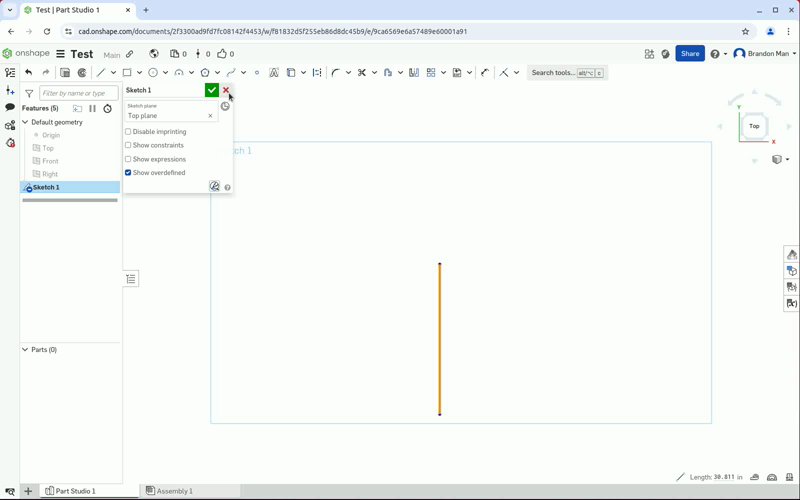
key(shift+h)
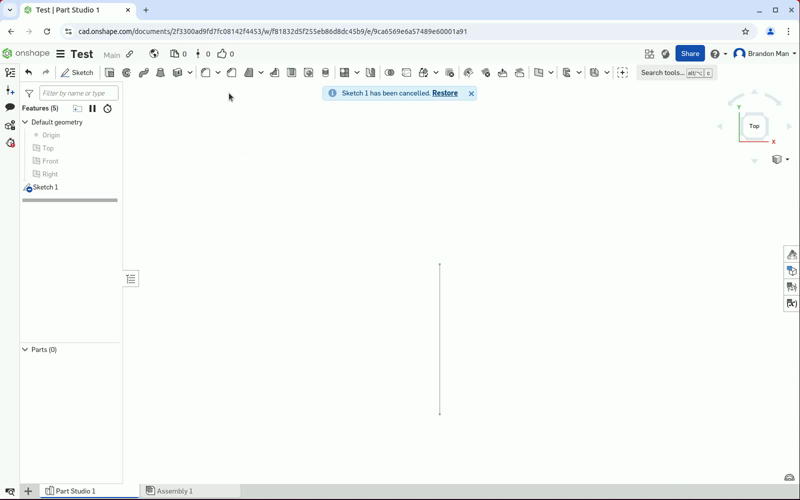
key(shift+s)
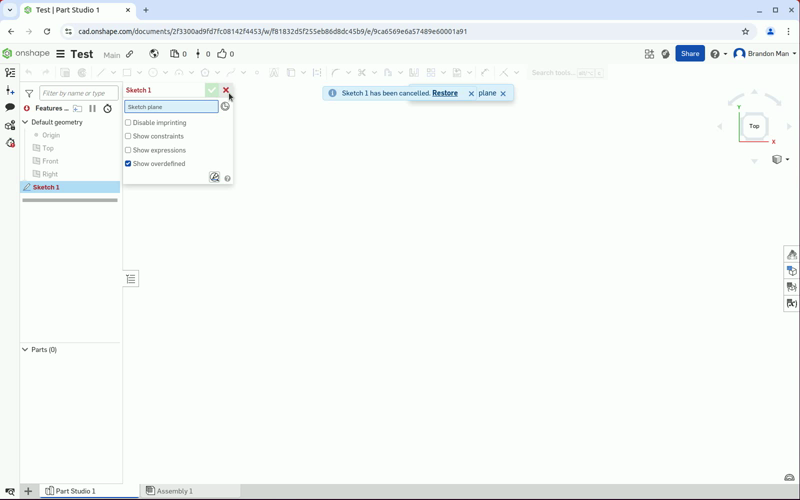
mouse_move(73, 150)
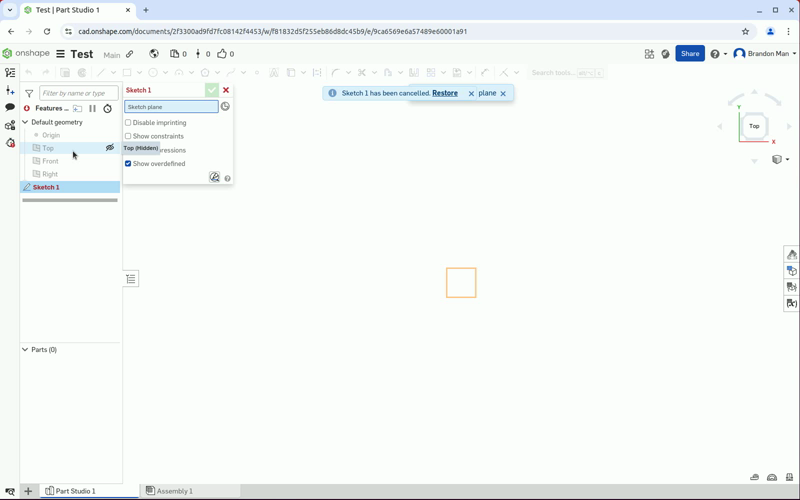
click(73, 150)
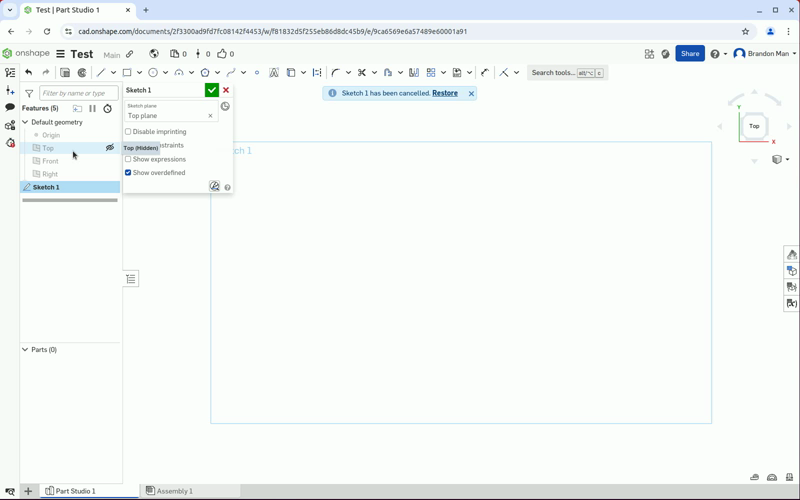
mouse_move(73, 352)
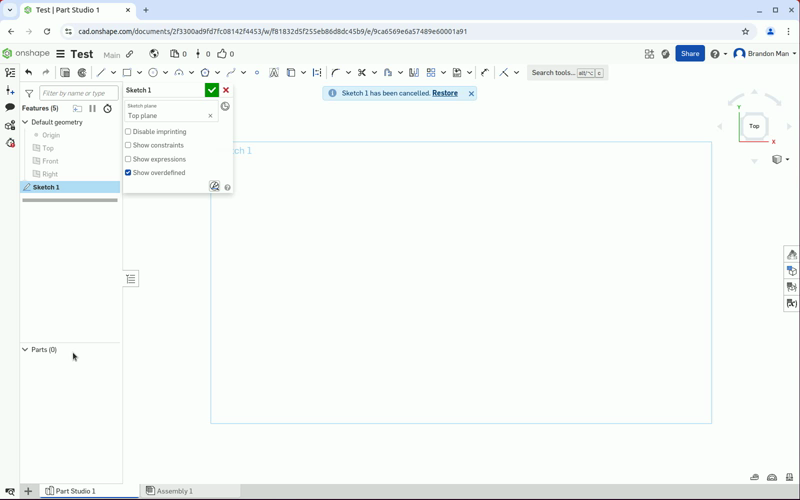
key(y)
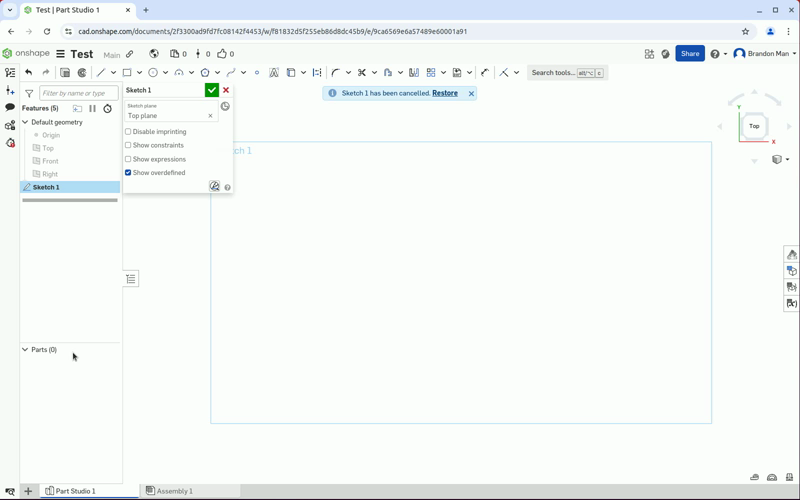
key(l)
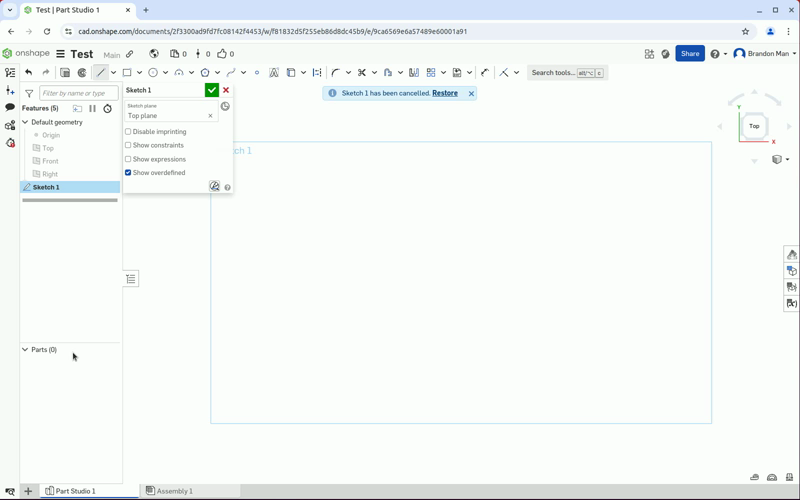
key_down(shift)
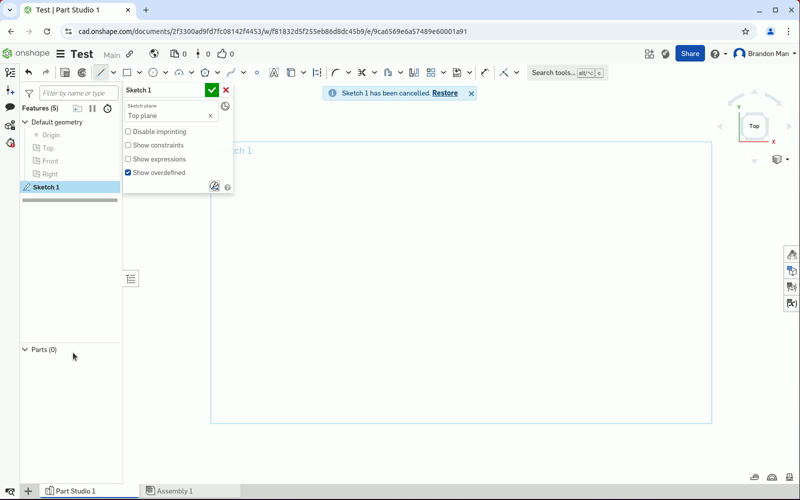
mouse_move(390, 245)
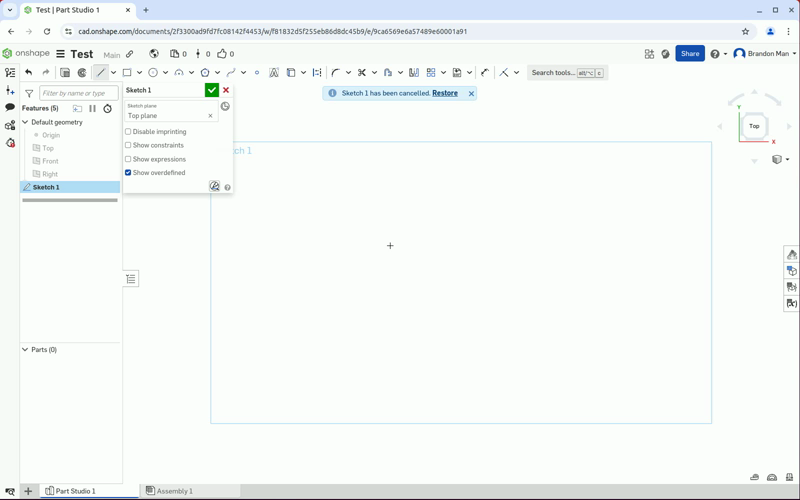
click(390, 245)
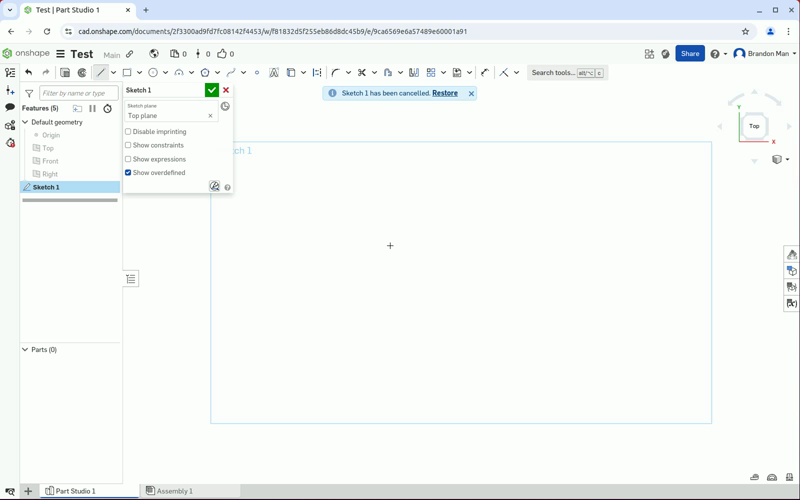
key_up(shift)
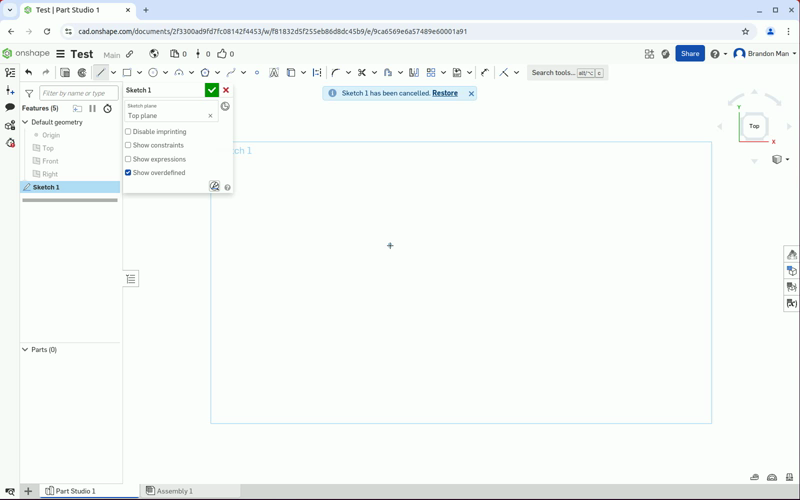
key_down(shift)
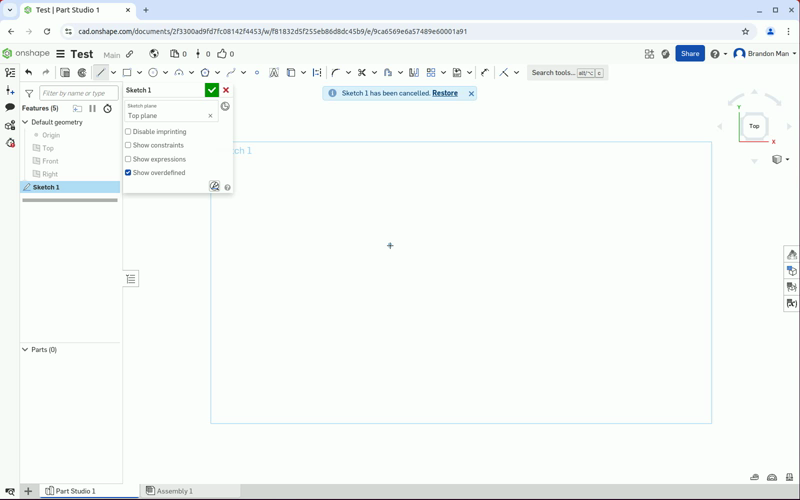
mouse_move(465, 245)
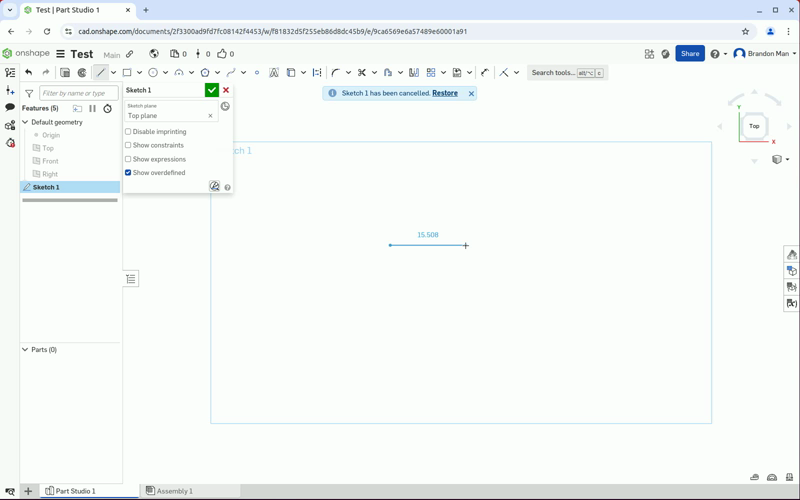
click(465, 245)
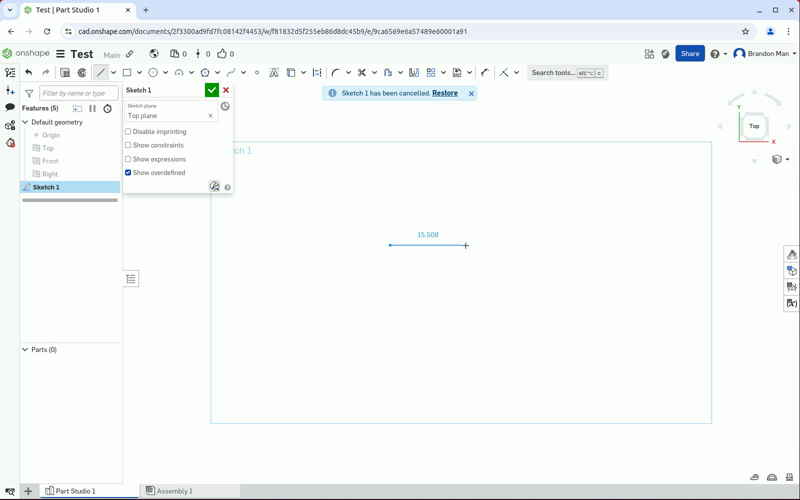
key_up(shift)
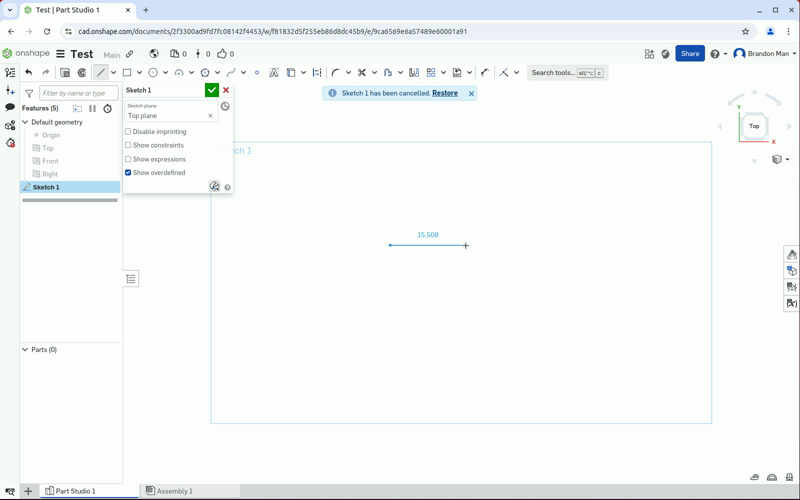
key_down(shift)
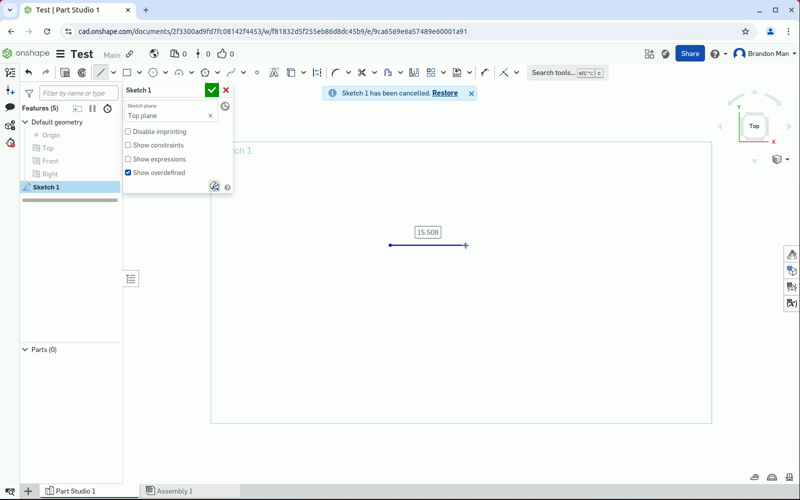
mouse_move(495, 245)
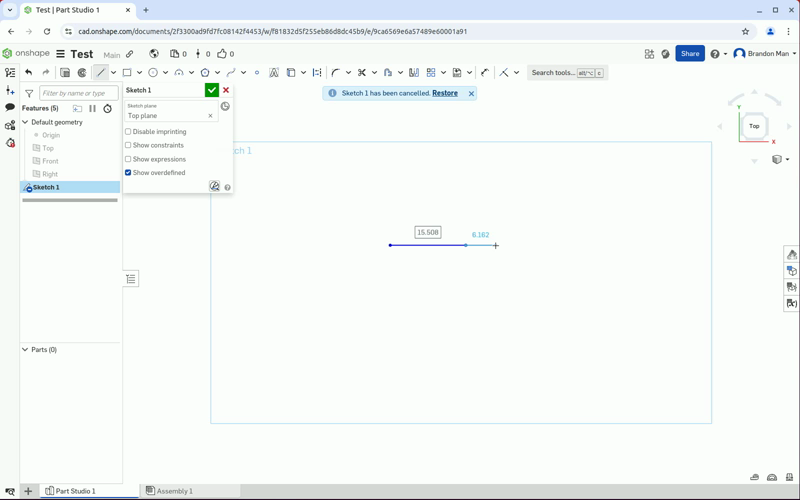
mouse_move(465, 219)
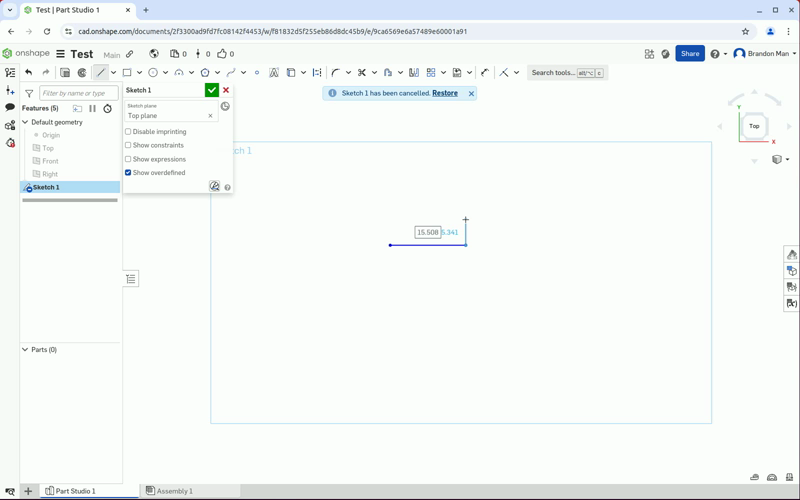
click(465, 219)
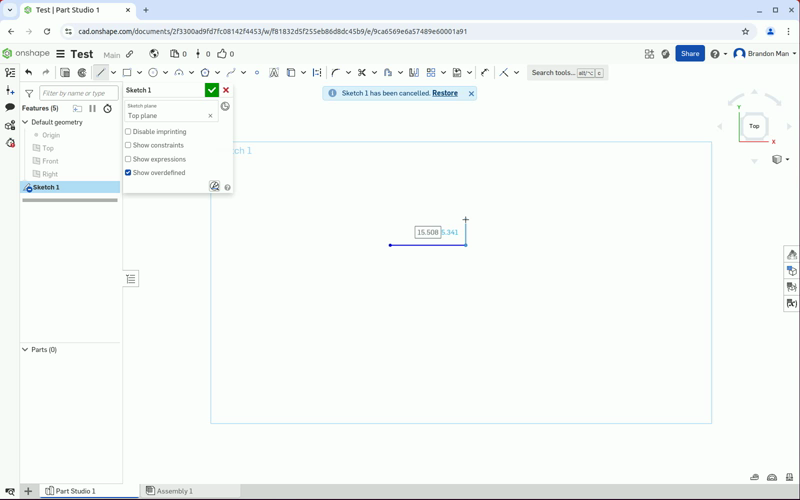
key_up(shift)
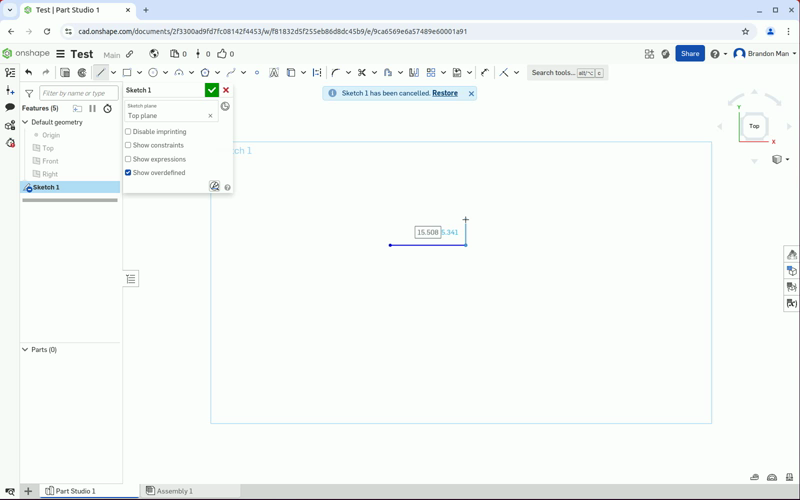
key_down(shift)
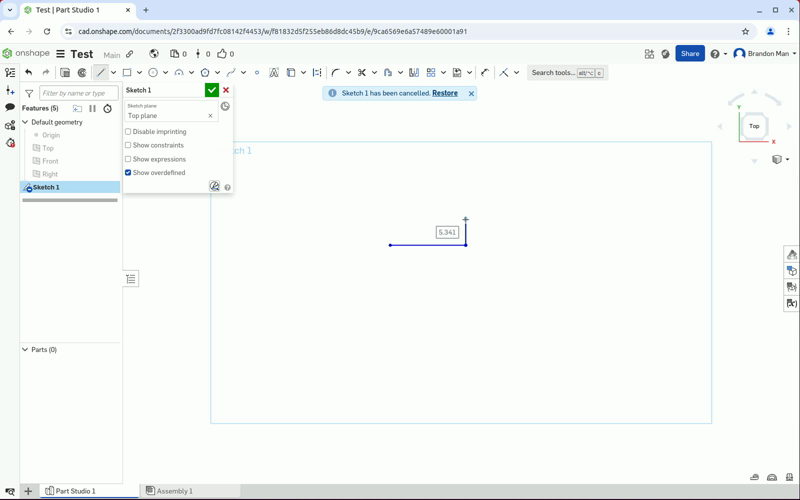
mouse_move(495, 219)
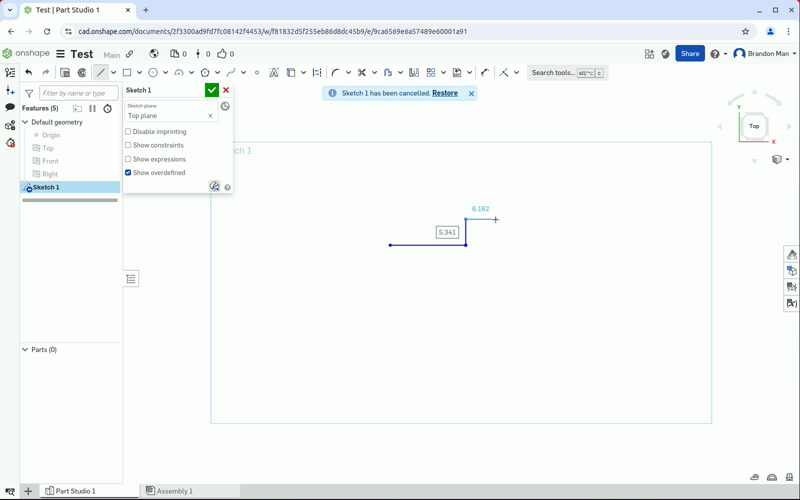
mouse_move(451, 219)
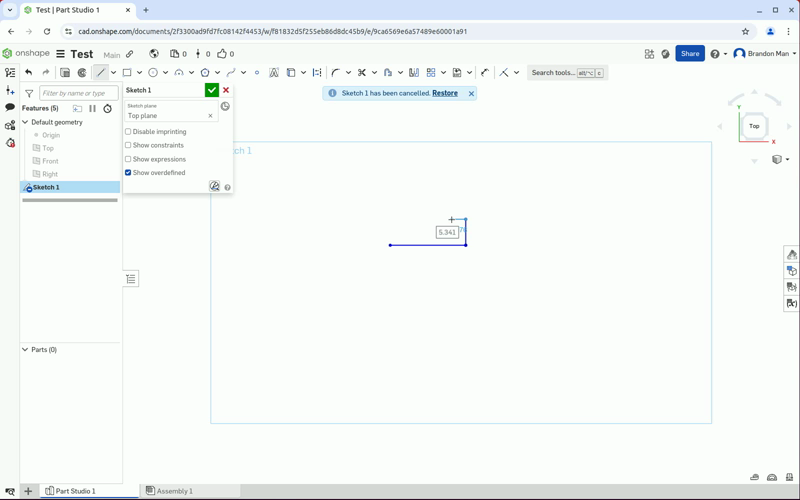
click(451, 219)
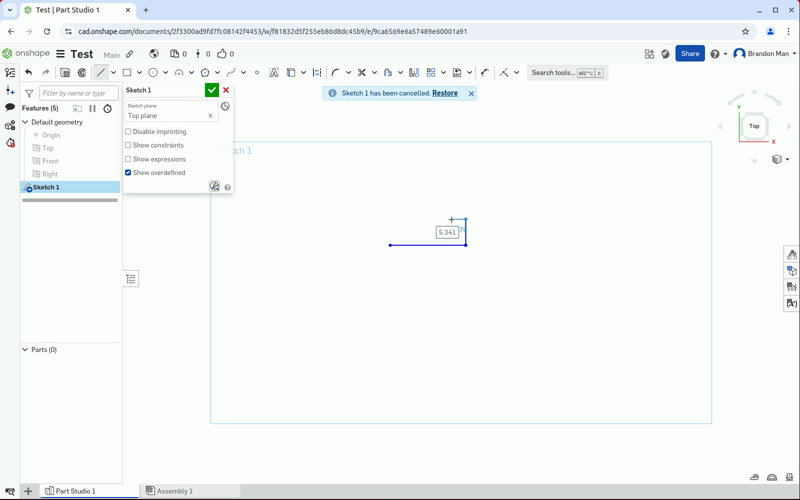
key_up(shift)
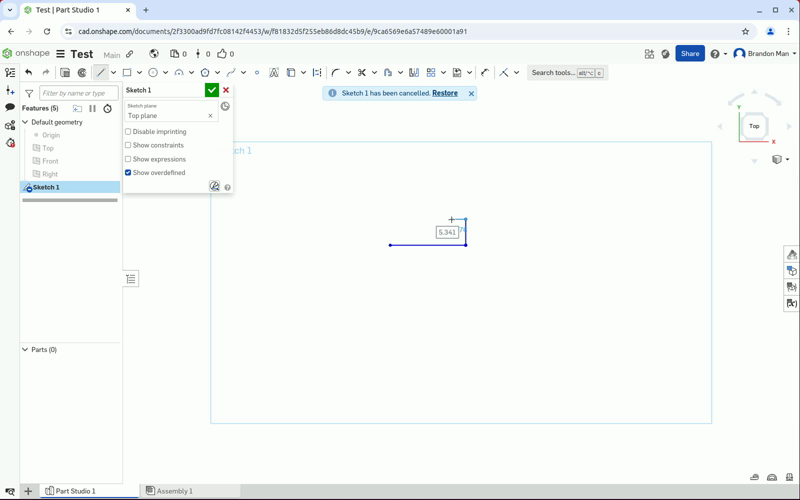
key_down(shift)
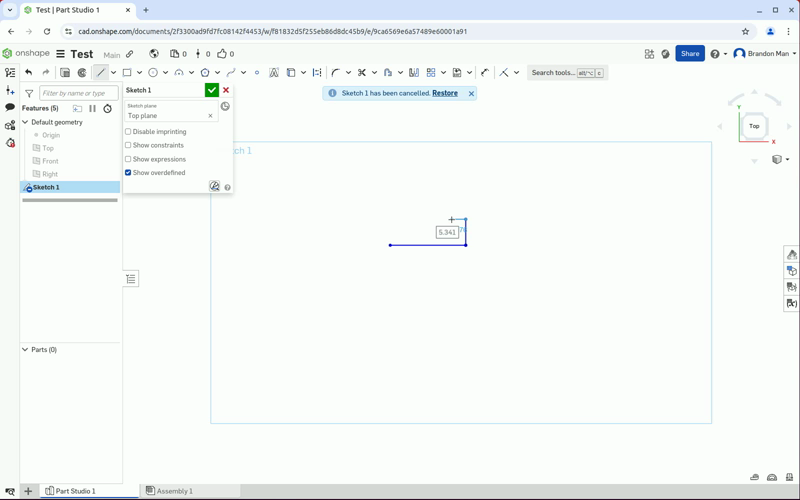
mouse_move(481, 219)
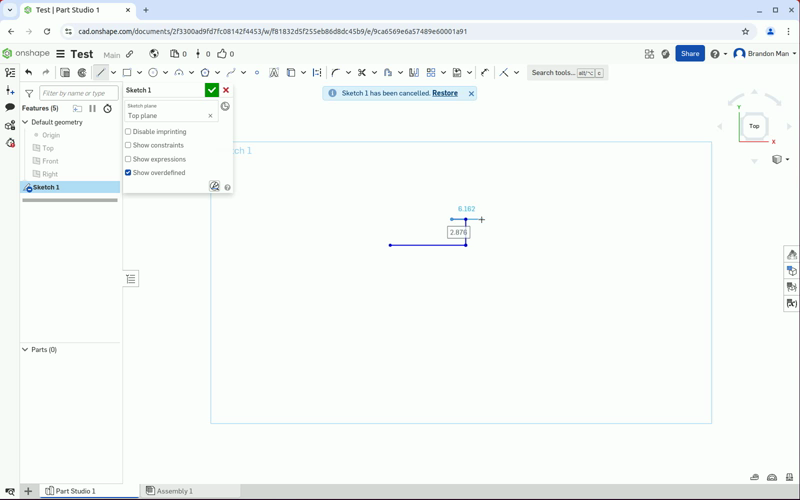
mouse_move(451, 196)
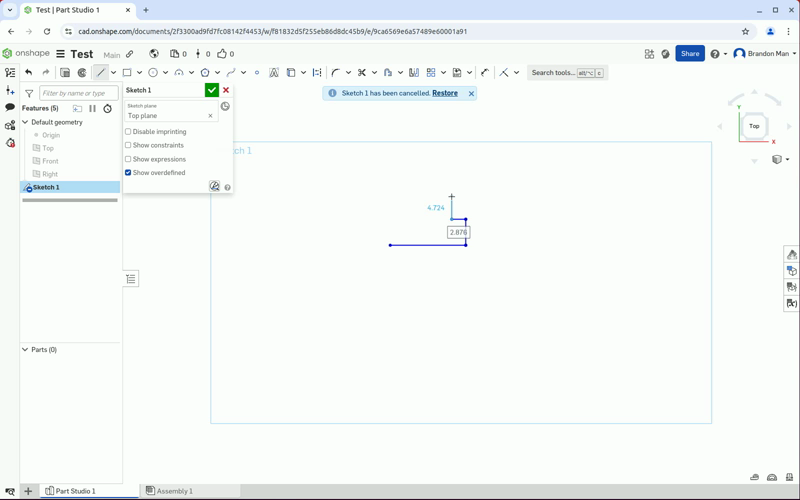
click(451, 196)
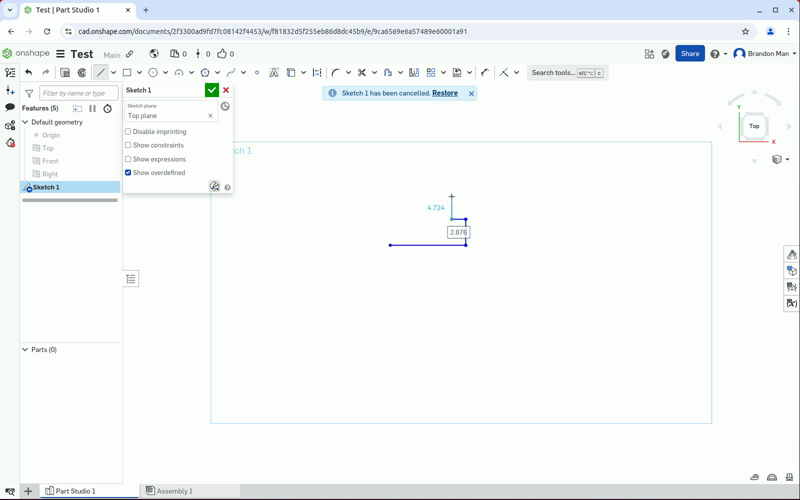
key_up(shift)
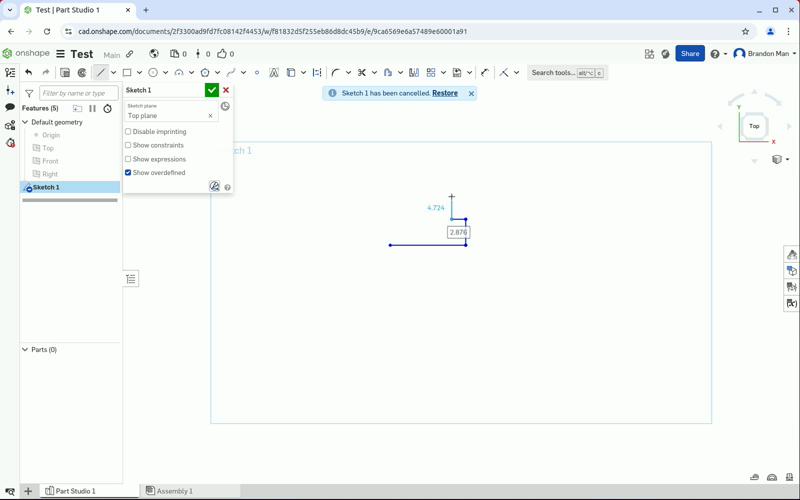
key_down(shift)
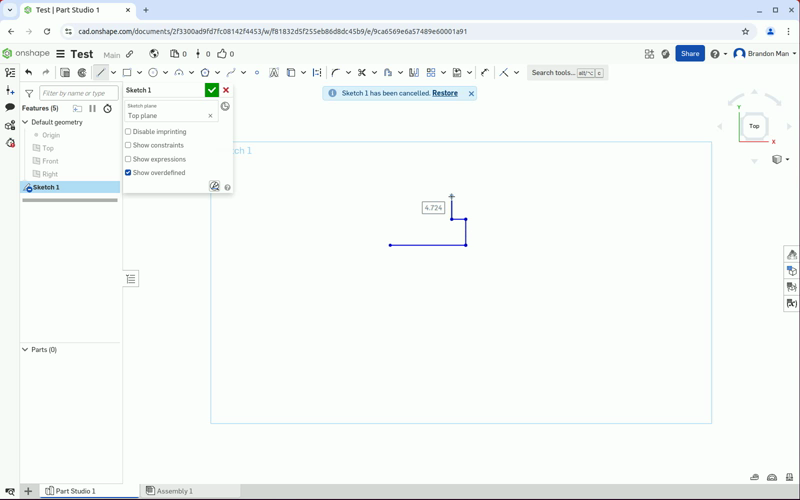
mouse_move(481, 196)
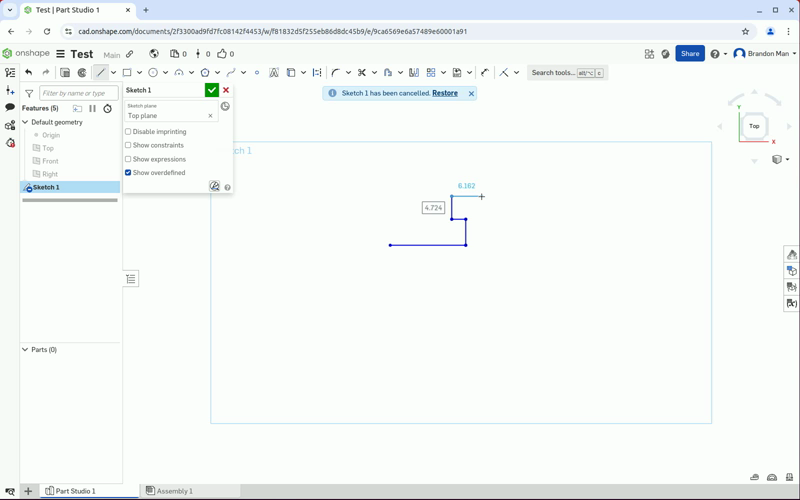
mouse_move(465, 196)
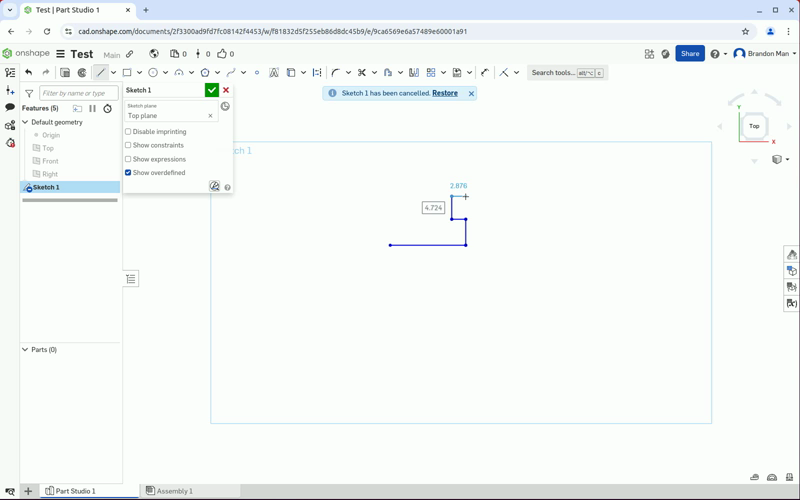
click(465, 196)
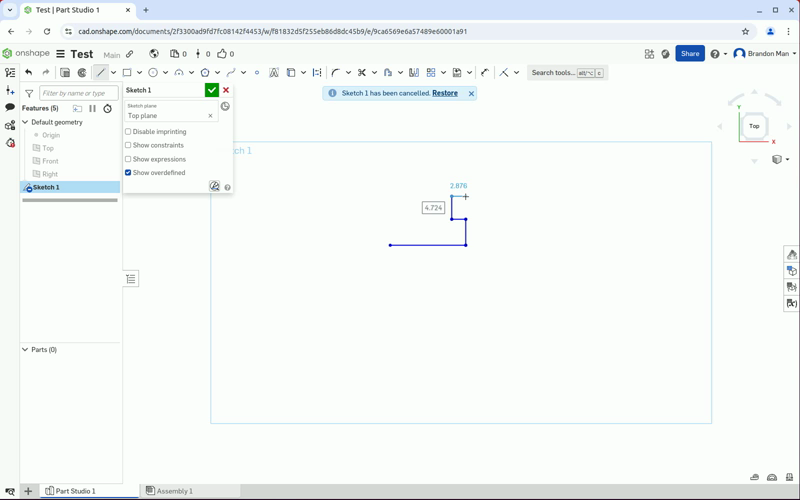
key_up(shift)
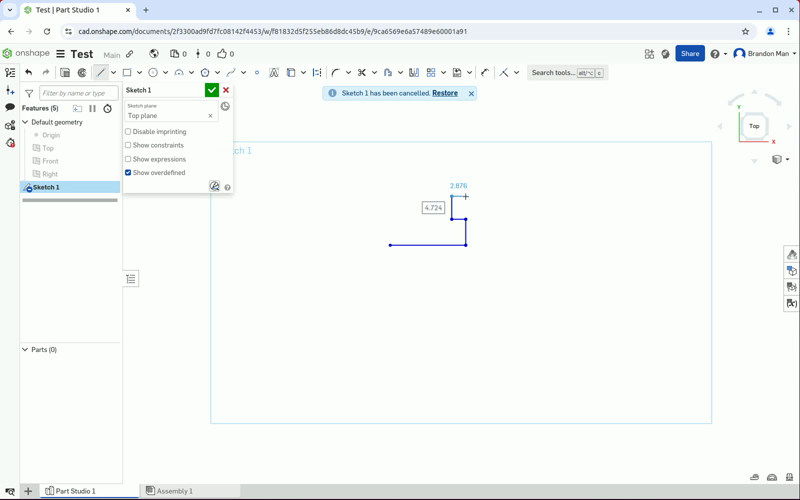
key_down(shift)
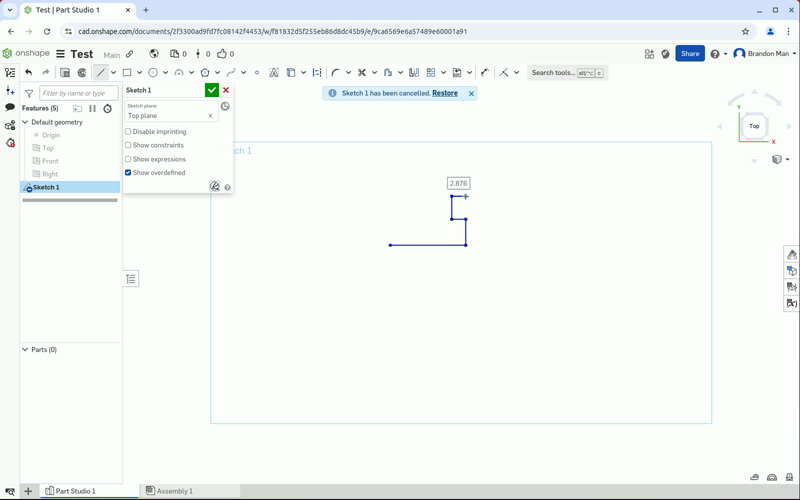
mouse_move(495, 196)
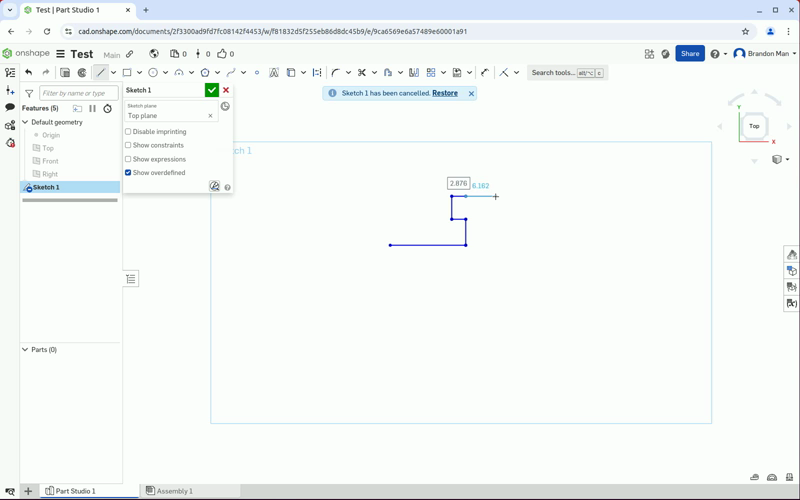
mouse_move(465, 170)
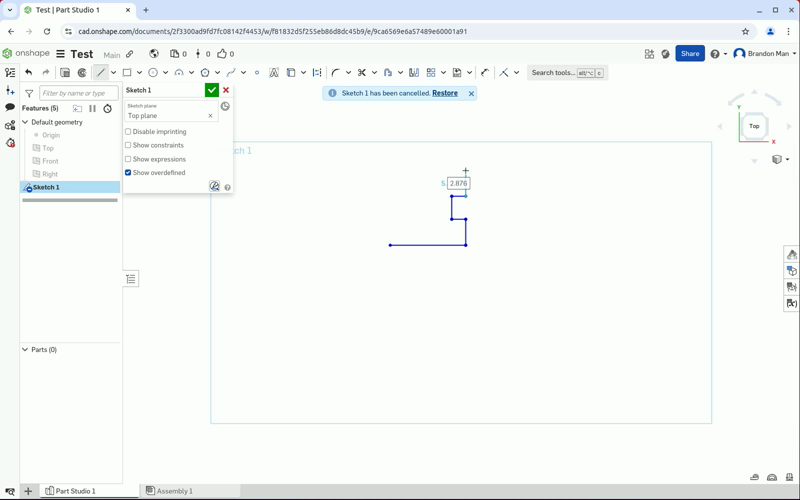
click(465, 170)
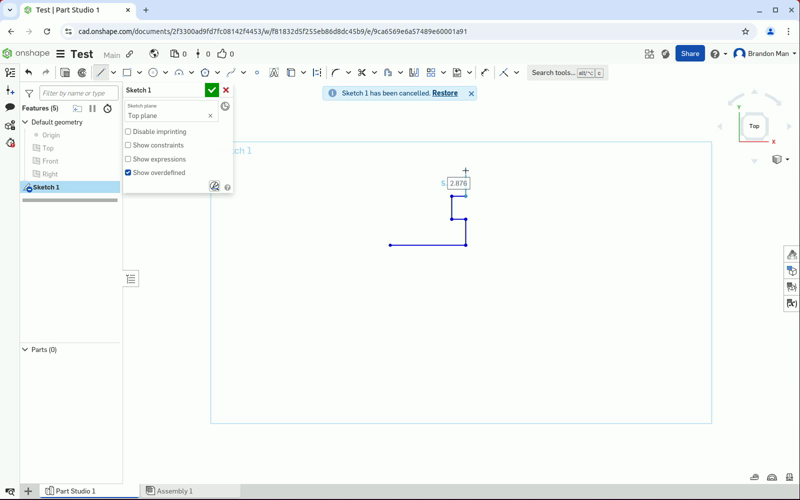
key_up(shift)
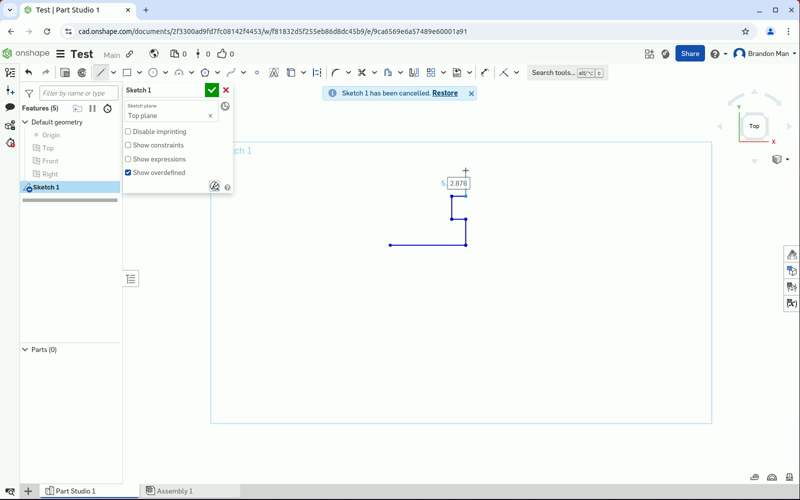
key_down(shift)
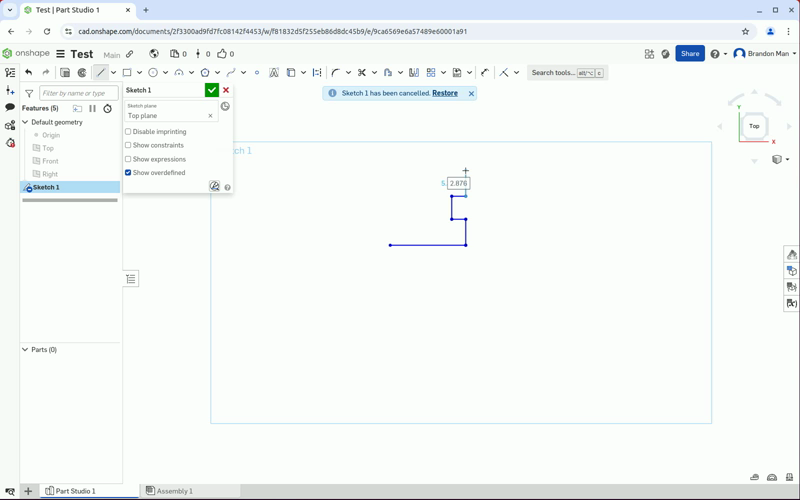
mouse_move(390, 170)
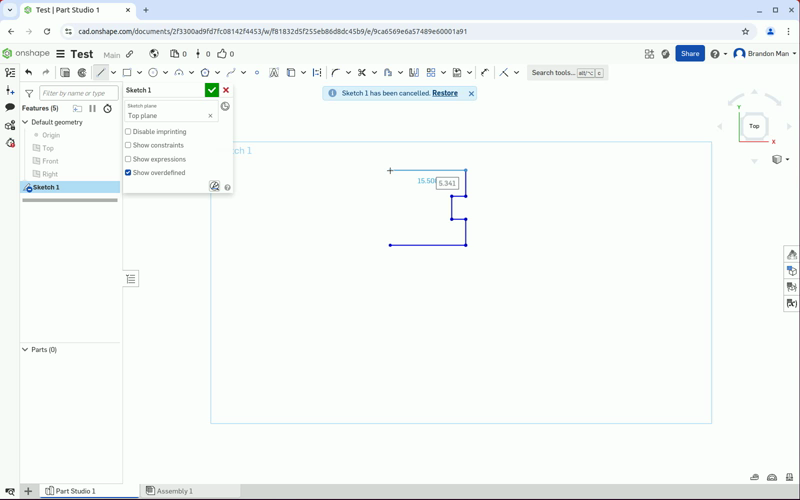
click(390, 170)
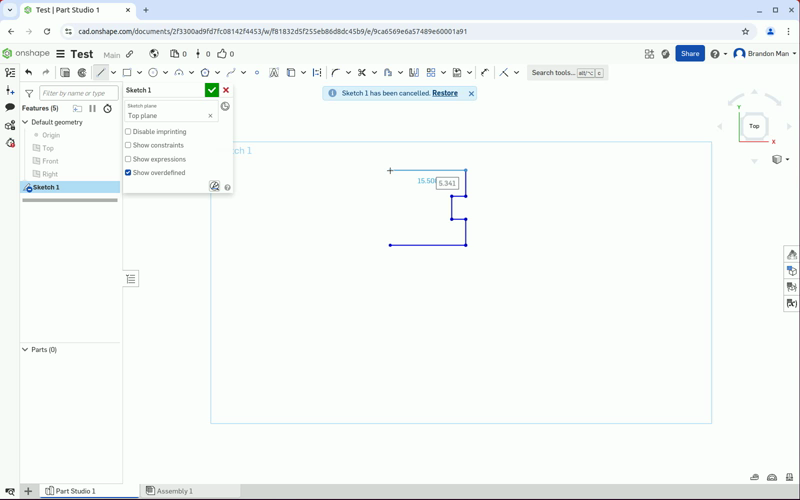
key_up(shift)
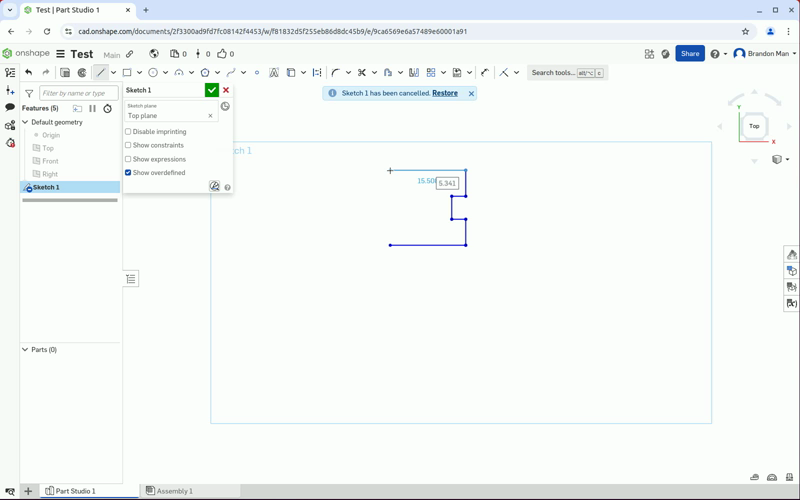
key_down(shift)
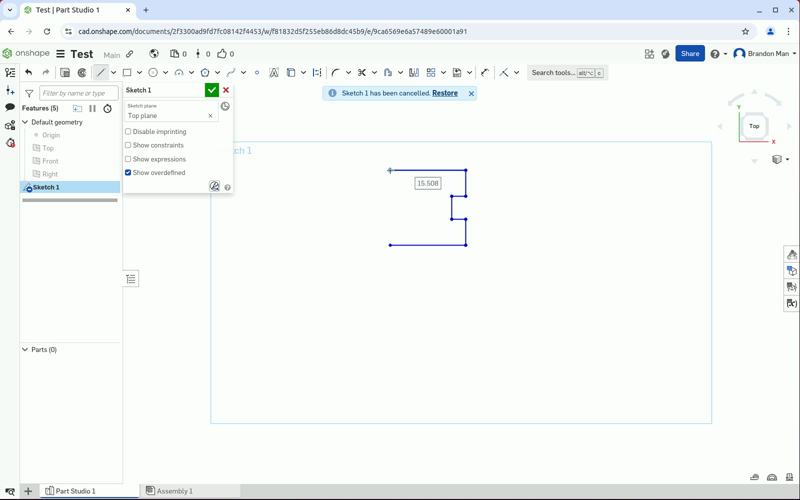
mouse_move(420, 170)
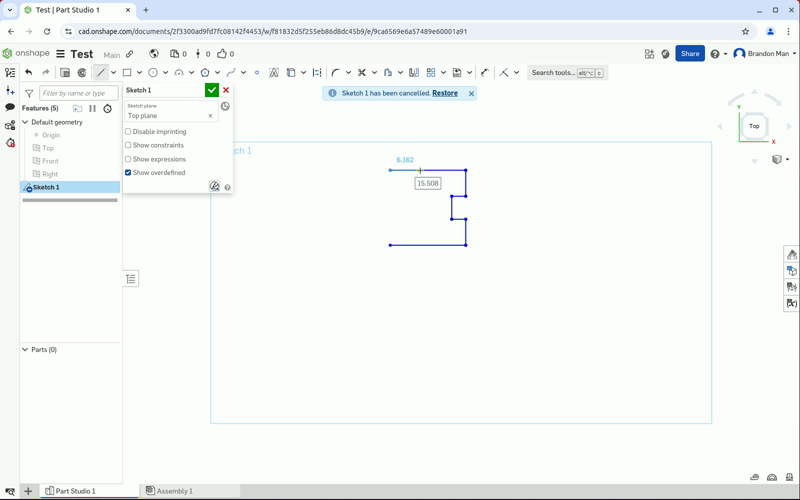
mouse_move(390, 196)
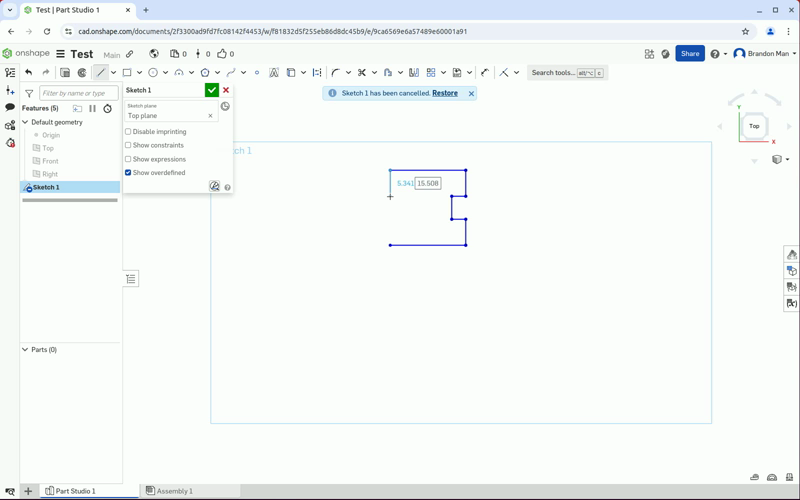
click(390, 196)
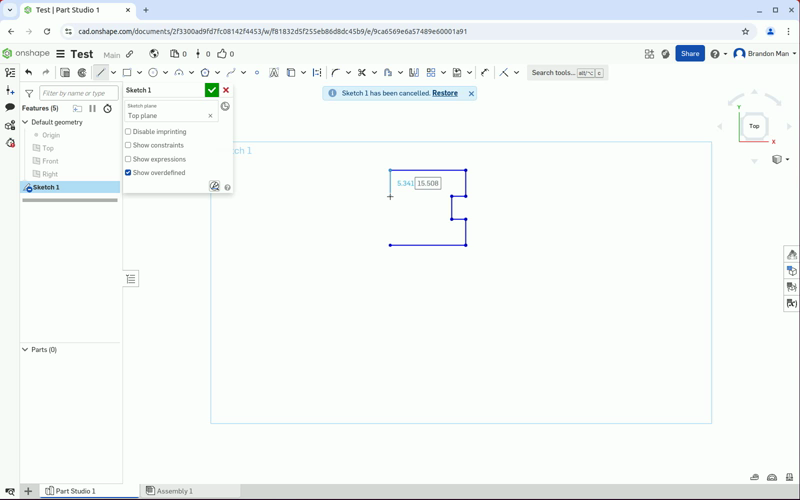
key_up(shift)
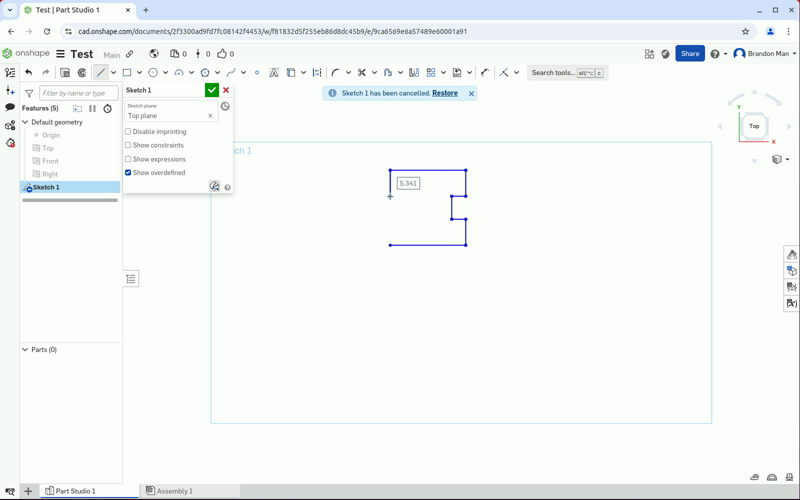
key_down(shift)
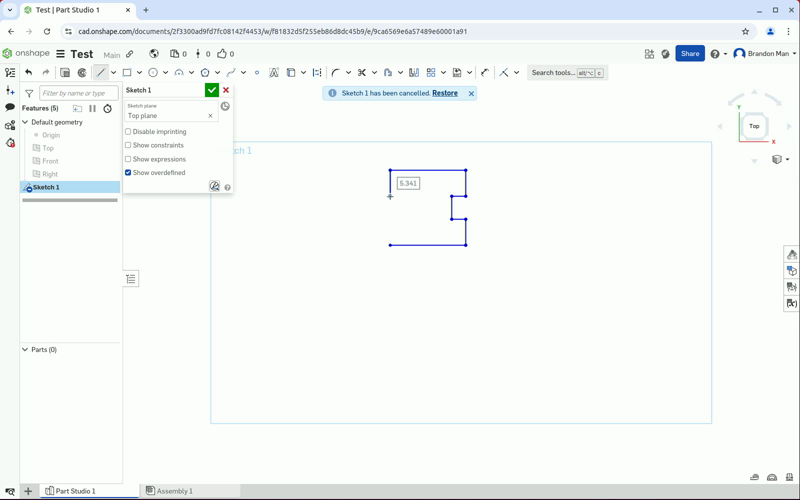
mouse_move(420, 196)
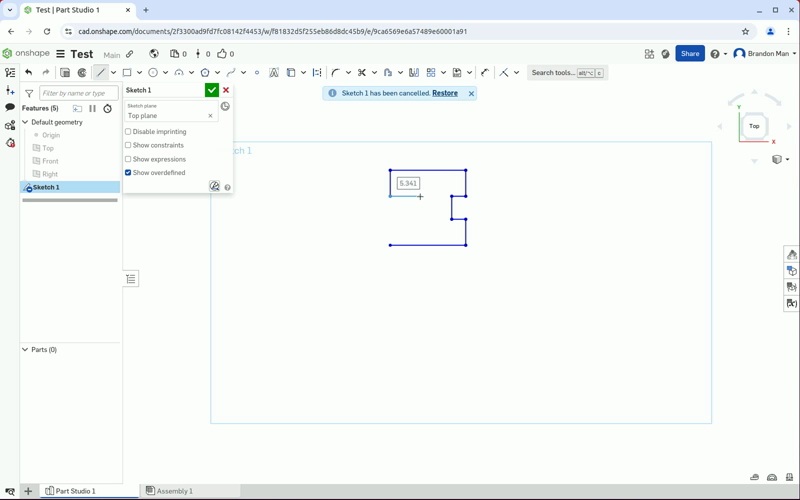
mouse_move(404, 196)
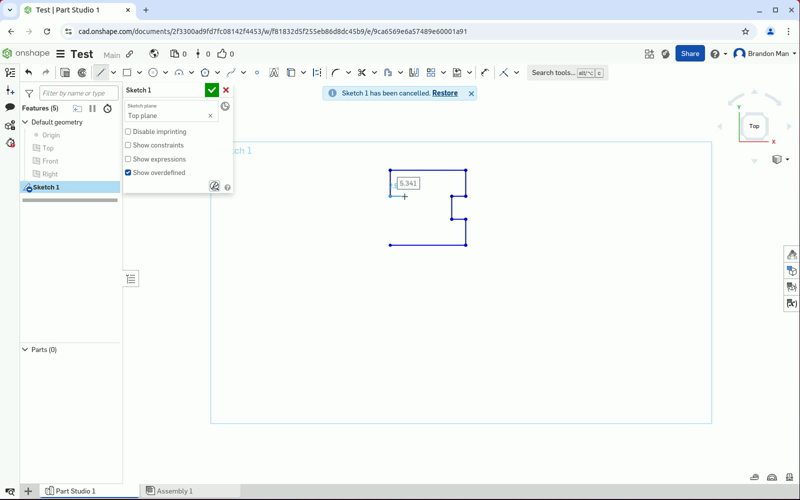
click(404, 196)
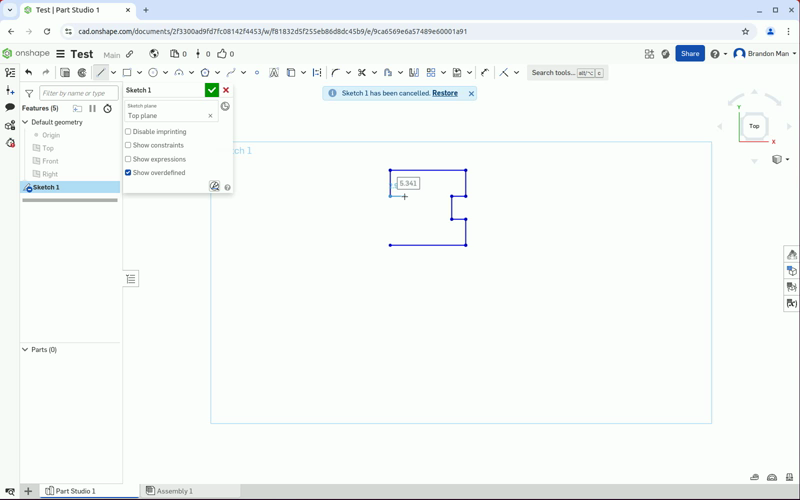
key_up(shift)
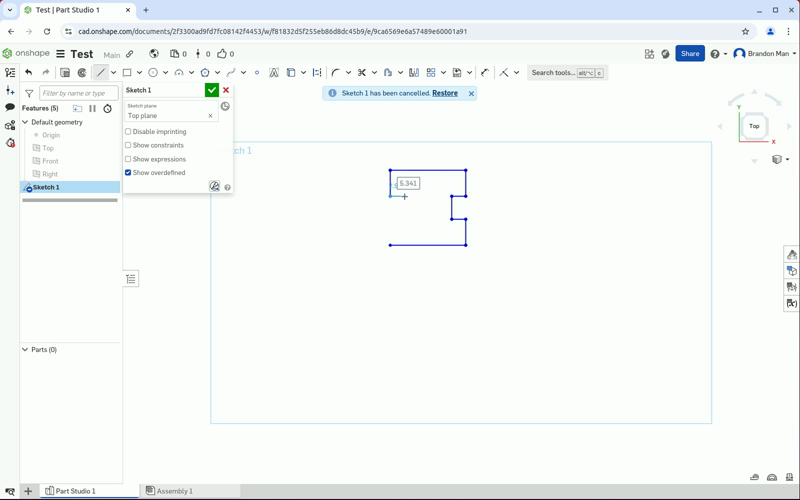
key_down(shift)
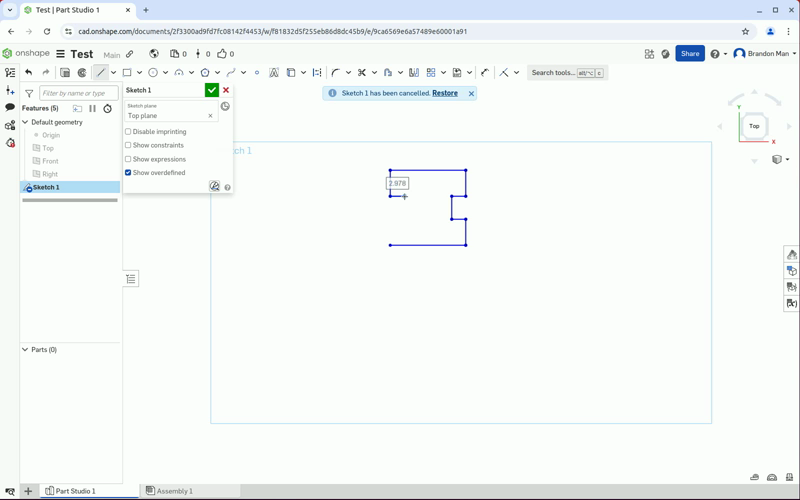
mouse_move(434, 196)
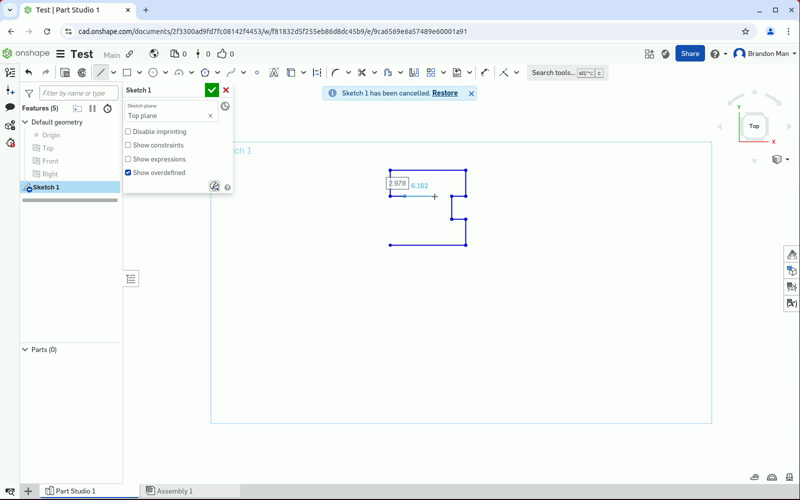
mouse_move(404, 219)
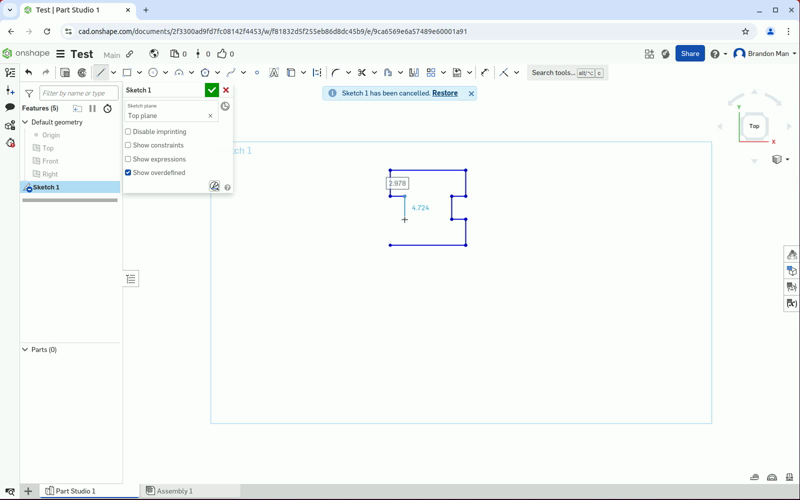
click(404, 219)
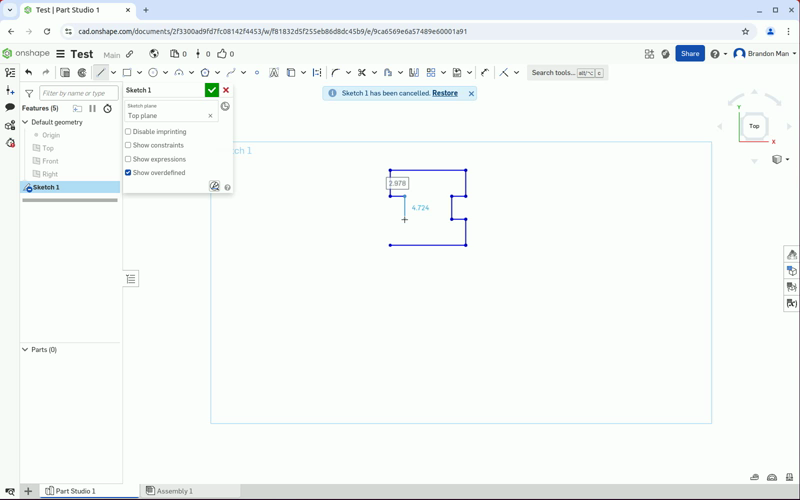
key_up(shift)
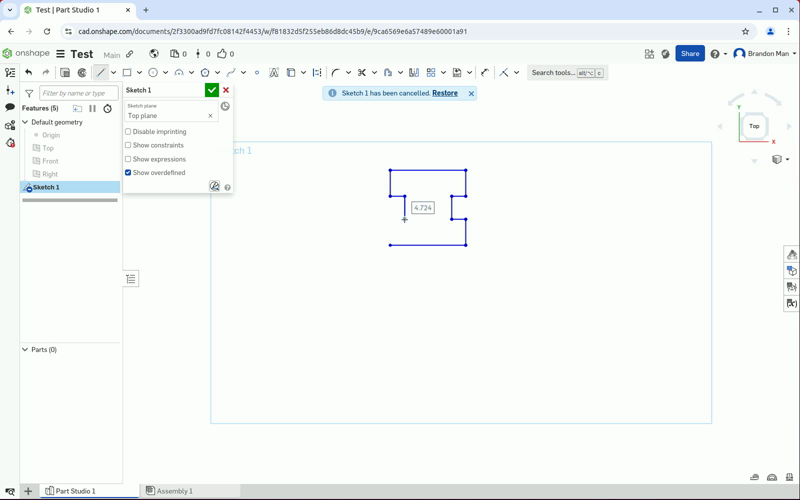
key_down(shift)
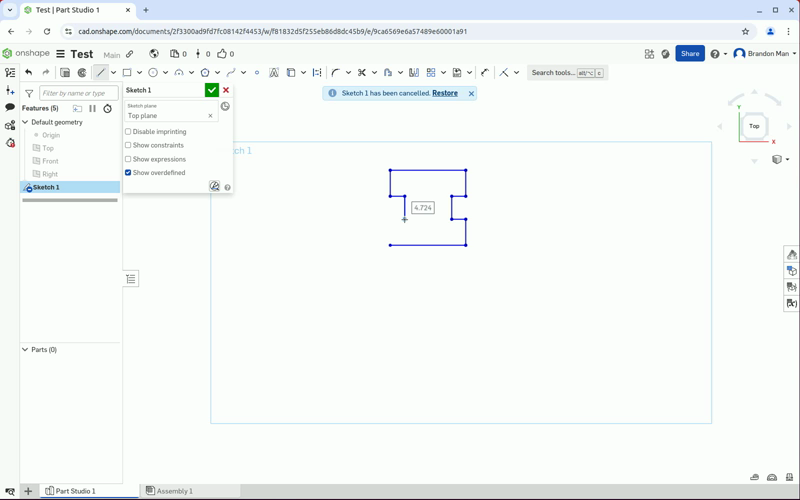
mouse_move(434, 219)
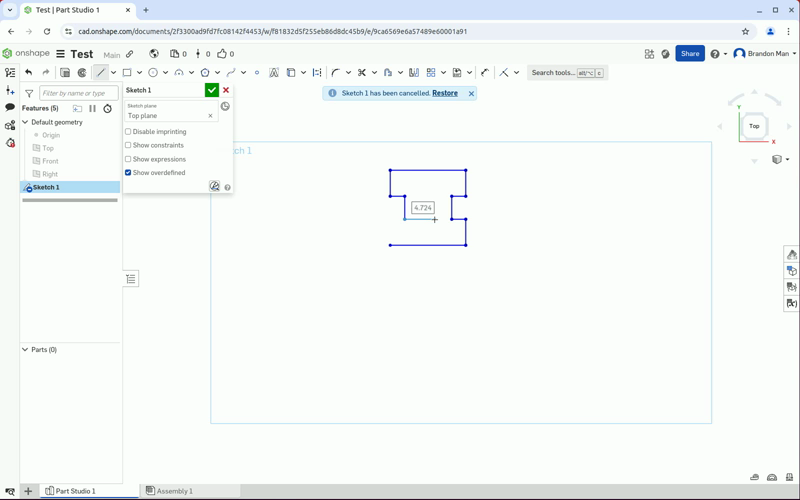
mouse_move(390, 219)
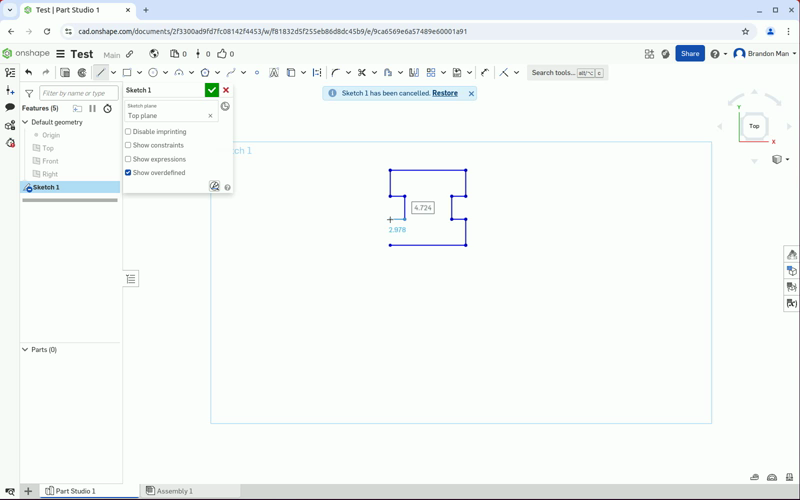
click(390, 219)
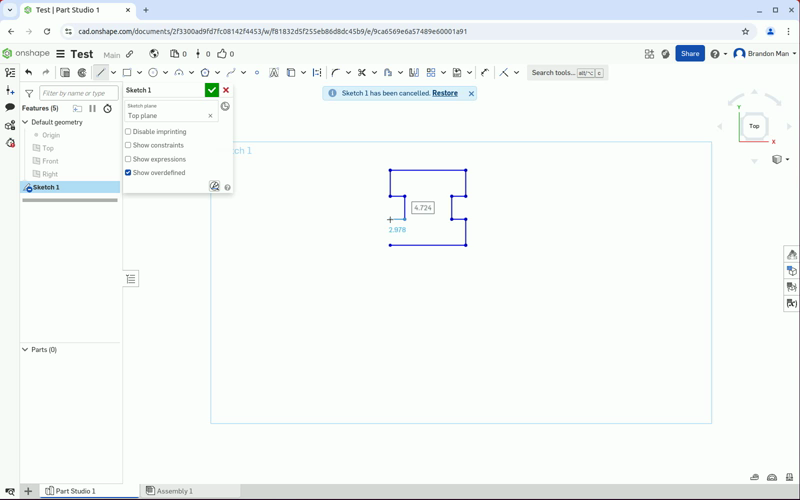
key_up(shift)
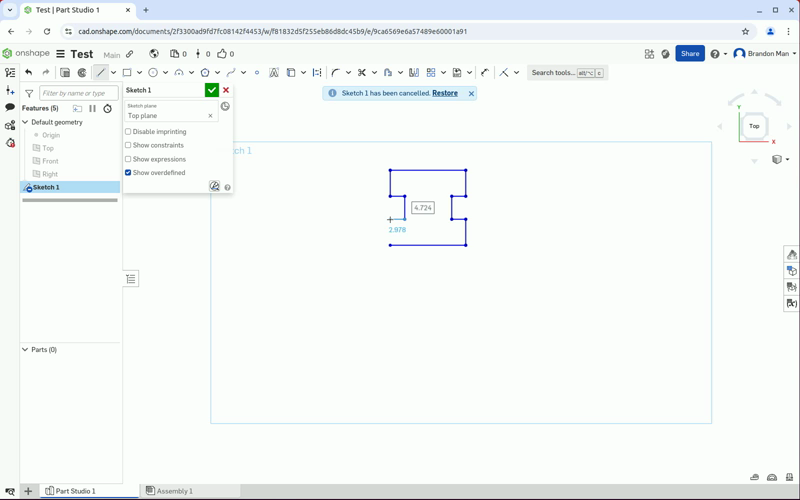
mouse_move(420, 219)
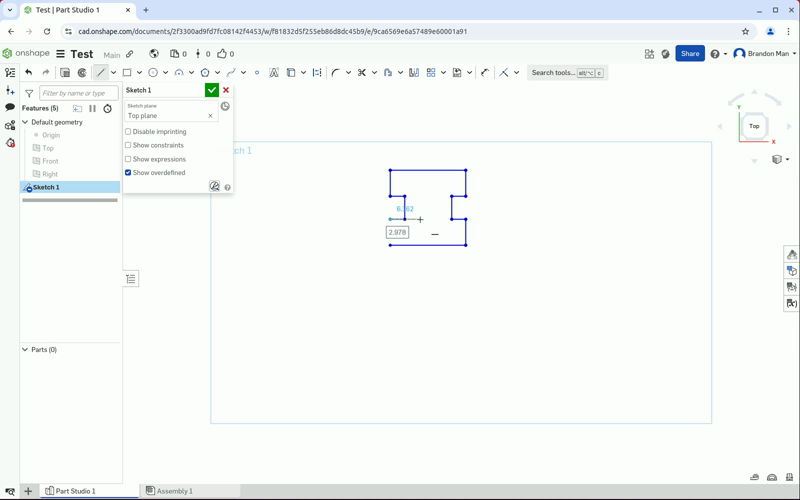
key_down(shift)
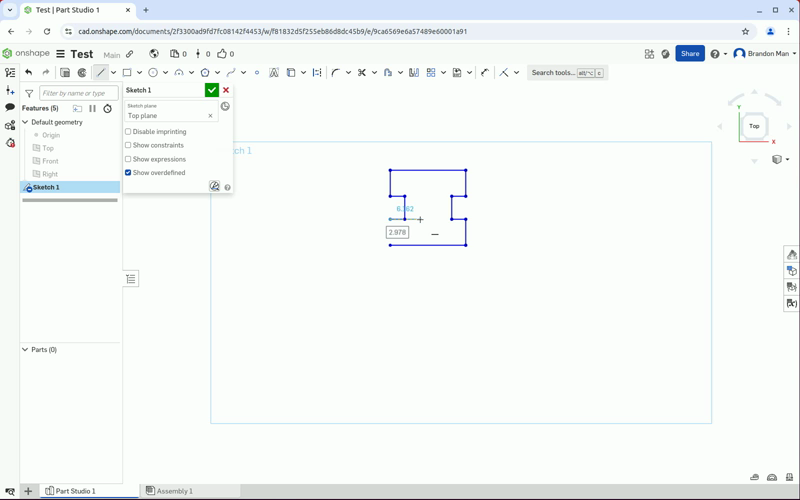
mouse_move(390, 245)
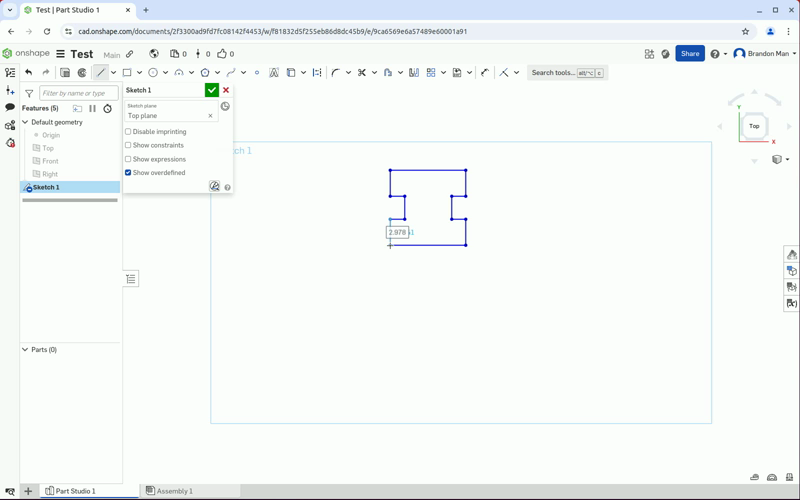
key_up(shift)
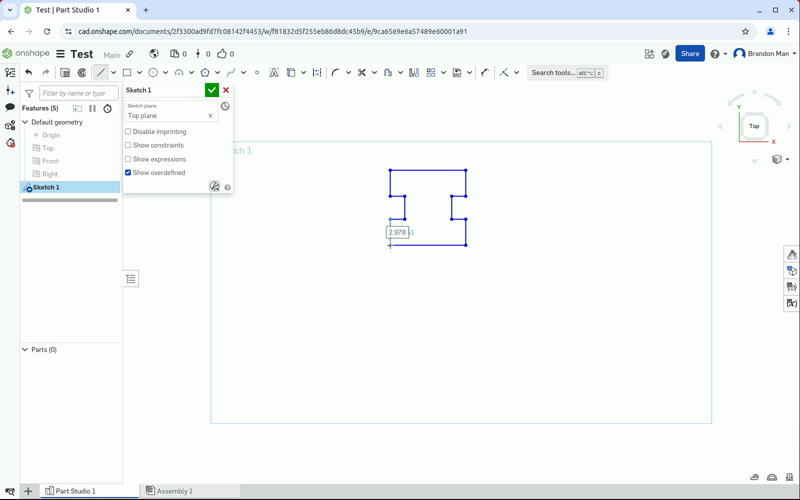
click(390, 245)
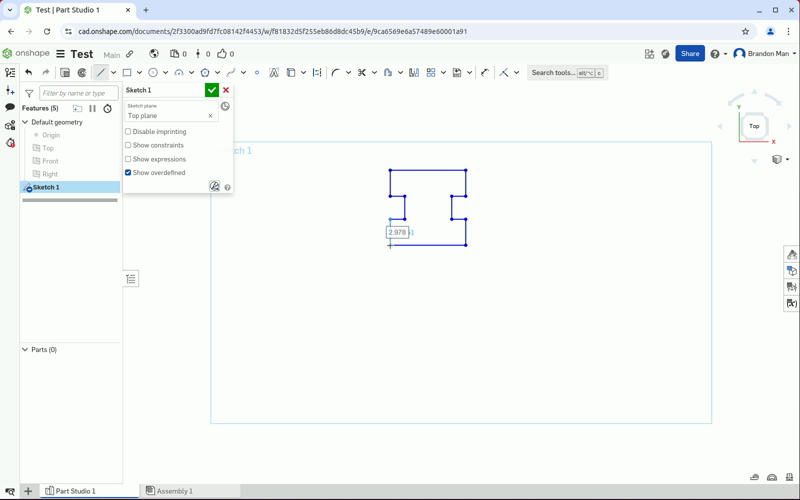
key(esc)
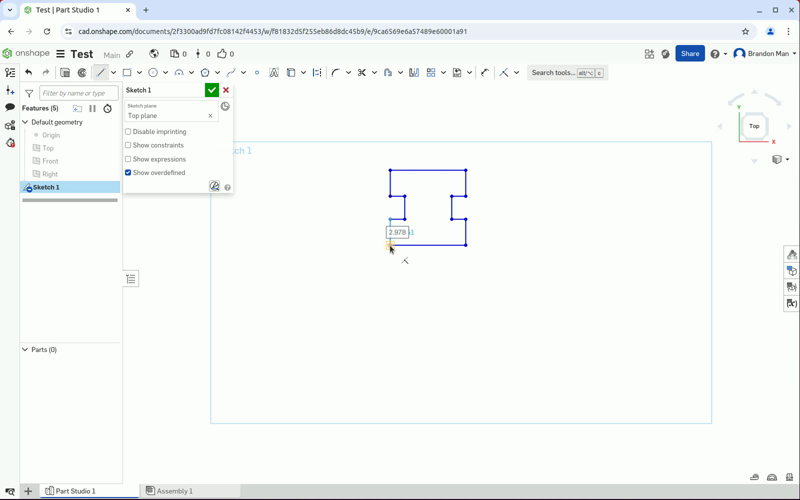
key(c)
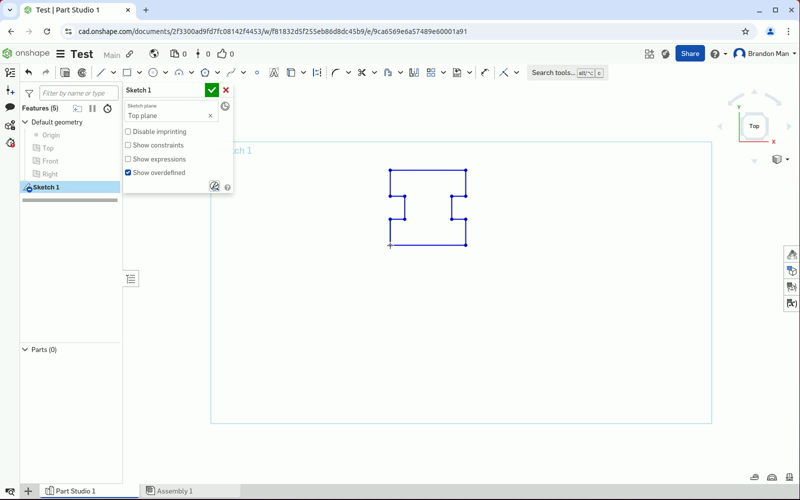
key_down(shift)
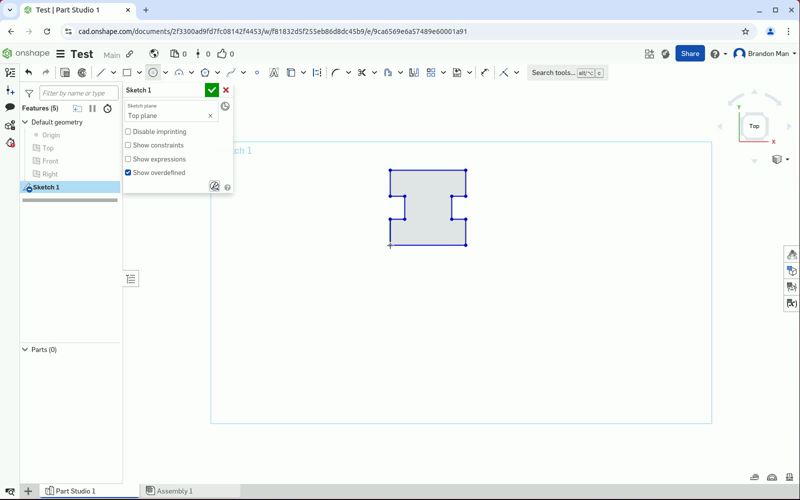
mouse_move(428, 207)
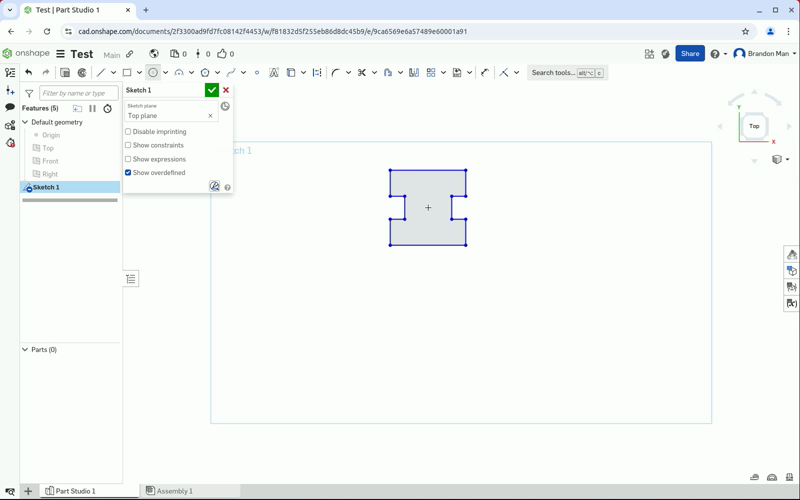
click(428, 207)
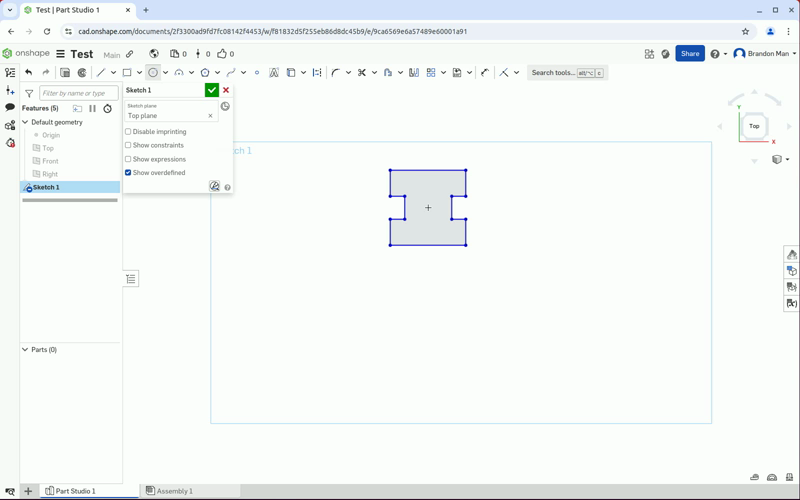
key_up(shift)
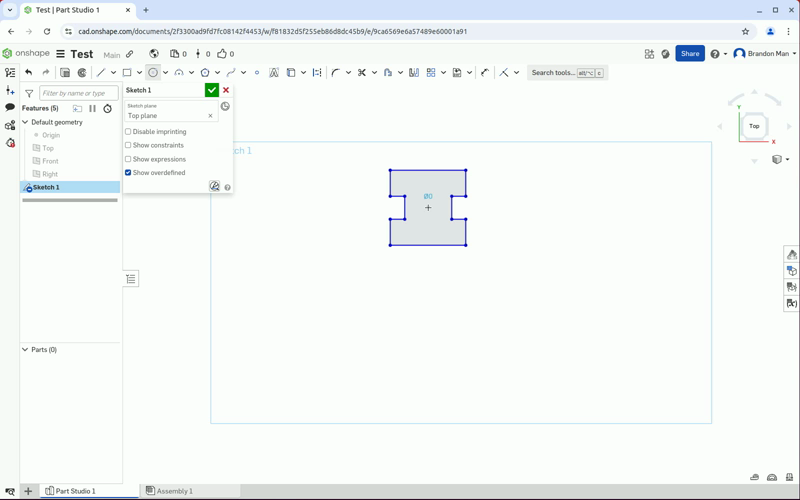
mouse_move(437, 207)
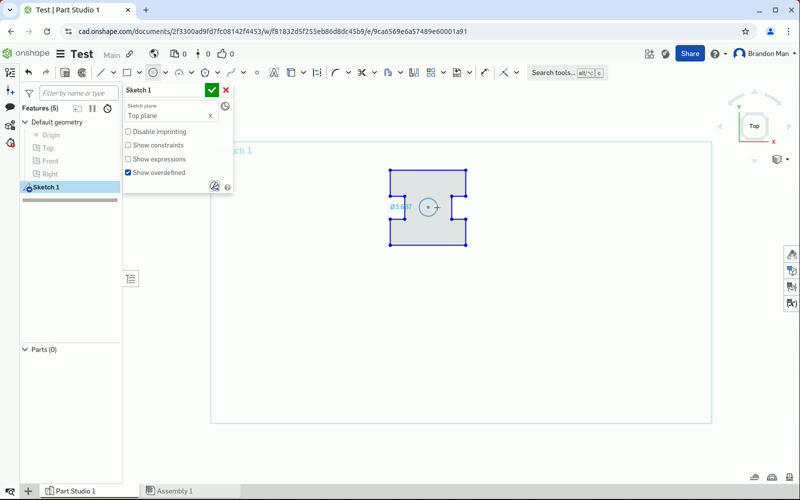
click(437, 207)
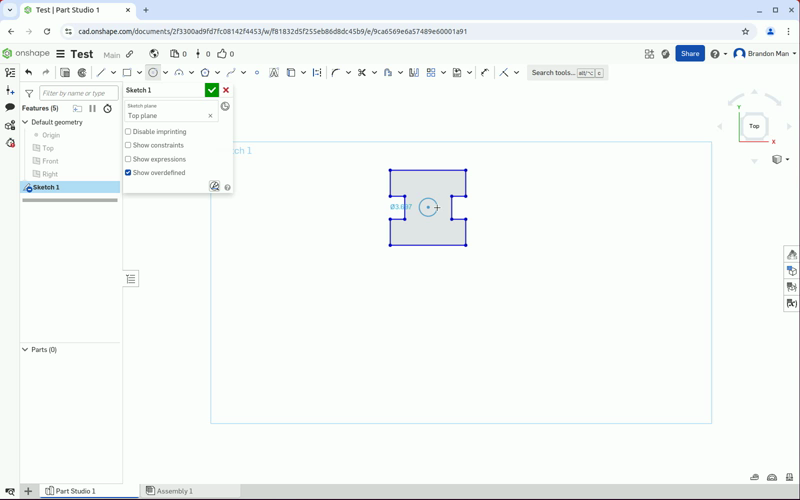
key(esc)
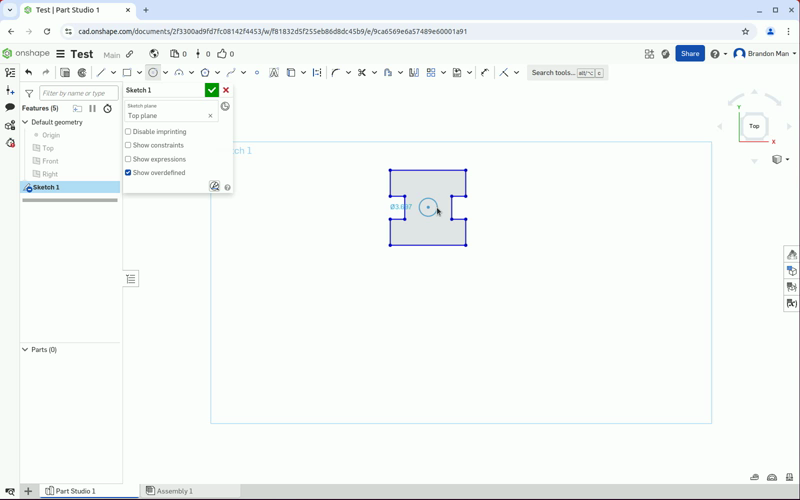
mouse_move(396, 174)
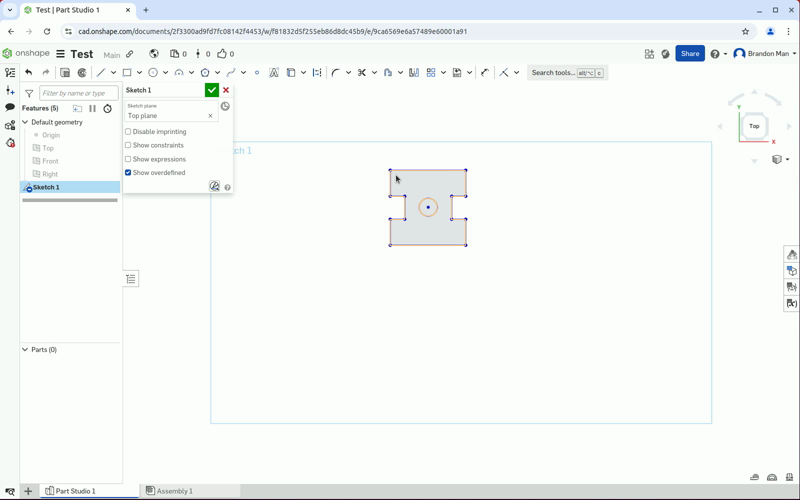
click(396, 174)
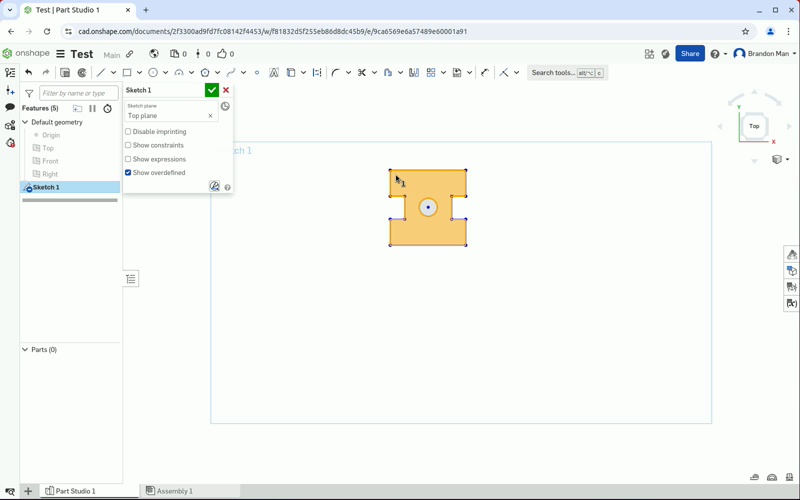
mouse_move(73, 352)
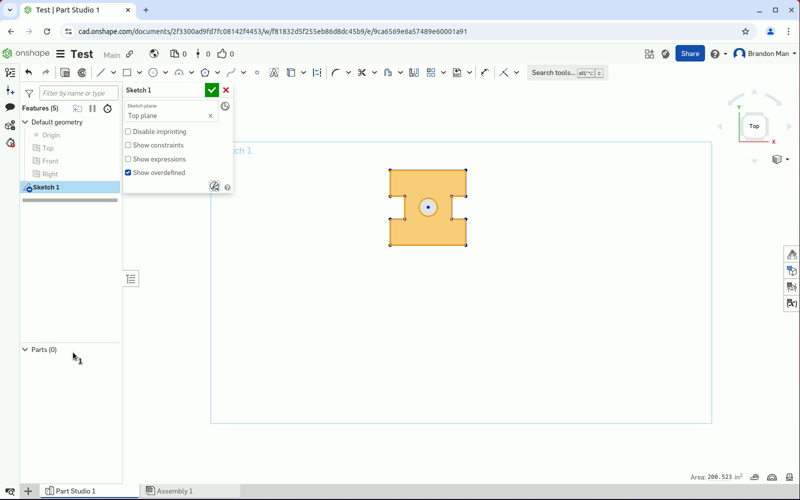
key(shift+y)
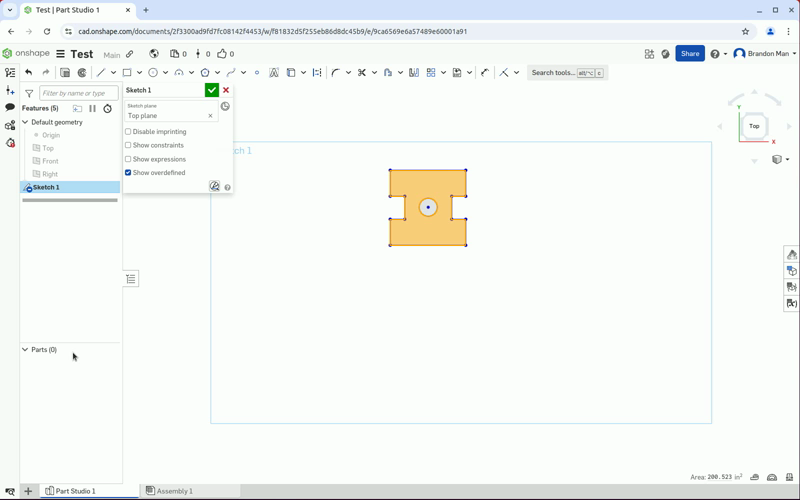
key(shift+e)
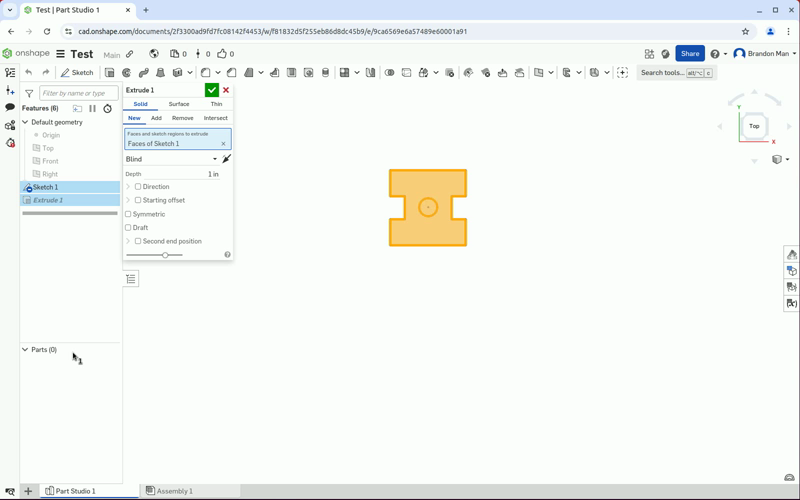
mouse_move(143, 106)
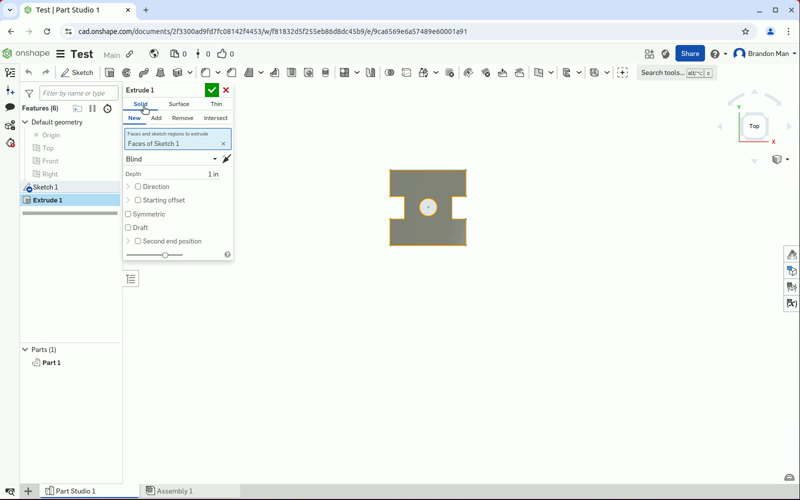
click(143, 106)
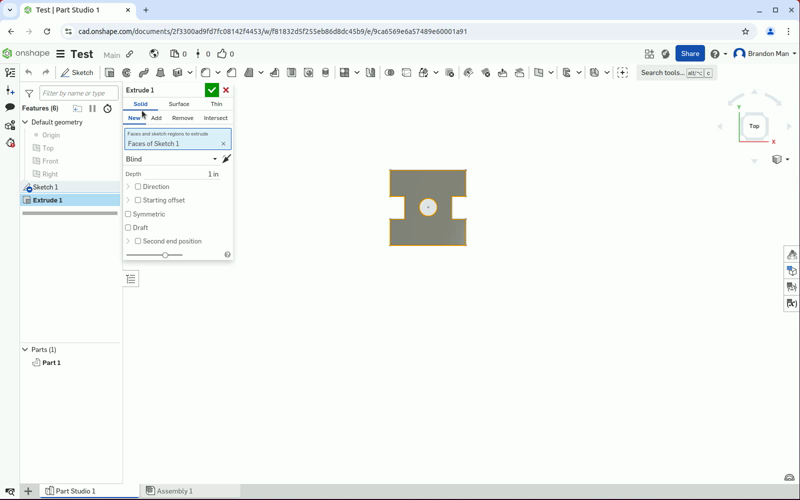
mouse_move(137, 120)
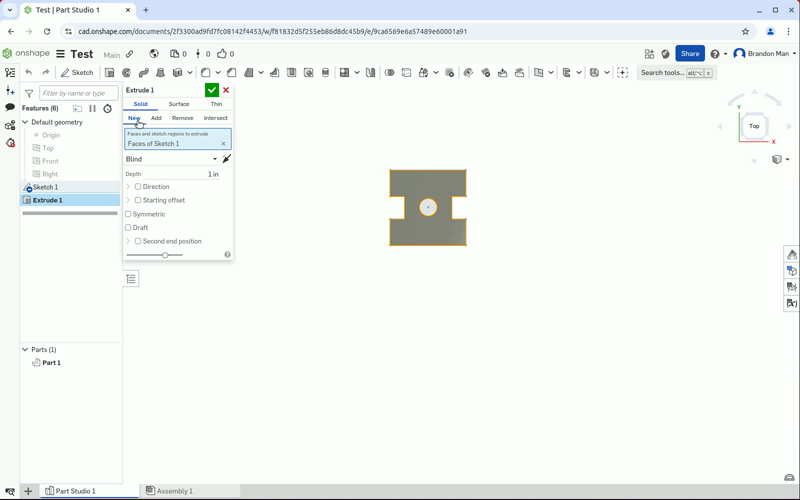
click(137, 120)
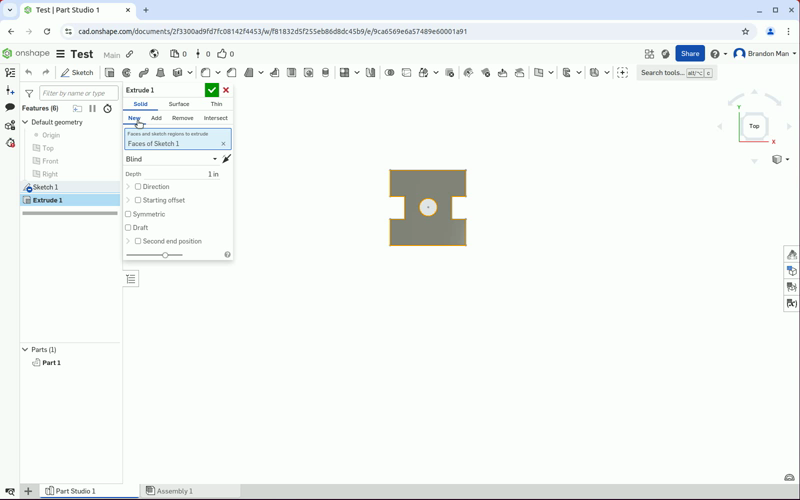
key(tab, 4)
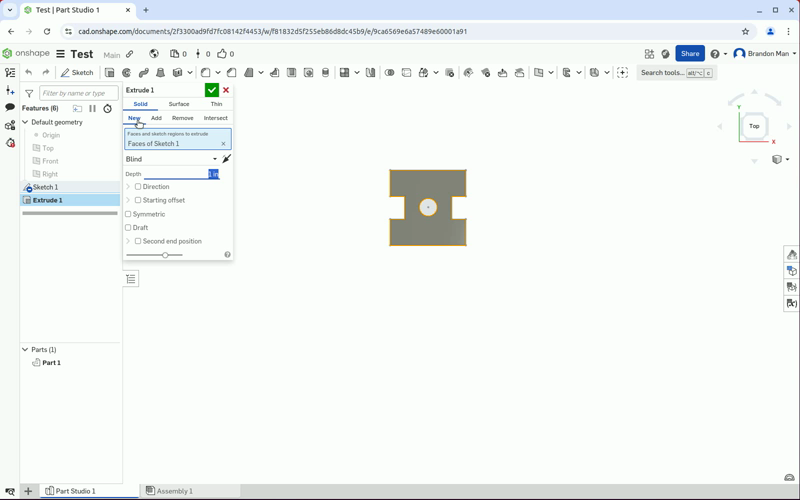
text(3.851)
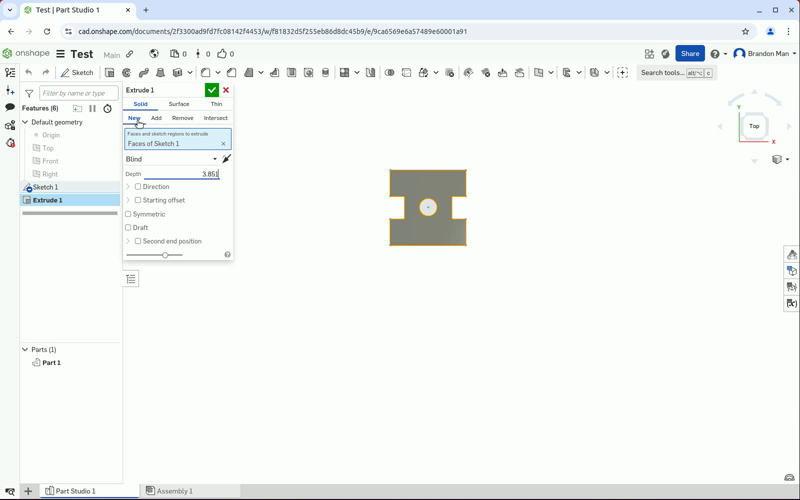
key(enter)
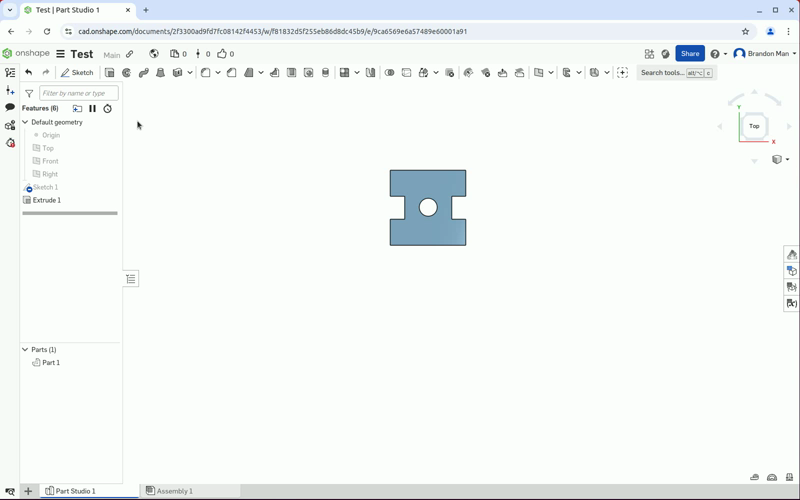
key(shift+h)
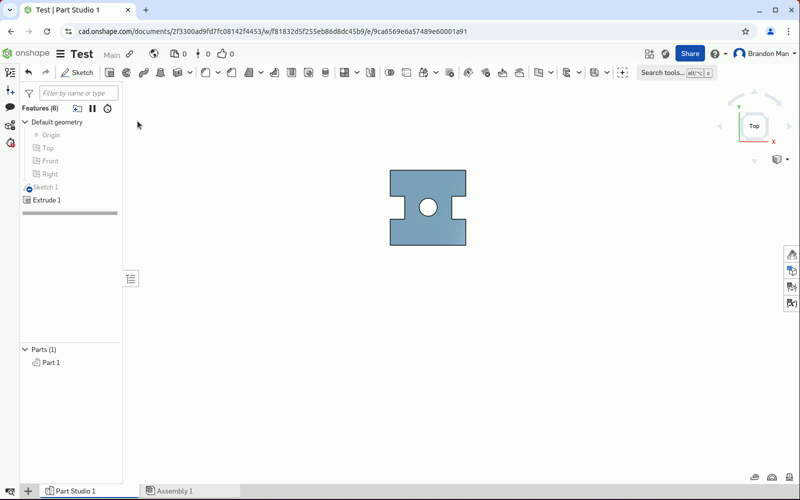
key(shift+h)
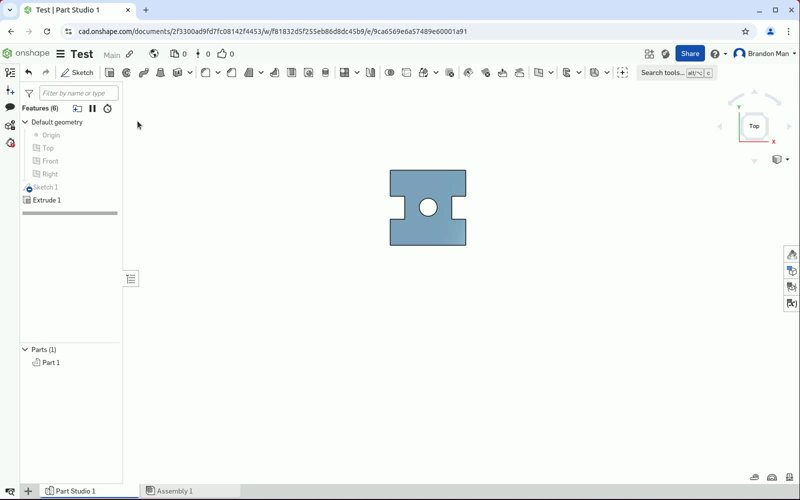
mouse_move(73, 189)
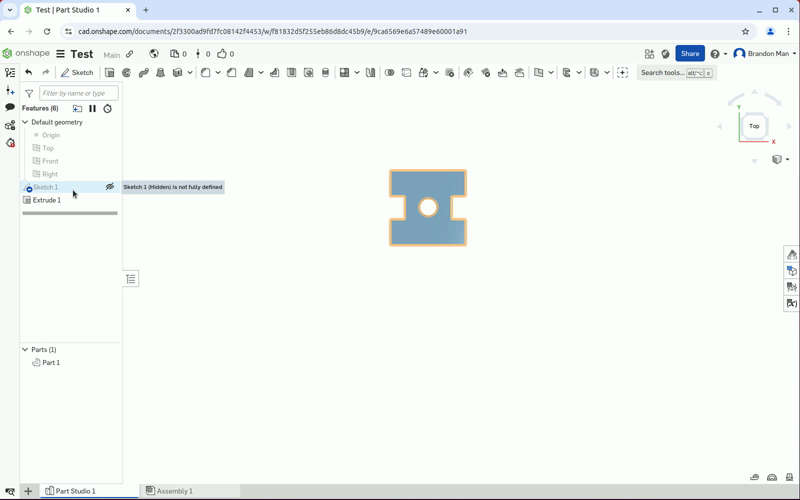
click(73, 189)
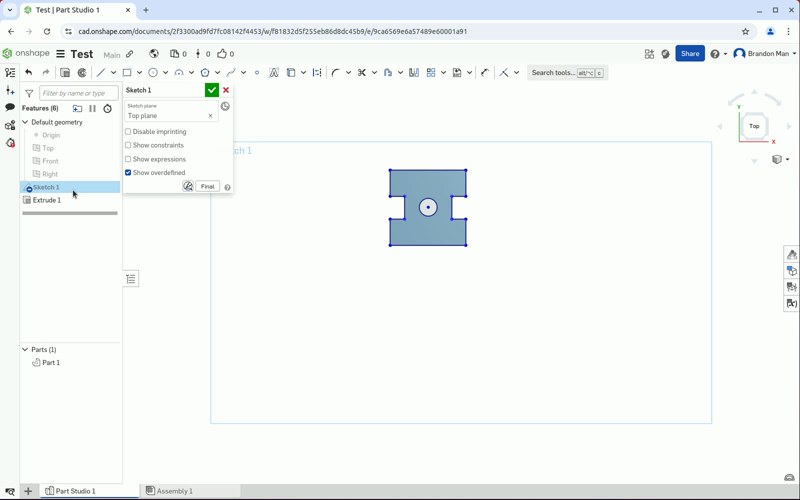
mouse_move(229, 92)
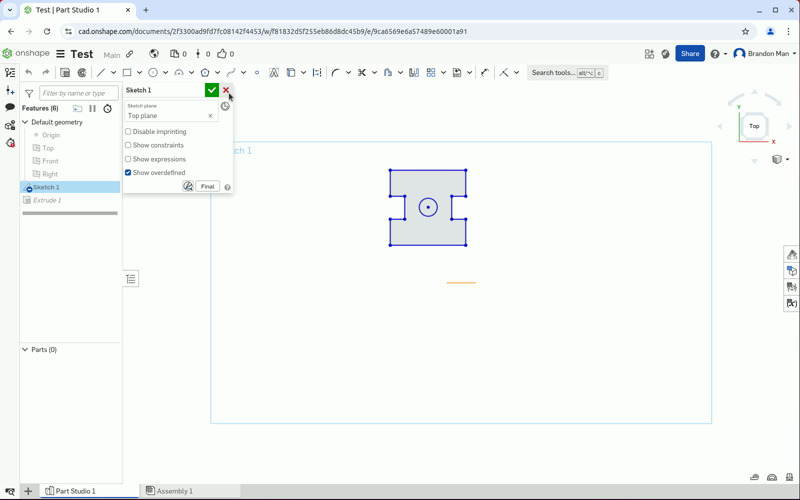
click(229, 92)
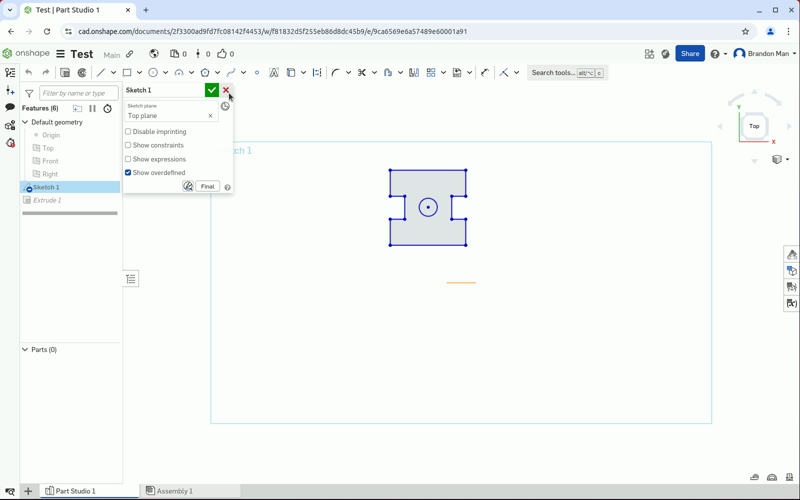
key(shift+s)
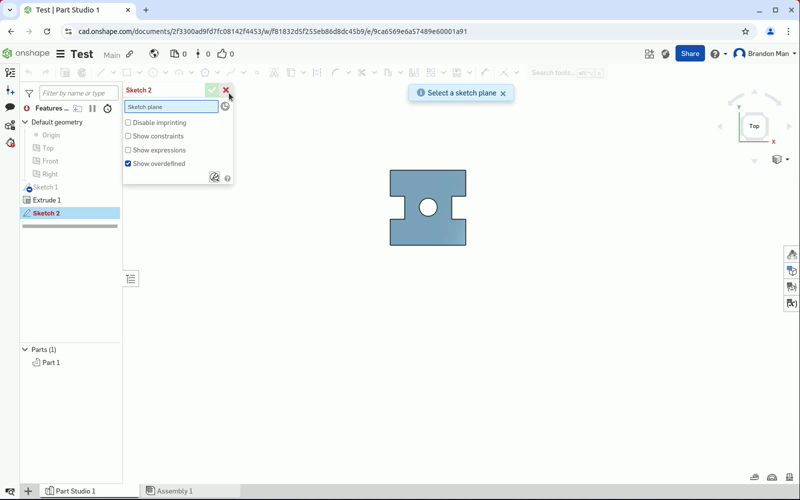
mouse_move(73, 150)
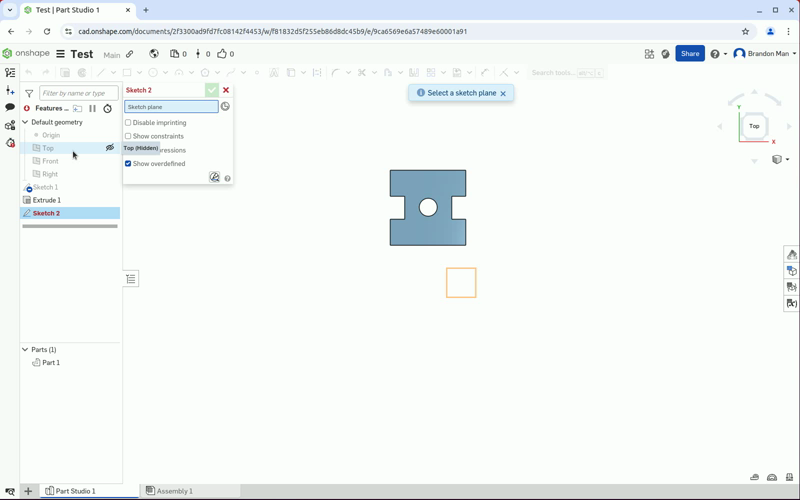
click(73, 150)
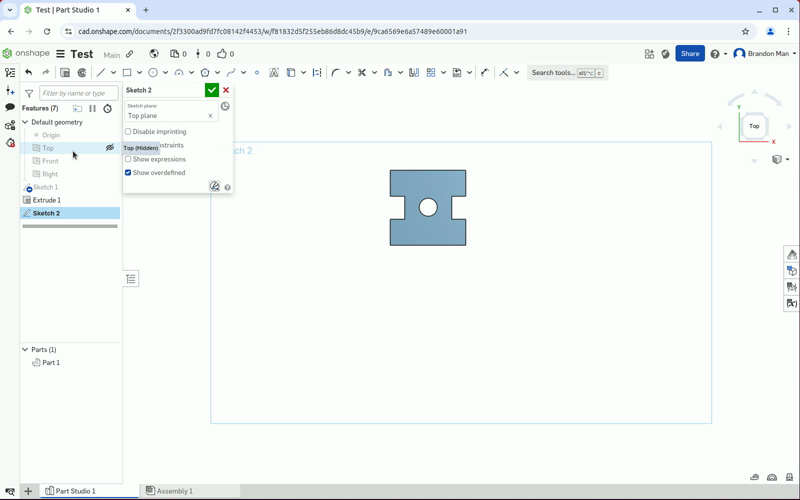
mouse_move(73, 352)
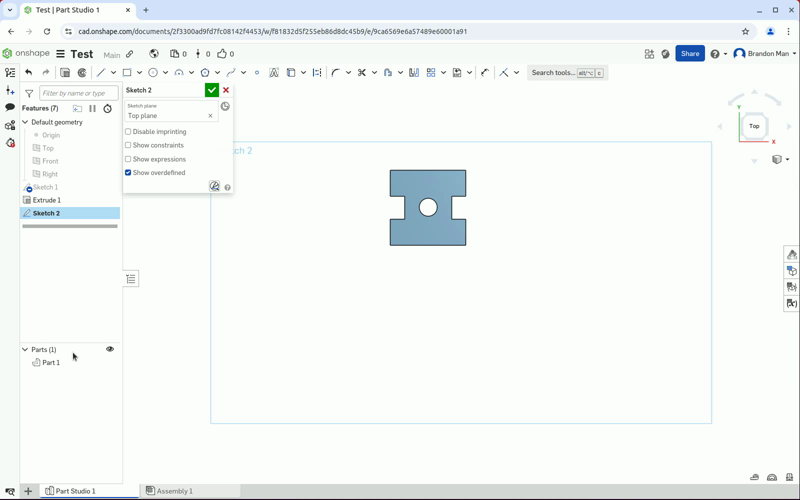
key(y)
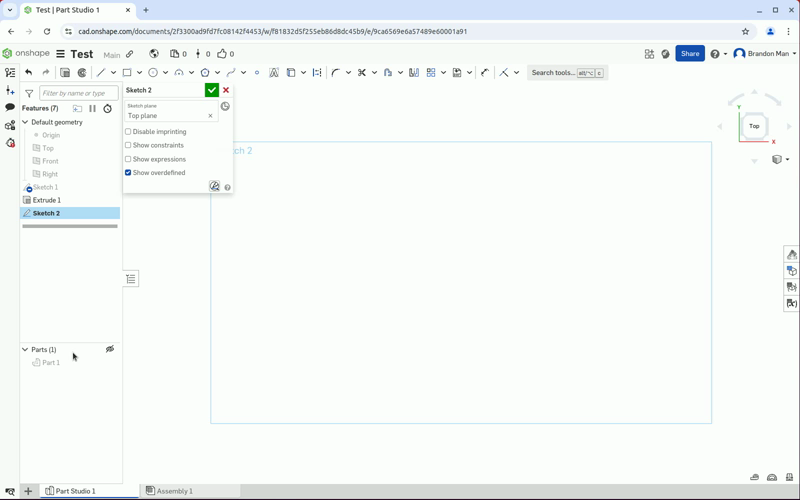
key(l)
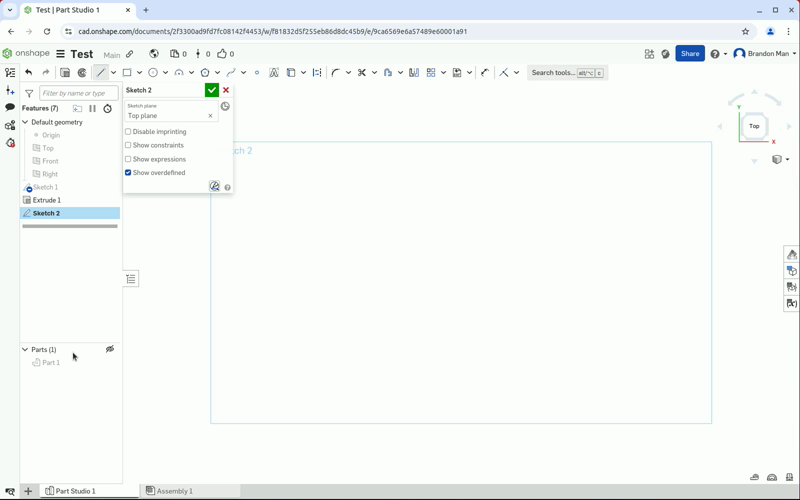
key_down(shift)
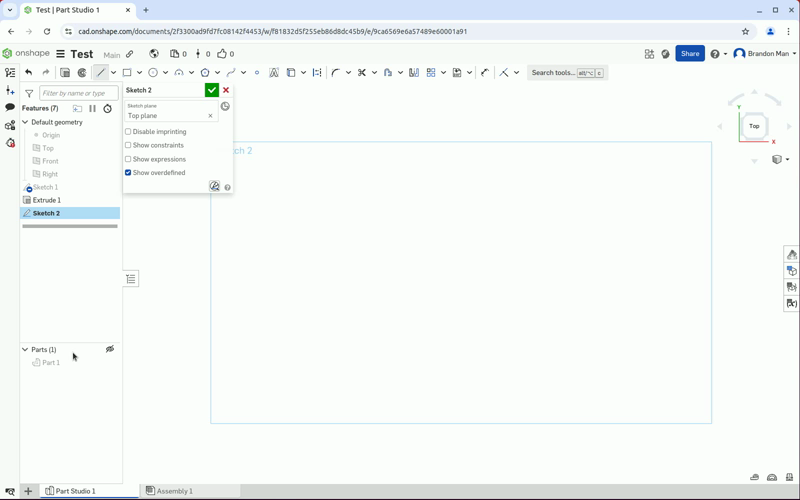
mouse_move(390, 282)
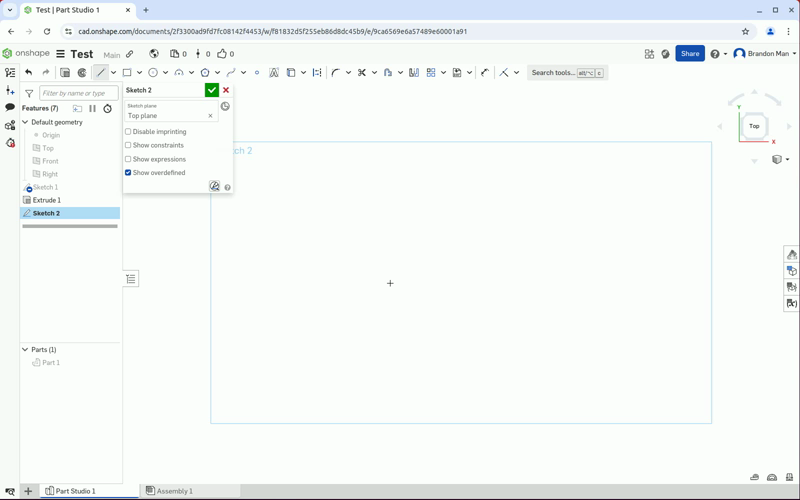
click(390, 282)
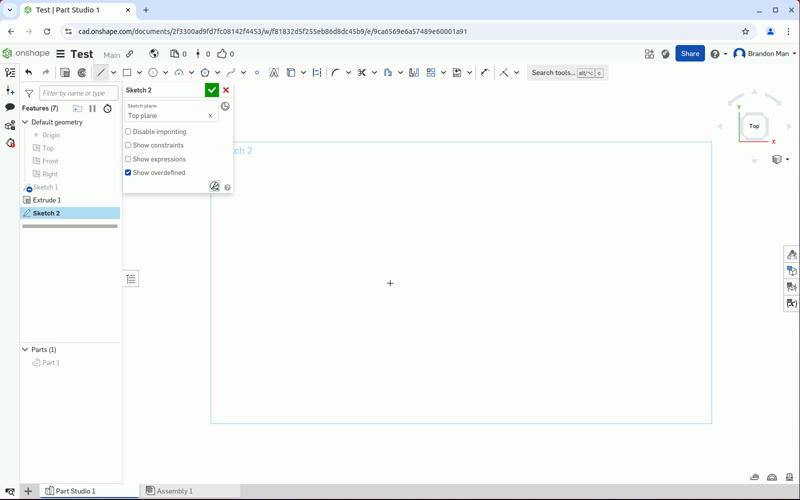
key_up(shift)
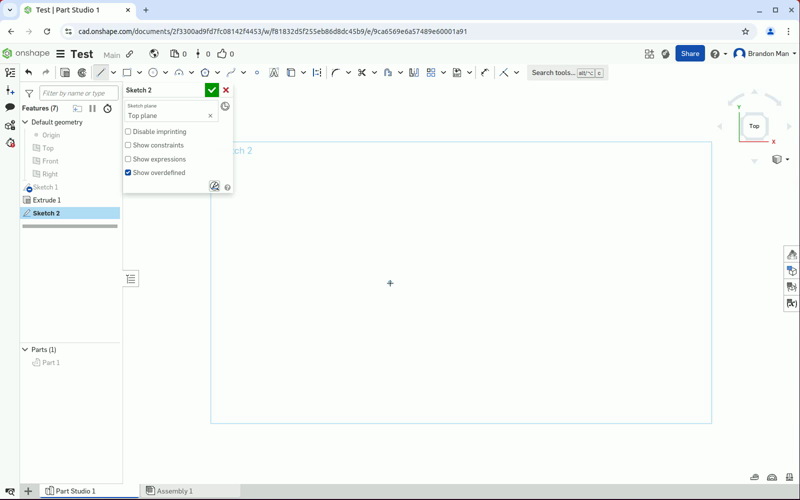
key_down(shift)
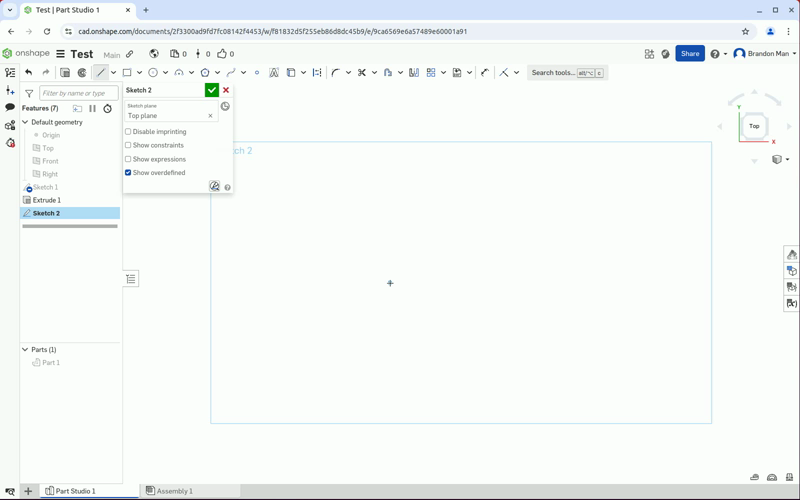
mouse_move(465, 282)
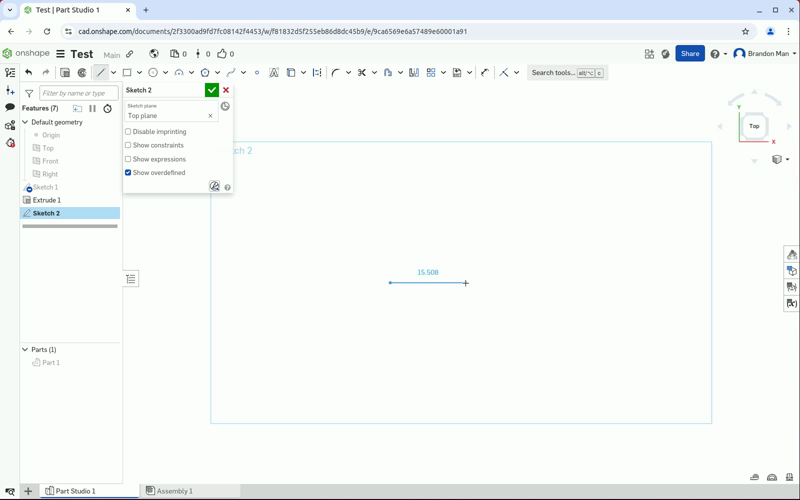
click(465, 282)
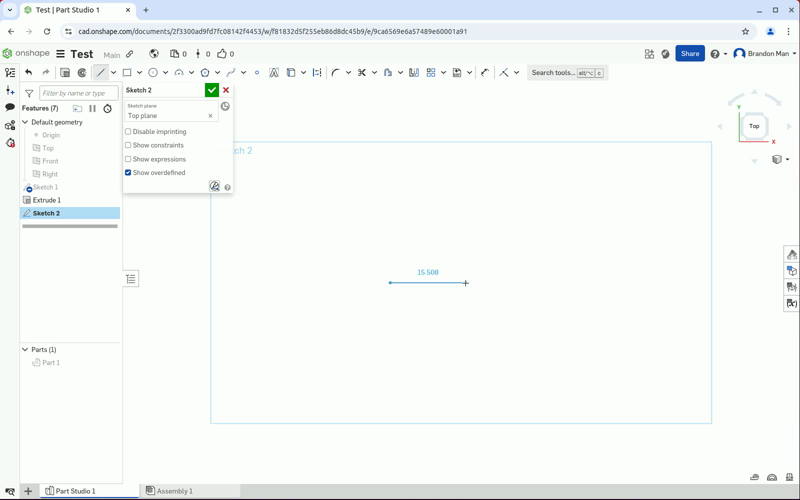
key_up(shift)
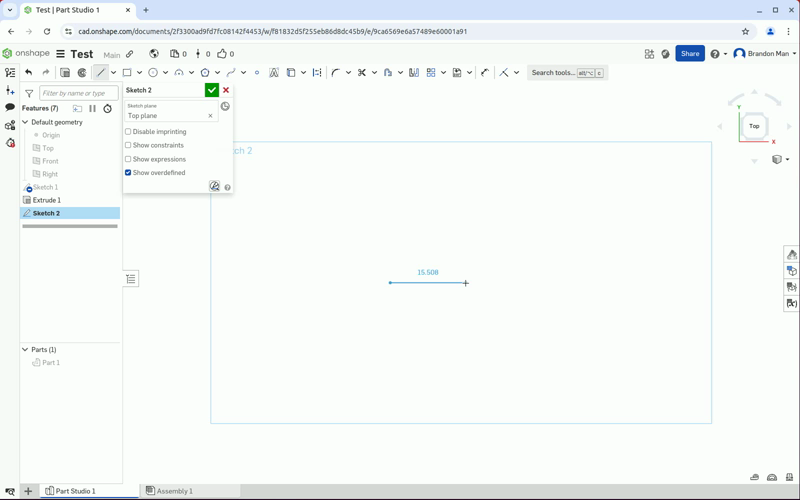
key_down(shift)
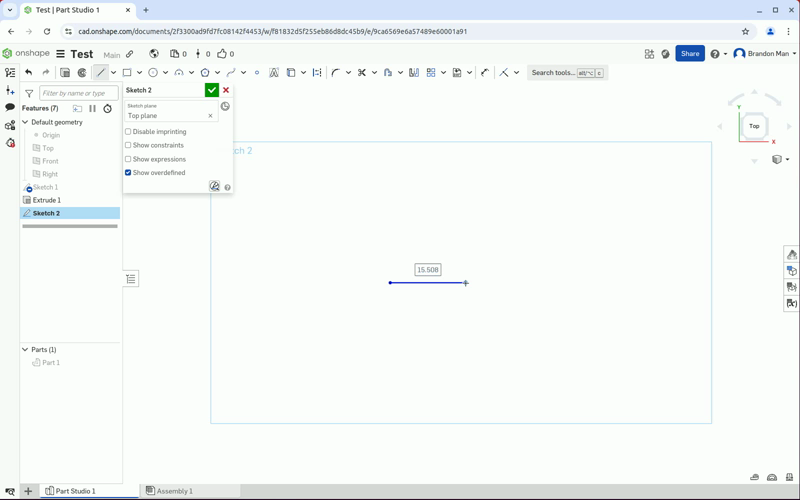
mouse_move(495, 282)
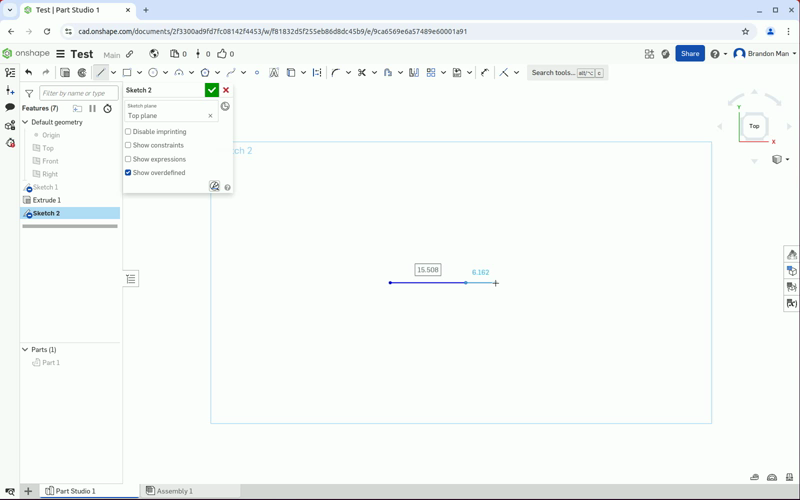
mouse_move(465, 244)
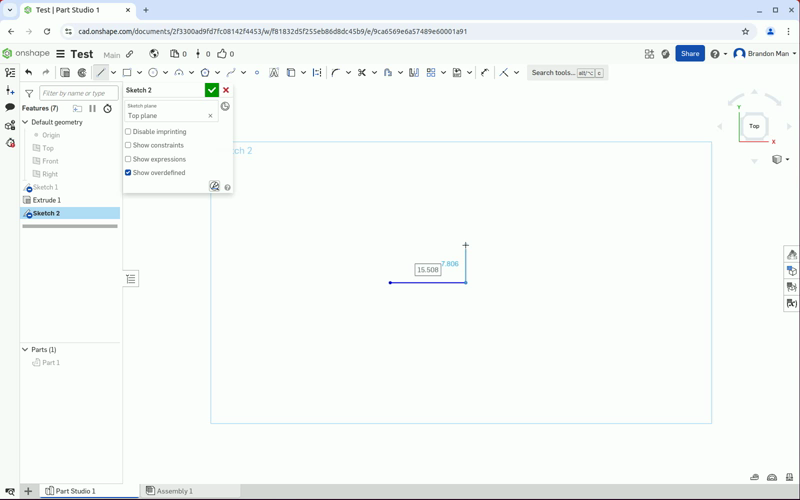
click(465, 244)
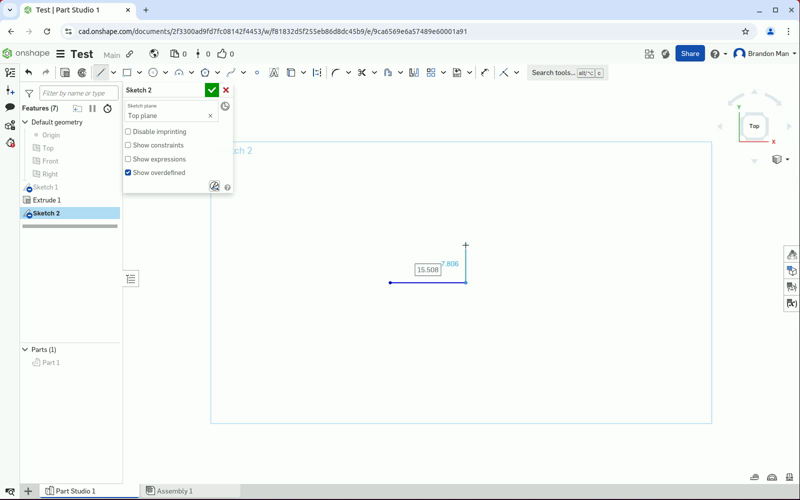
key_up(shift)
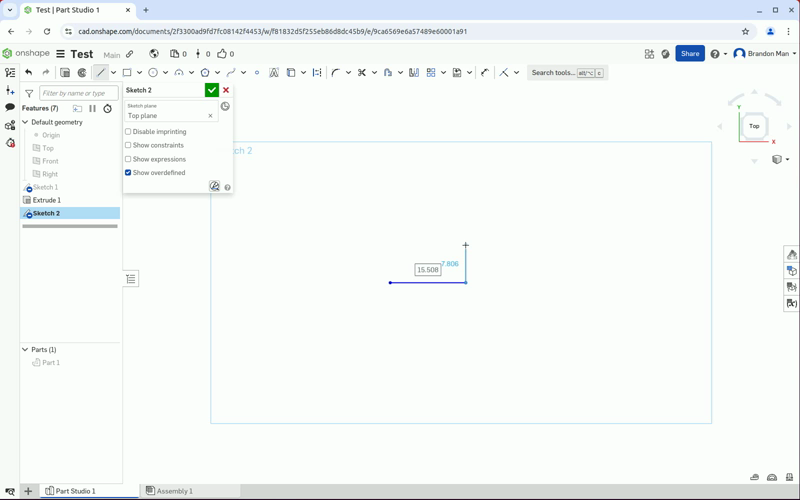
key_down(shift)
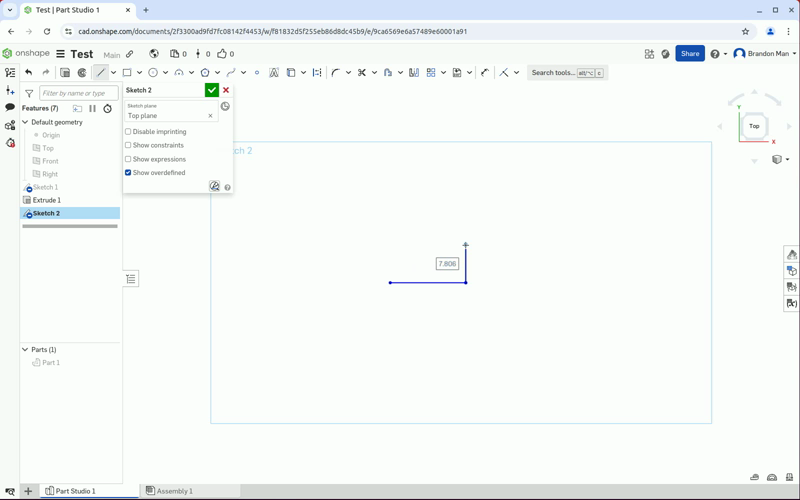
mouse_move(390, 244)
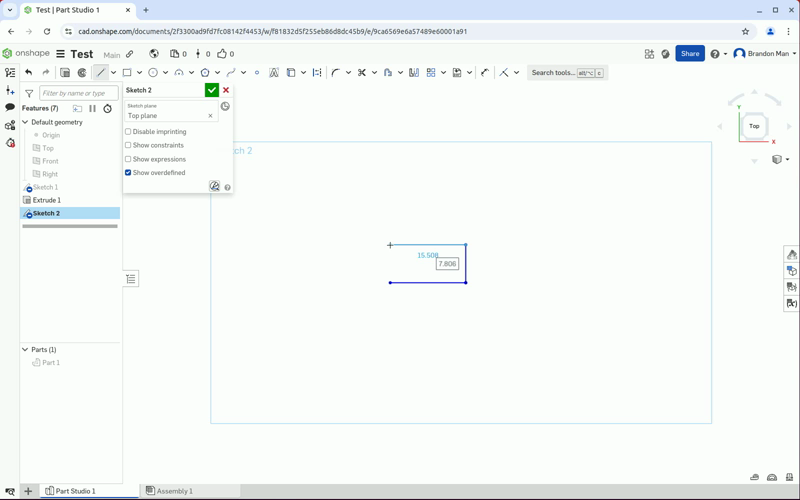
click(390, 244)
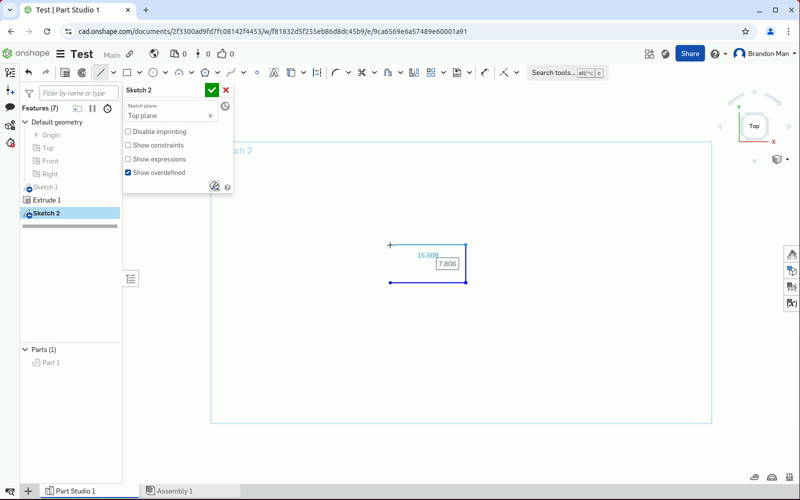
key_up(shift)
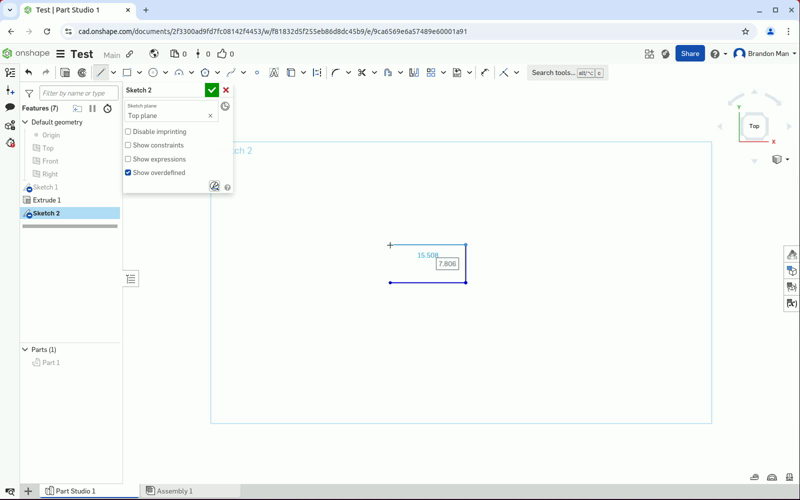
mouse_move(420, 244)
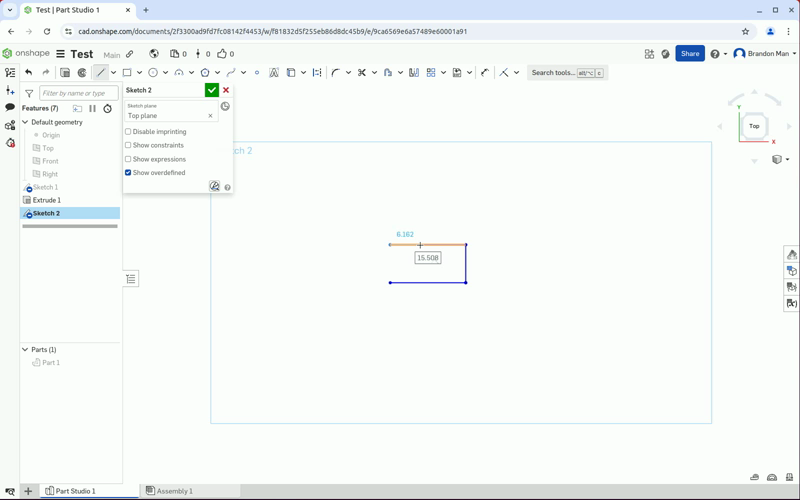
key_down(shift)
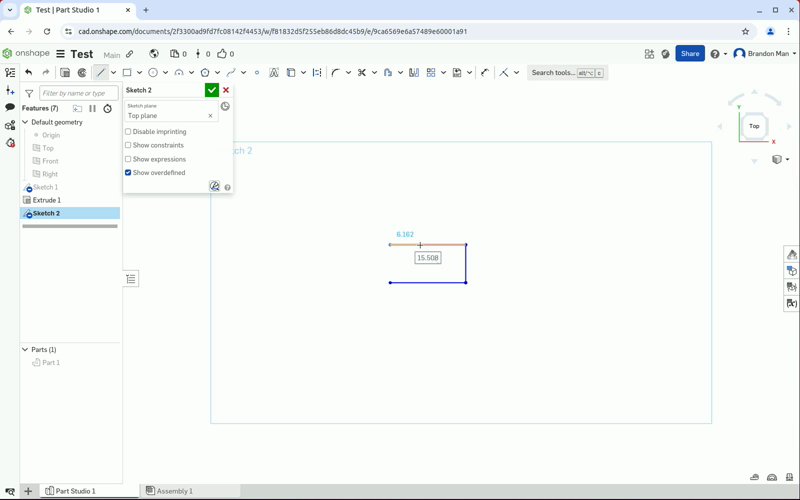
mouse_move(390, 282)
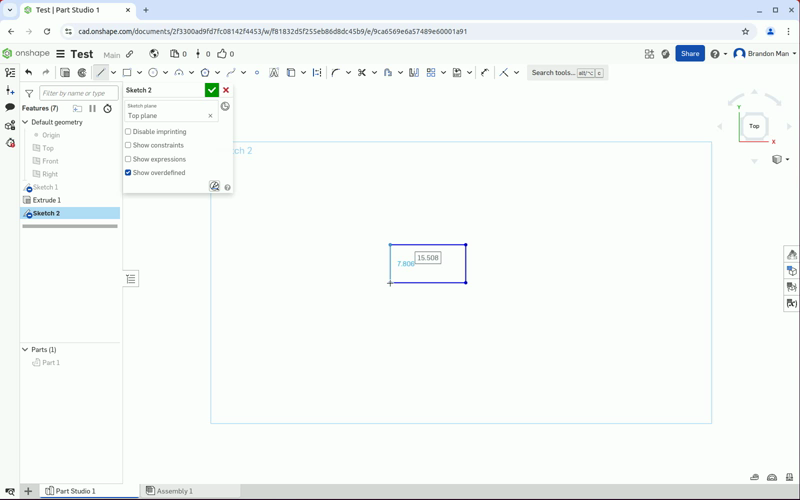
key_up(shift)
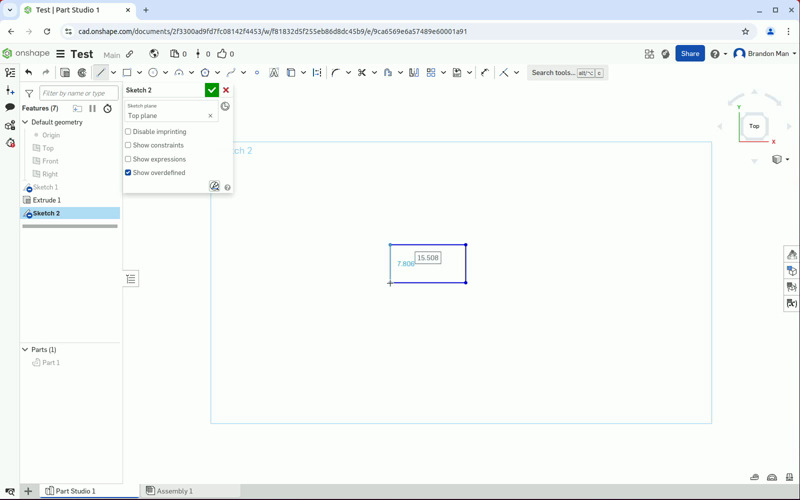
click(390, 282)
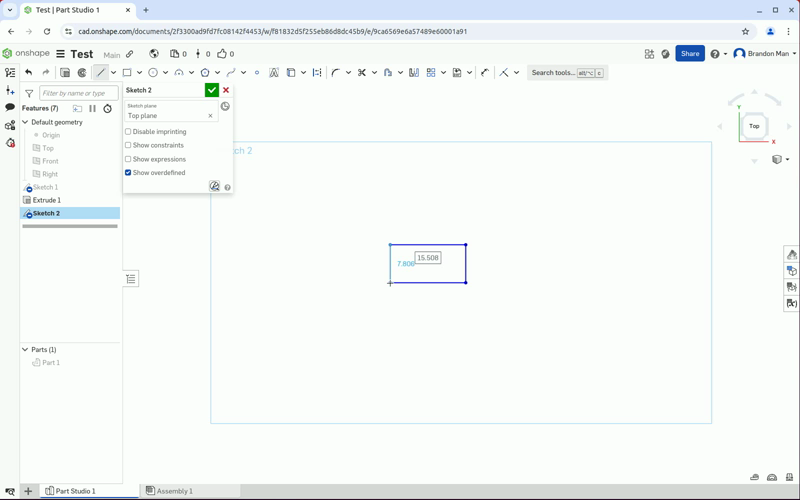
key(esc)
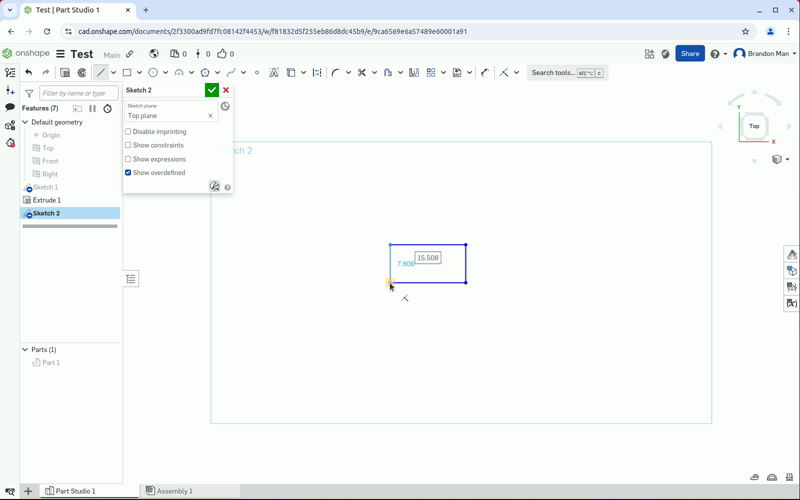
key(c)
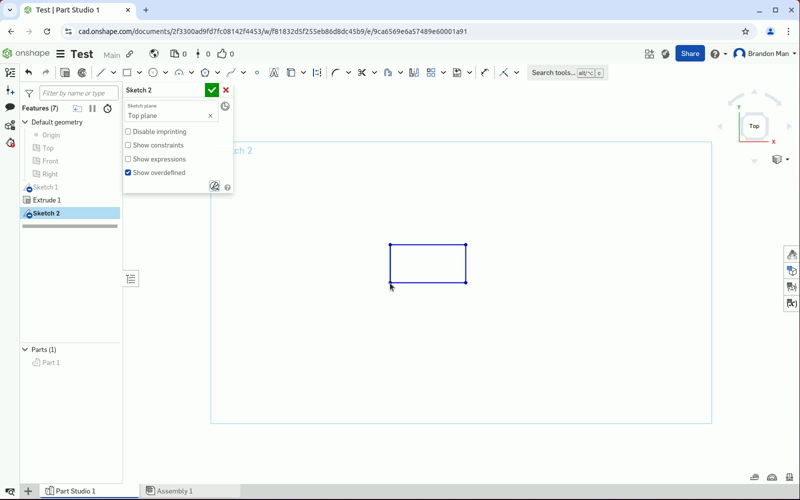
key_down(shift)
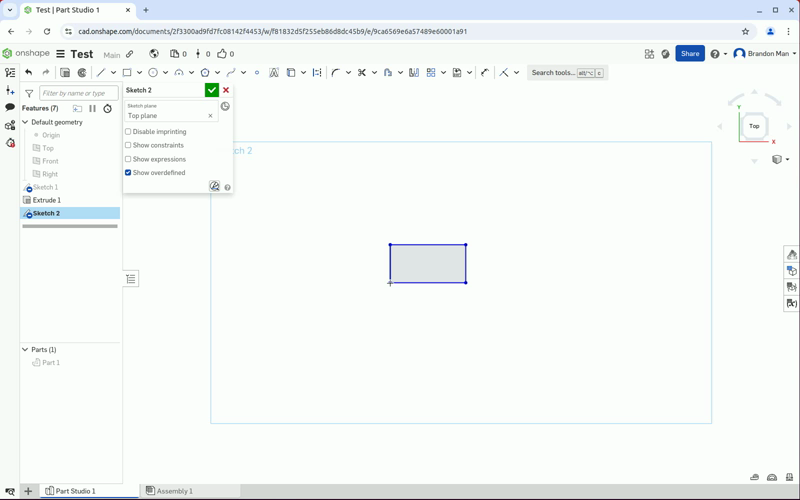
mouse_move(428, 264)
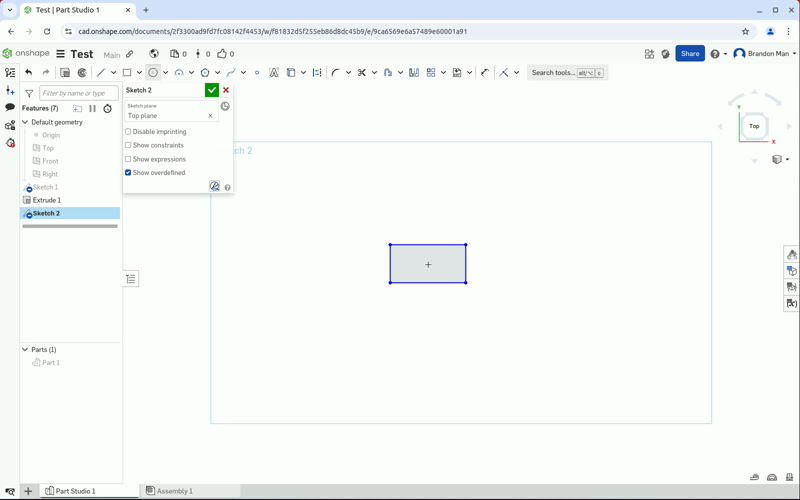
click(428, 264)
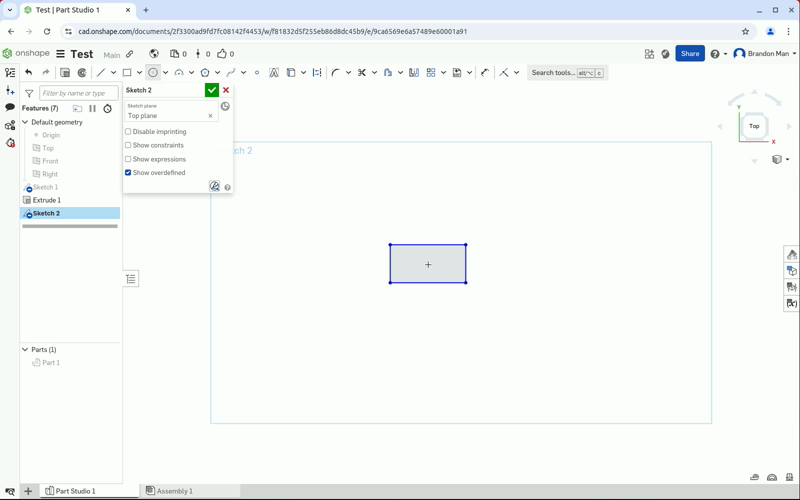
key_up(shift)
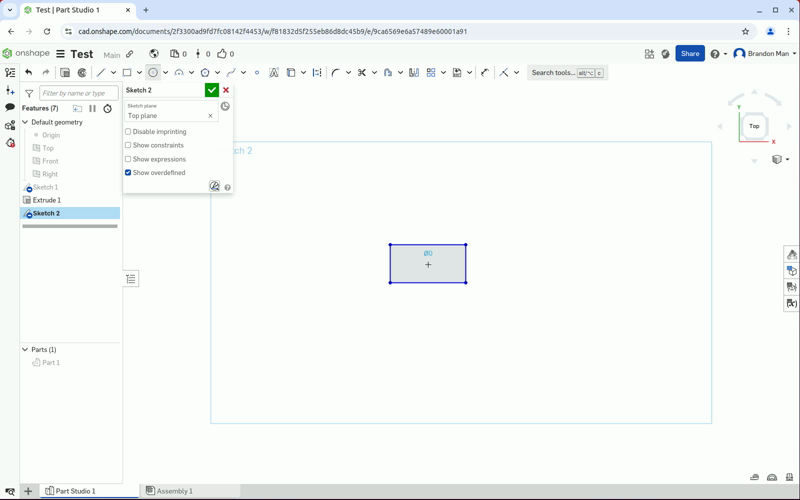
mouse_move(437, 264)
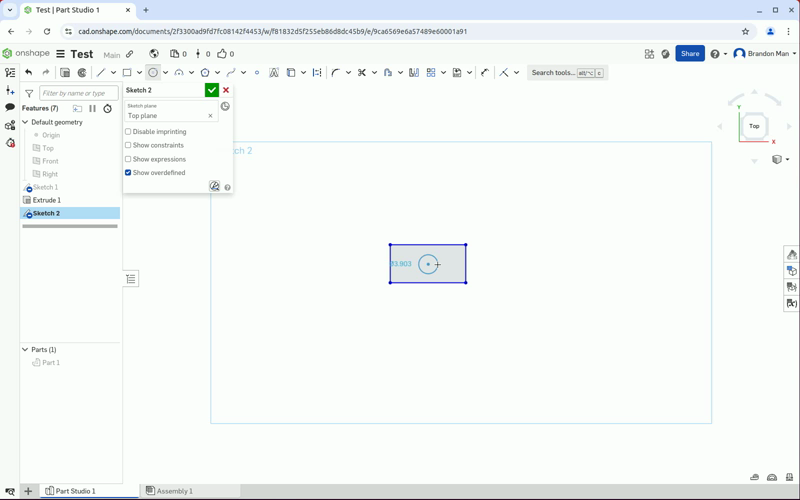
click(437, 264)
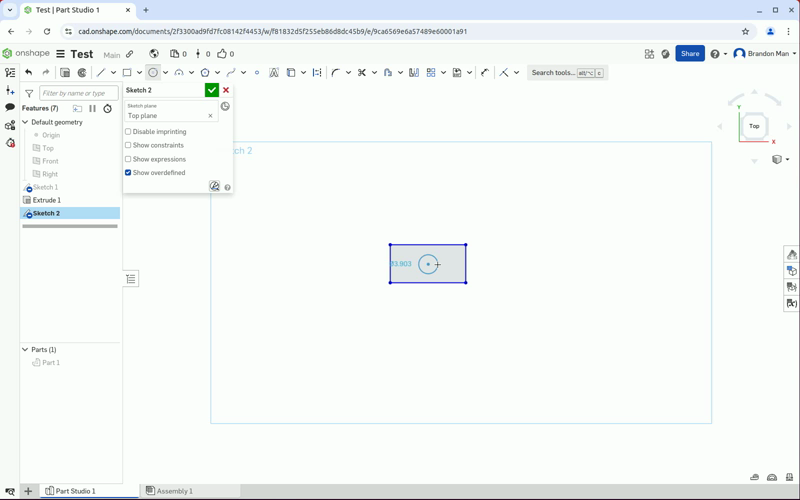
key(esc)
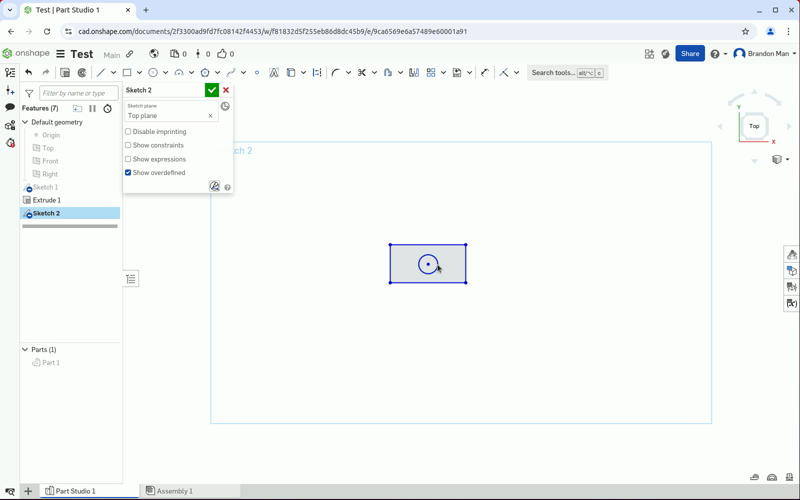
mouse_move(454, 249)
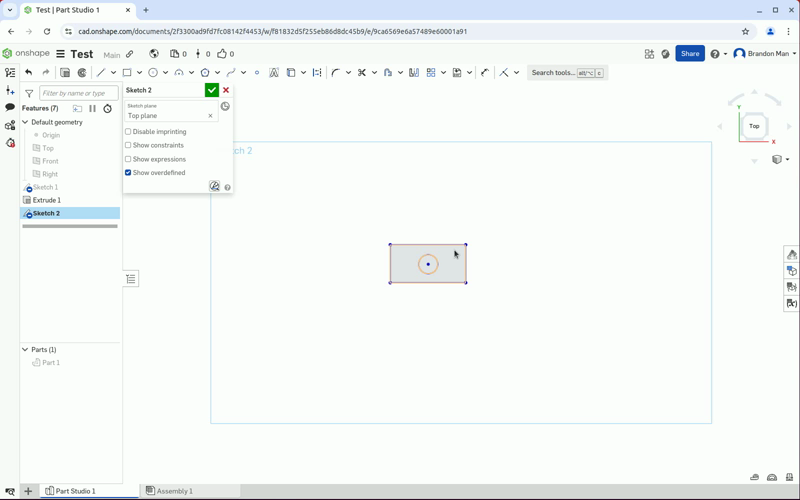
click(454, 249)
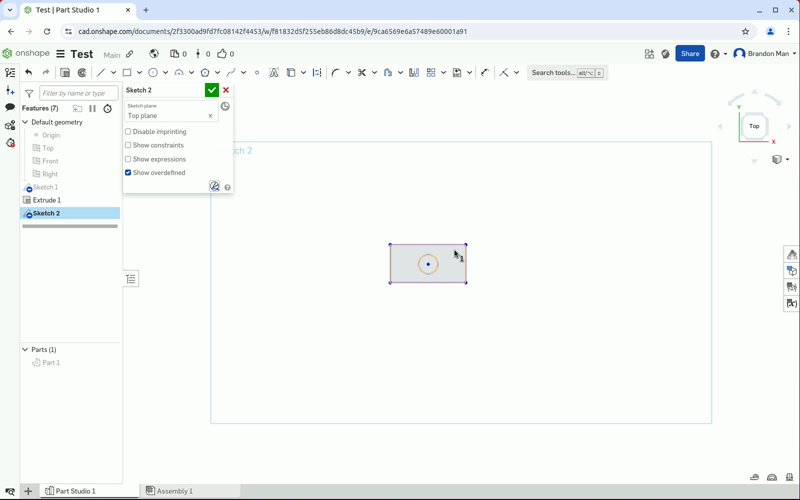
mouse_move(73, 352)
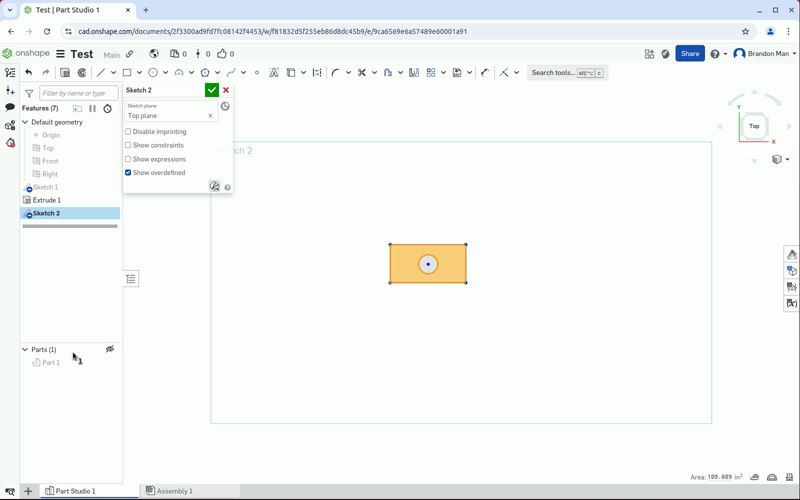
key(shift+y)
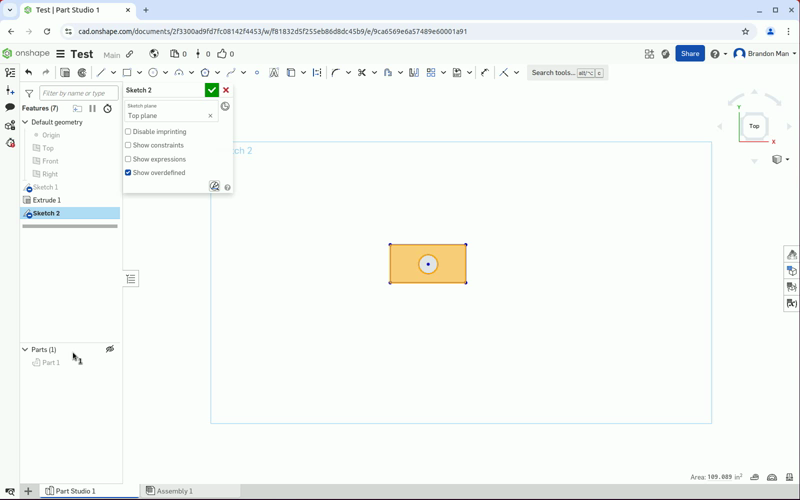
key(shift+e)
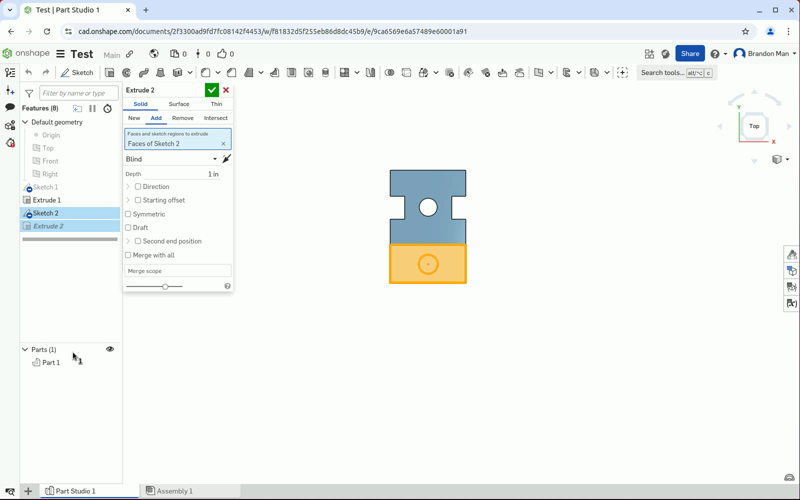
mouse_move(143, 106)
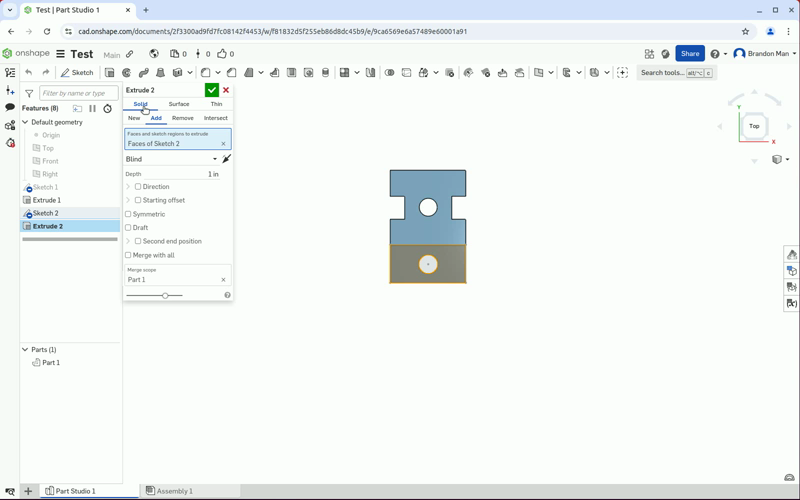
click(143, 106)
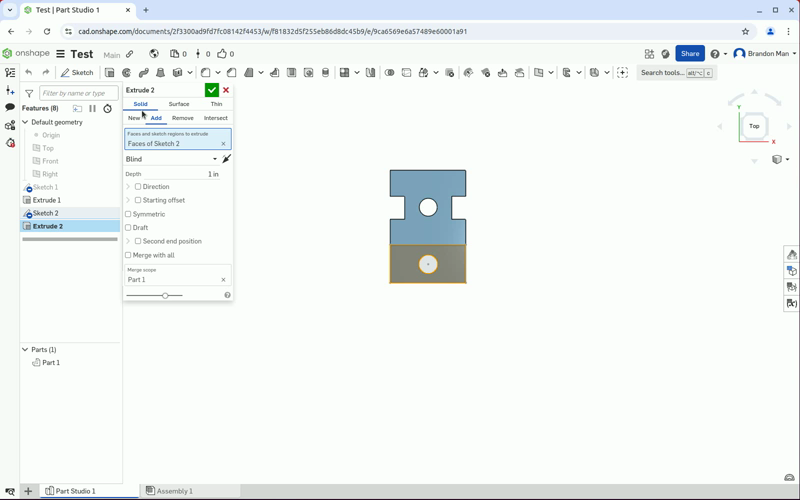
mouse_move(137, 120)
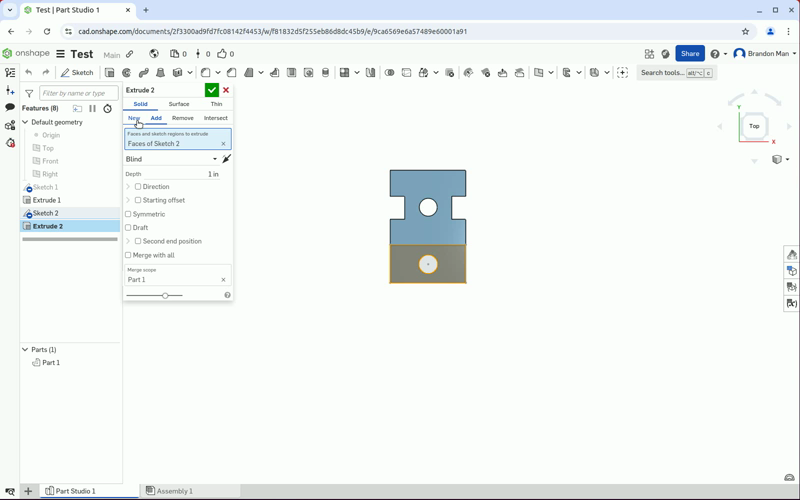
click(137, 120)
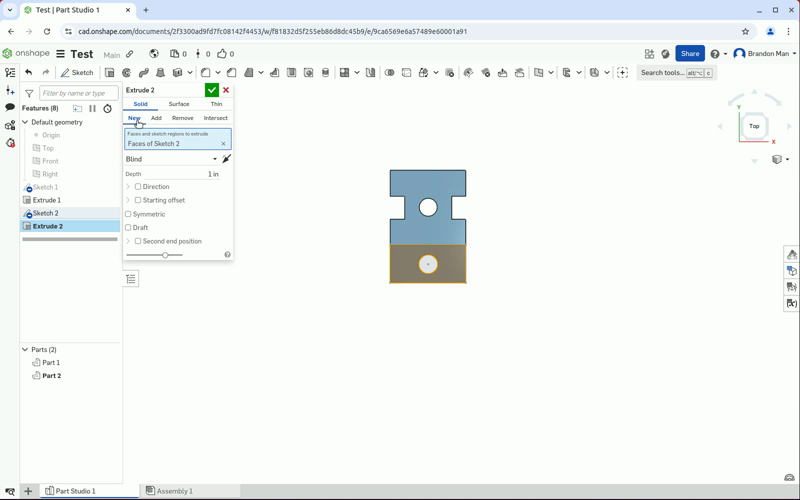
key(tab, 4)
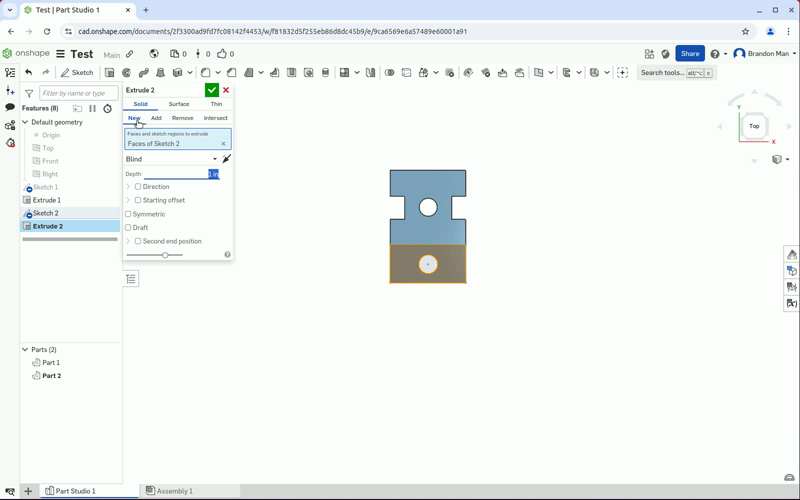
text(3.851)
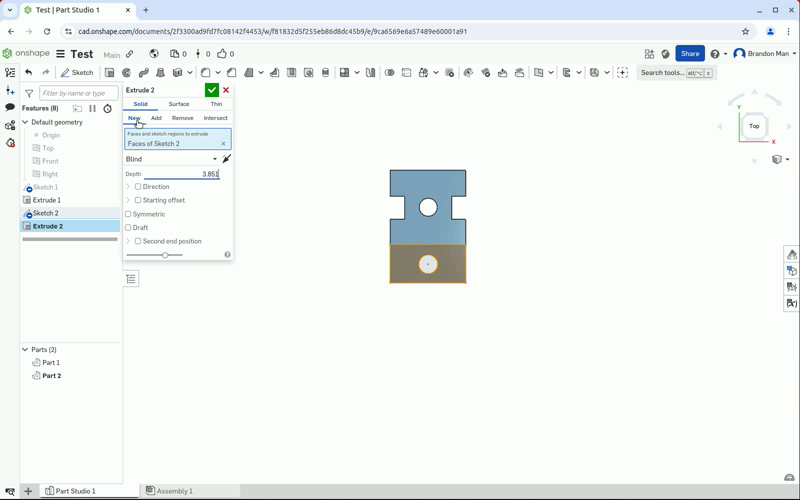
key(enter)
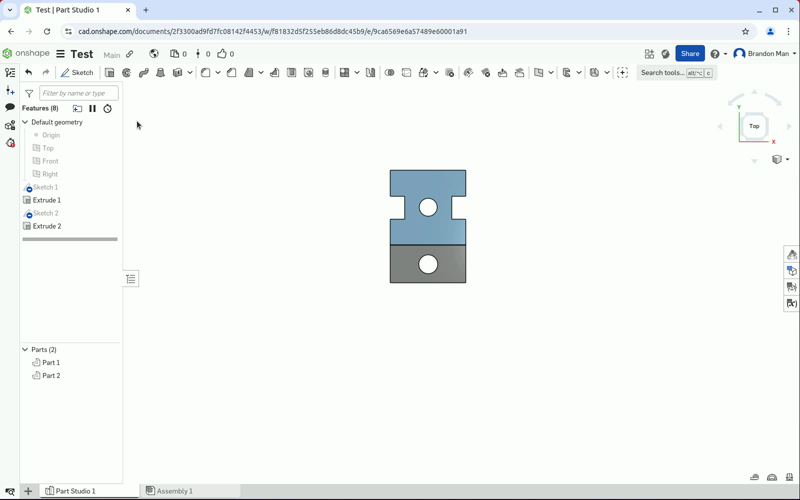
key(shift+h)
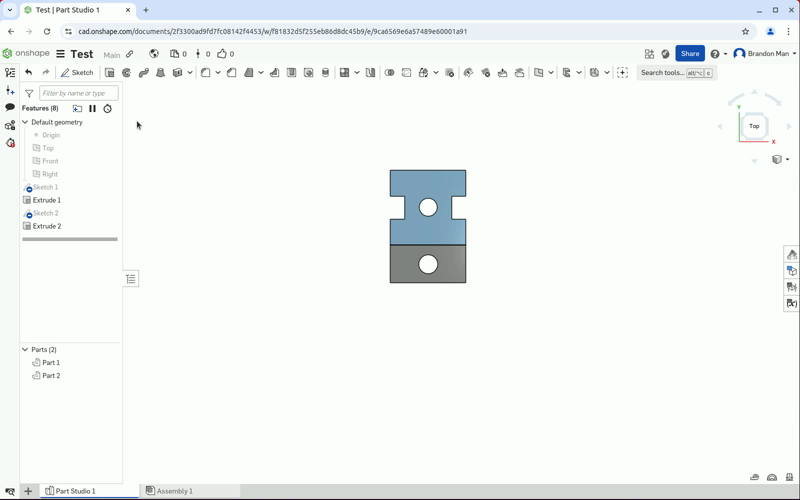
key(shift+h)
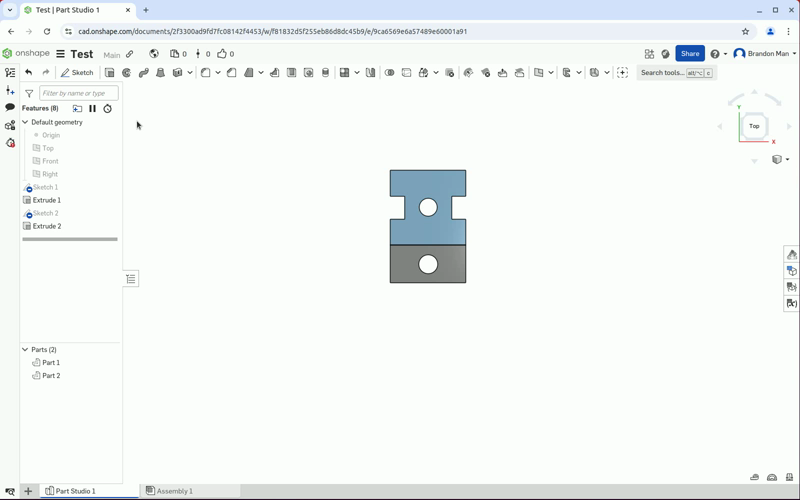
mouse_move(73, 189)
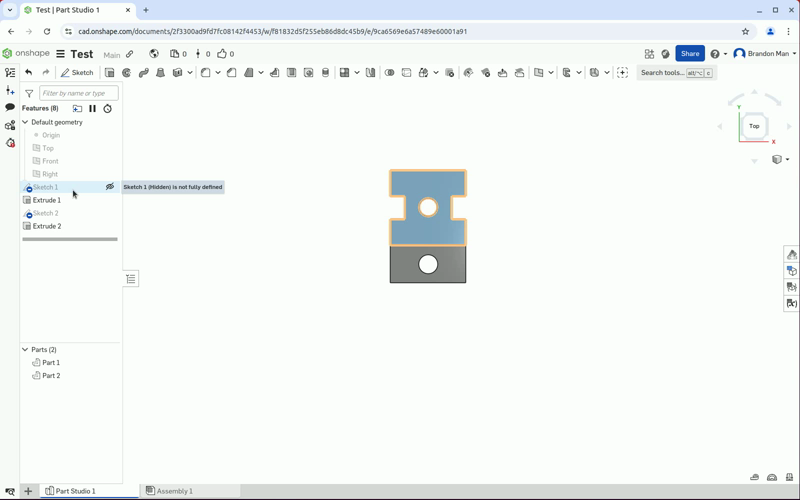
click(73, 189)
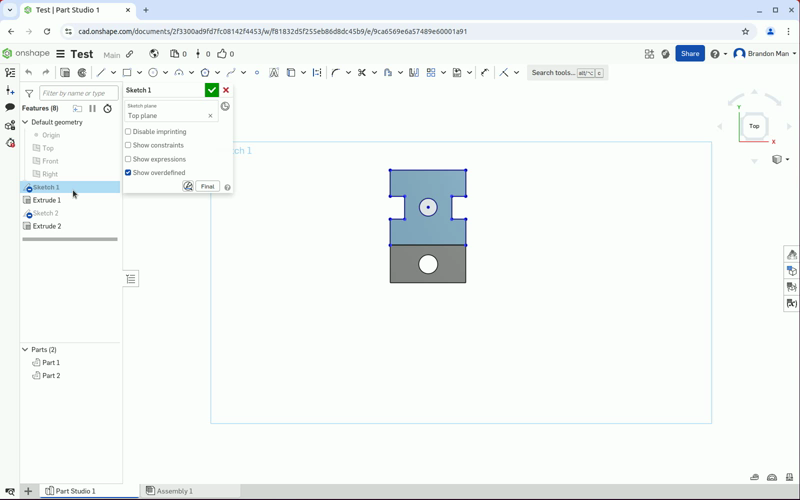
mouse_move(229, 92)
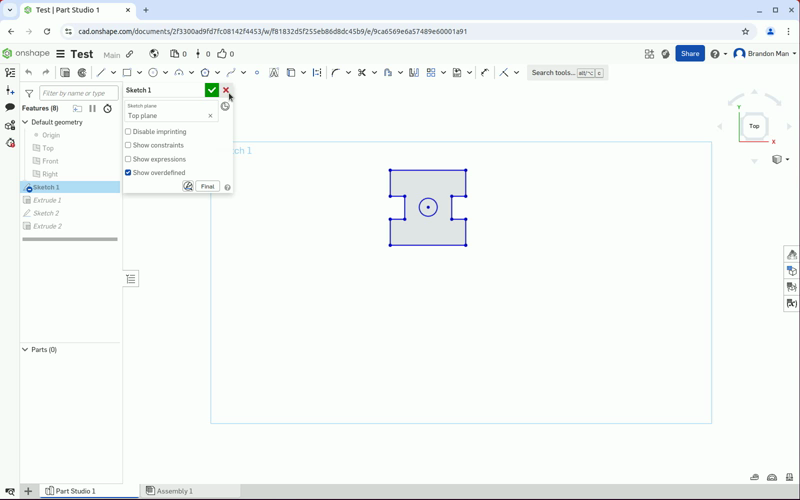
click(229, 92)
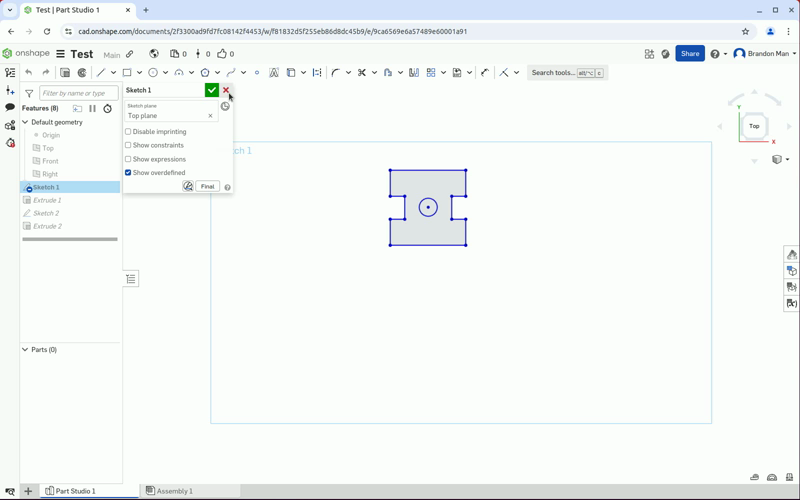
key(shift+s)
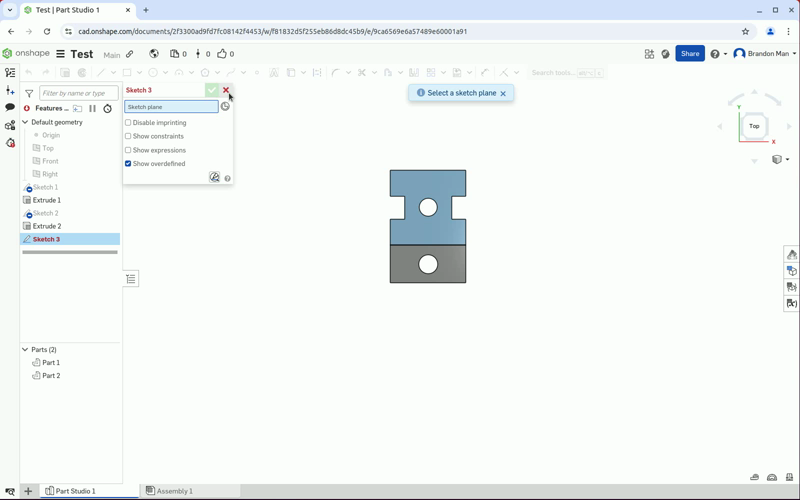
mouse_move(73, 150)
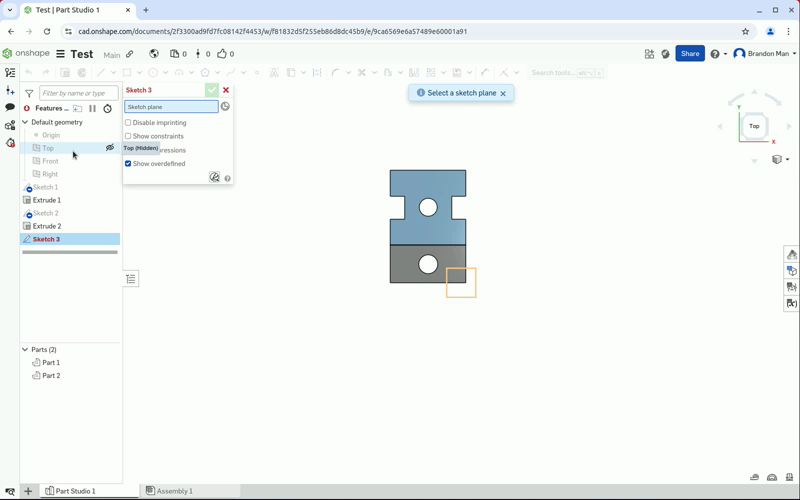
click(73, 150)
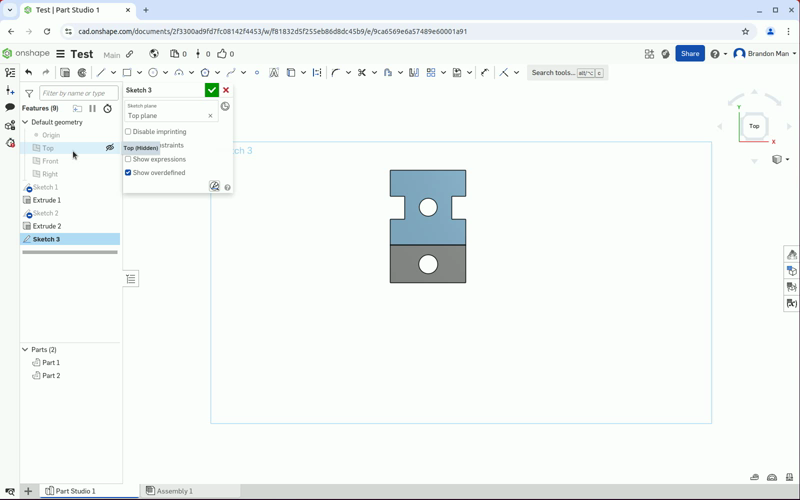
mouse_move(73, 352)
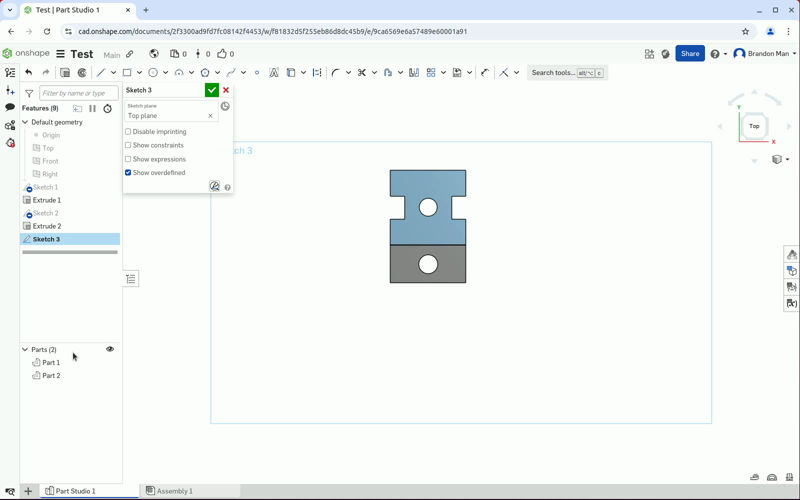
key(y)
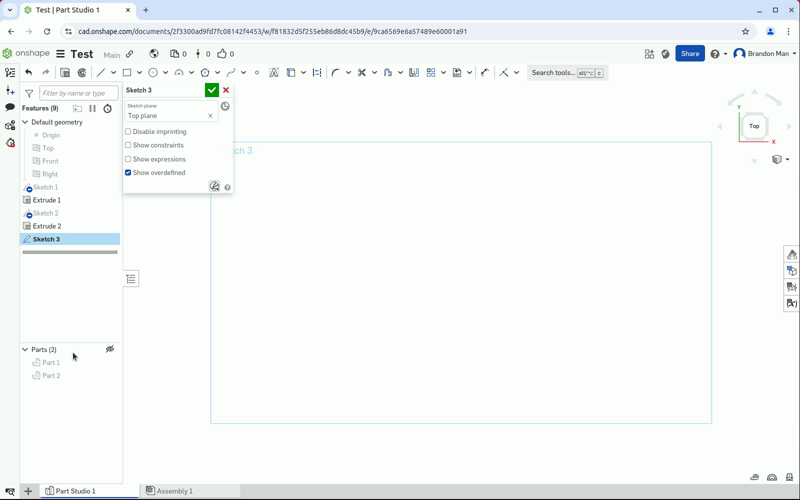
key(l)
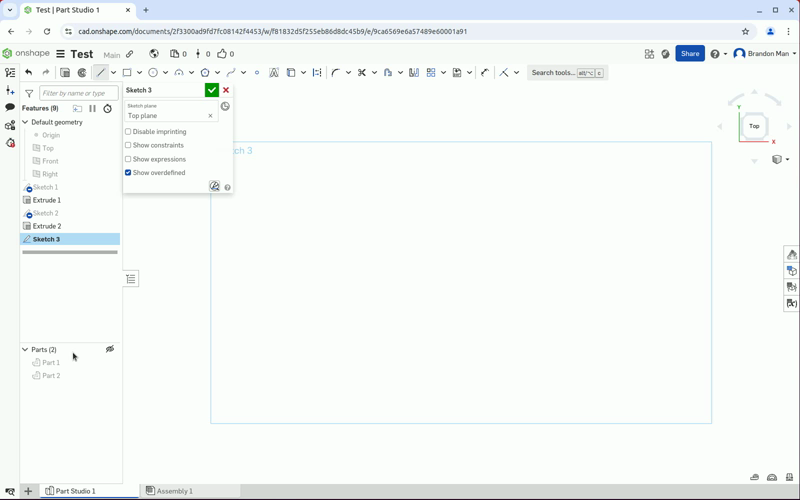
key_down(shift)
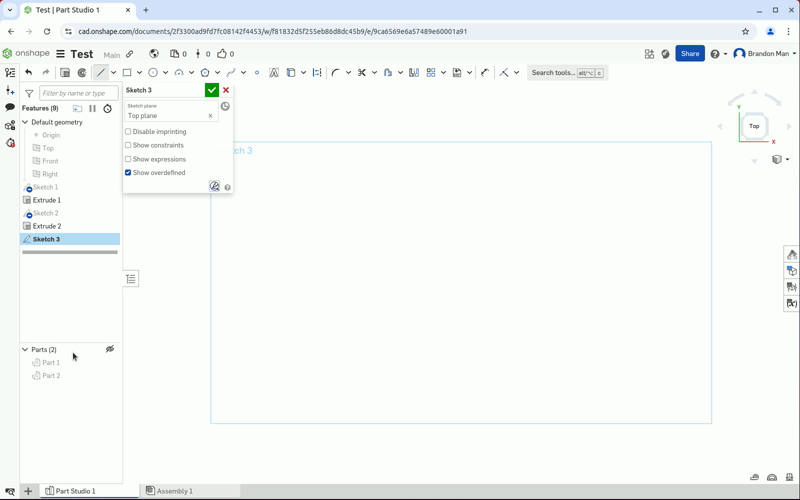
mouse_move(390, 218)
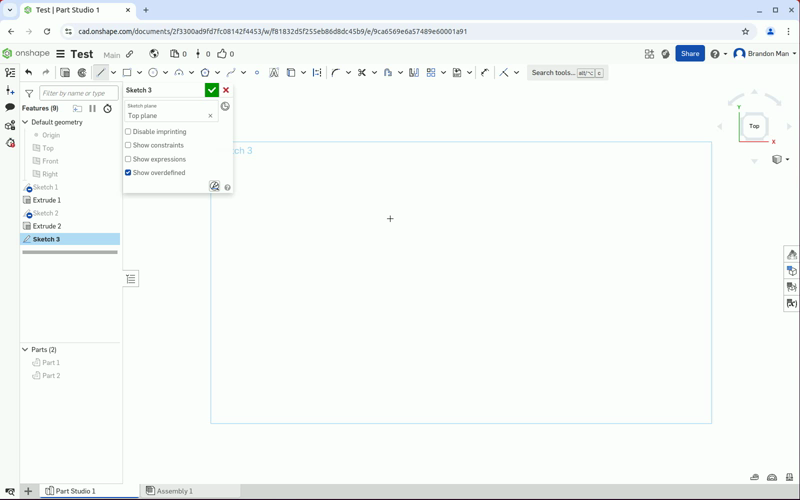
click(390, 218)
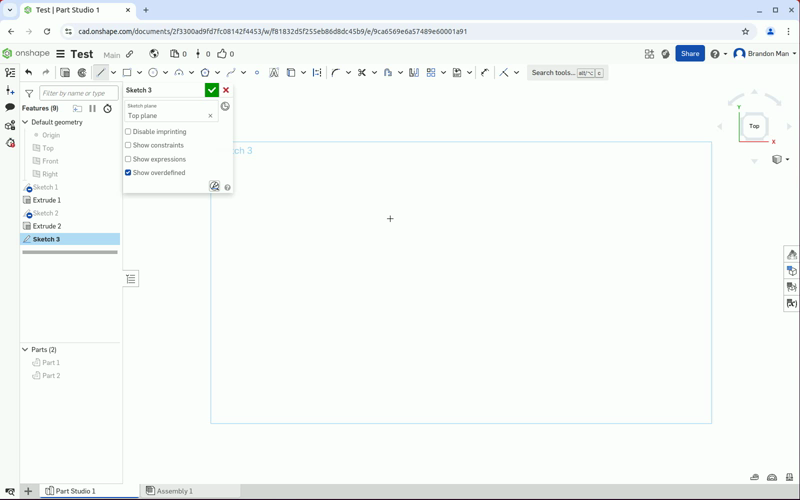
key_up(shift)
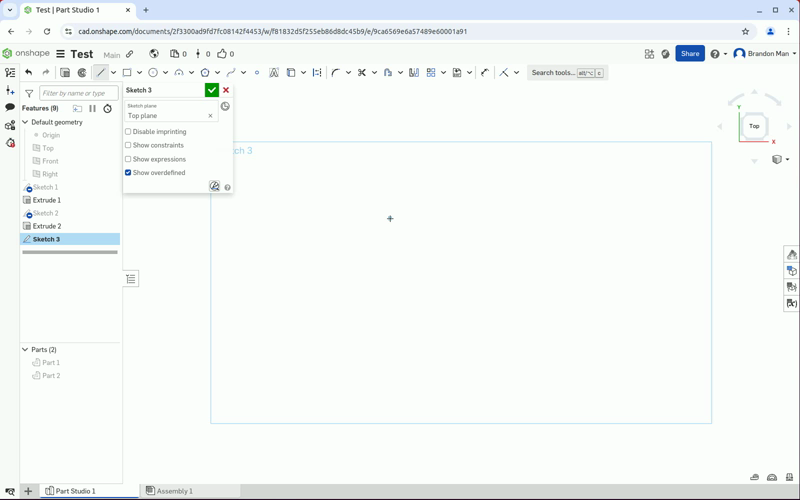
key_down(shift)
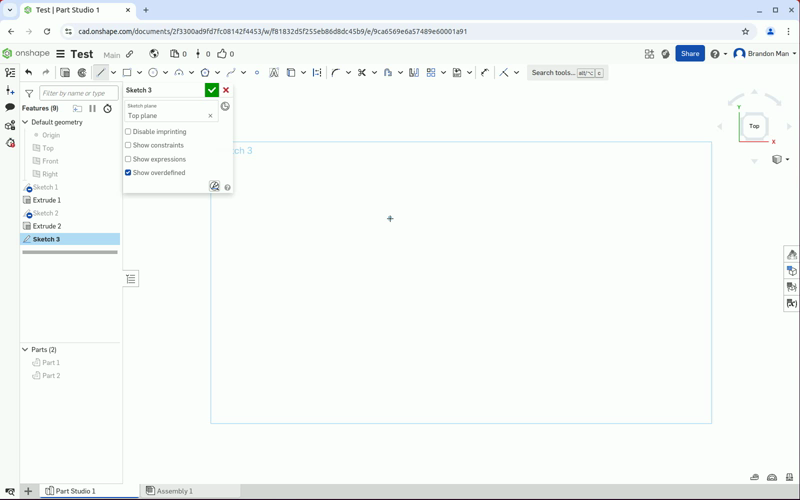
mouse_move(420, 218)
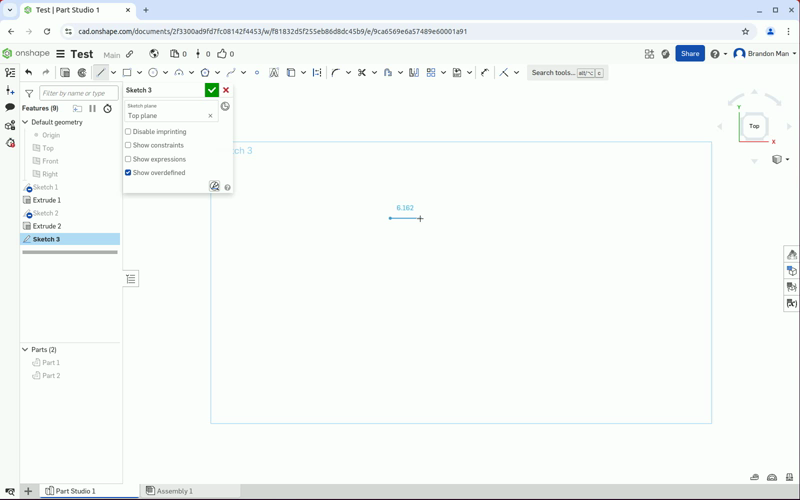
mouse_move(404, 218)
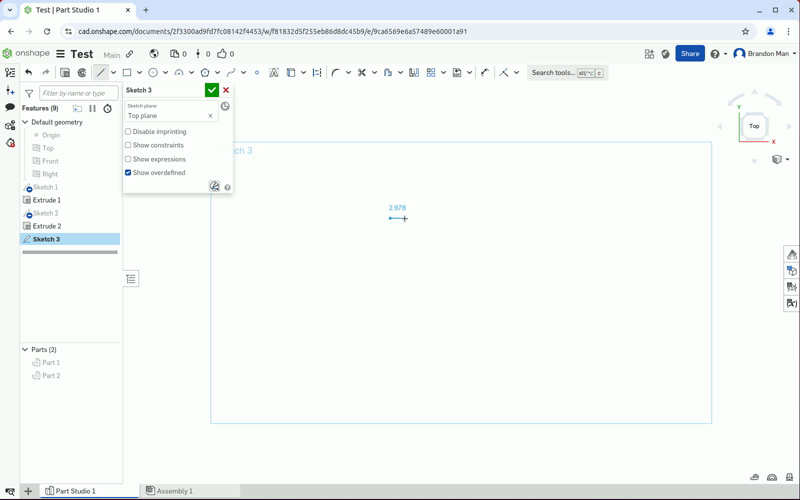
click(404, 218)
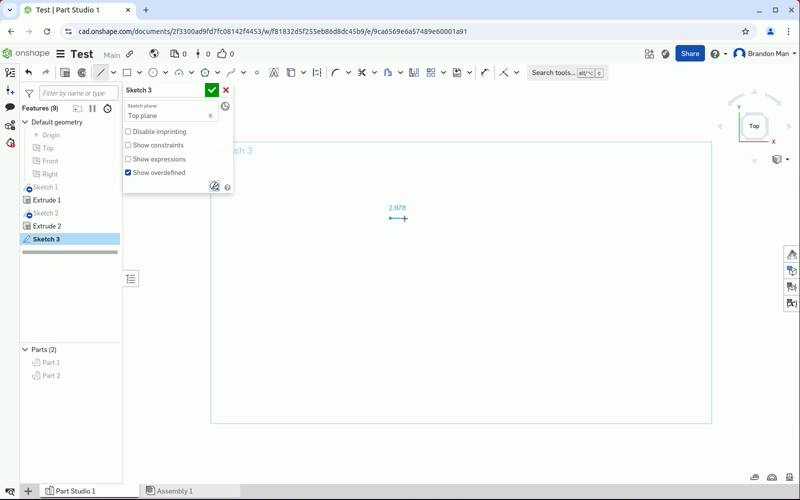
key_up(shift)
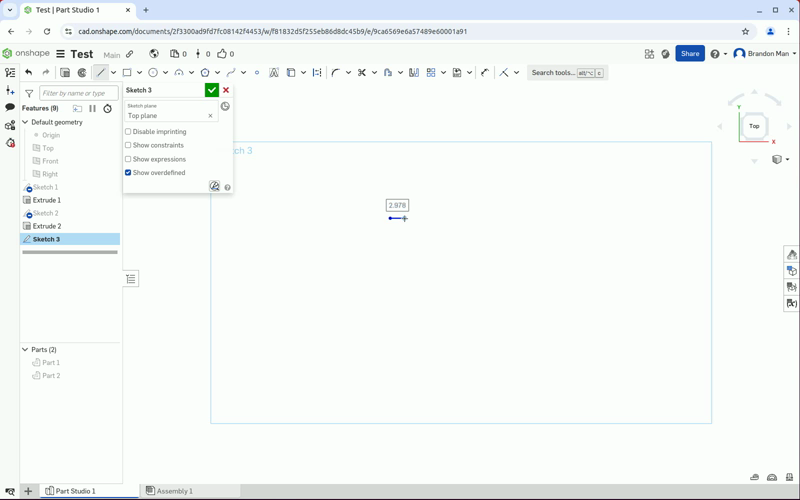
key_down(shift)
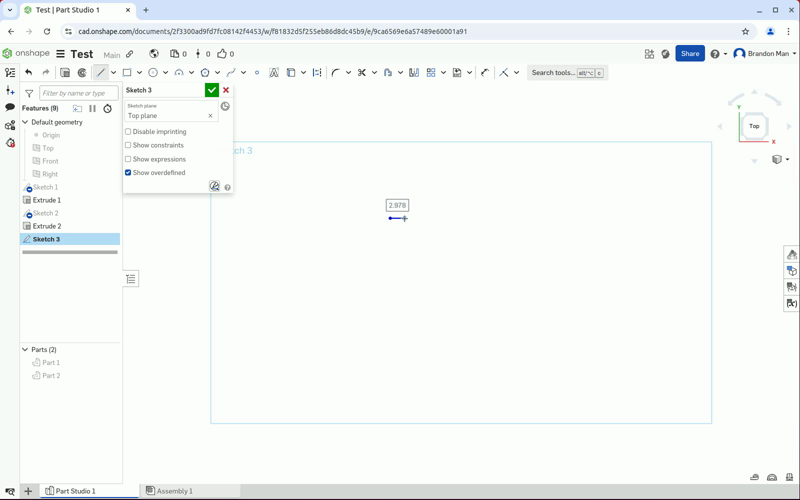
mouse_move(434, 218)
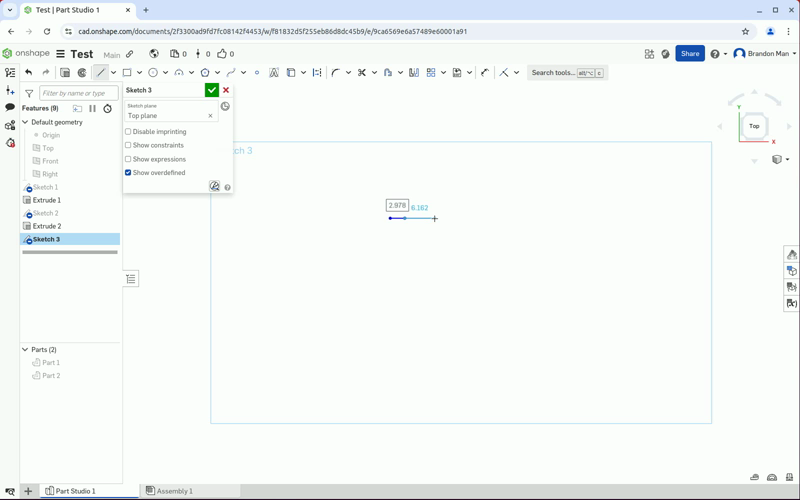
mouse_move(404, 195)
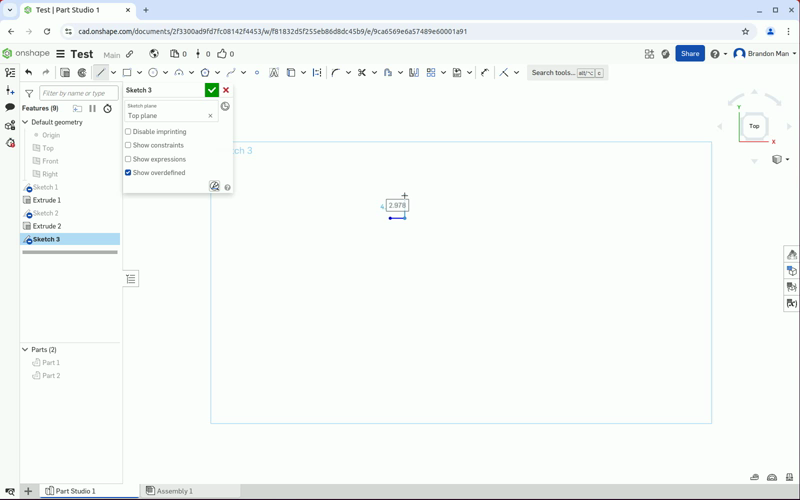
click(404, 195)
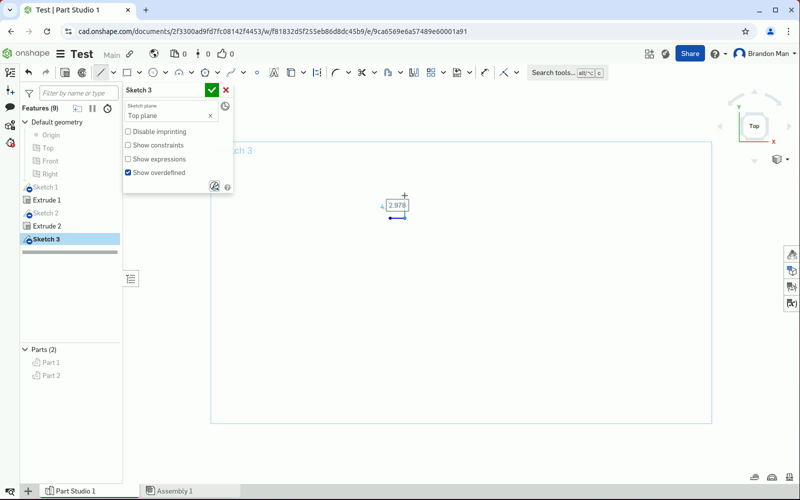
key_up(shift)
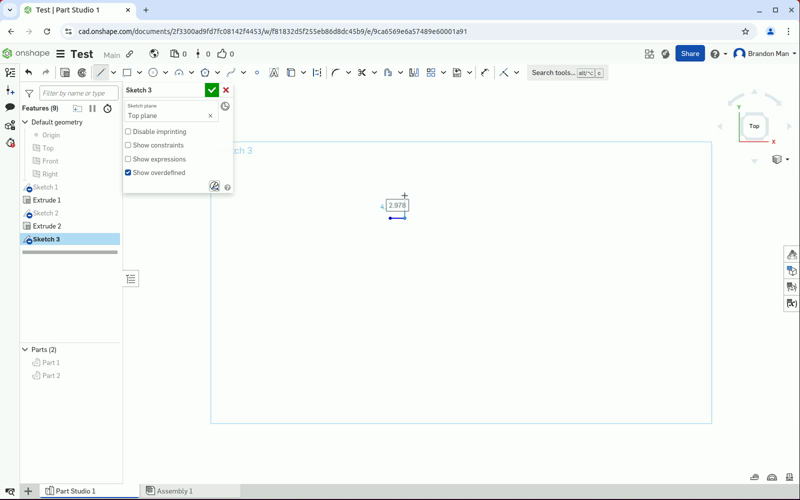
key_down(shift)
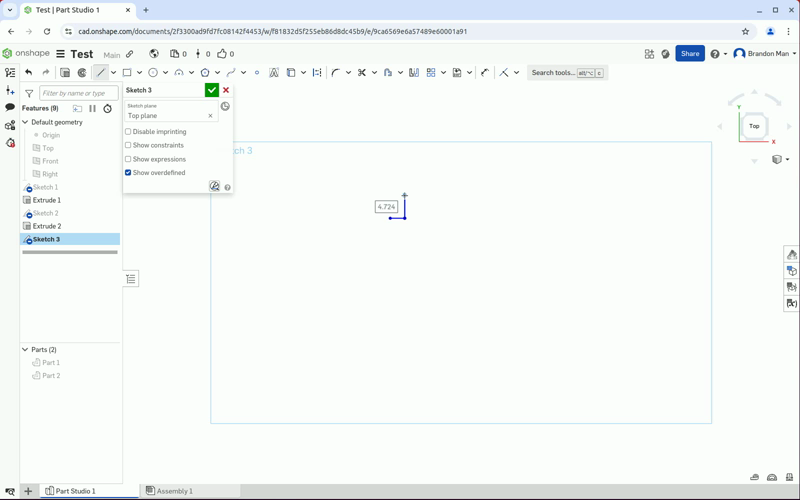
mouse_move(434, 195)
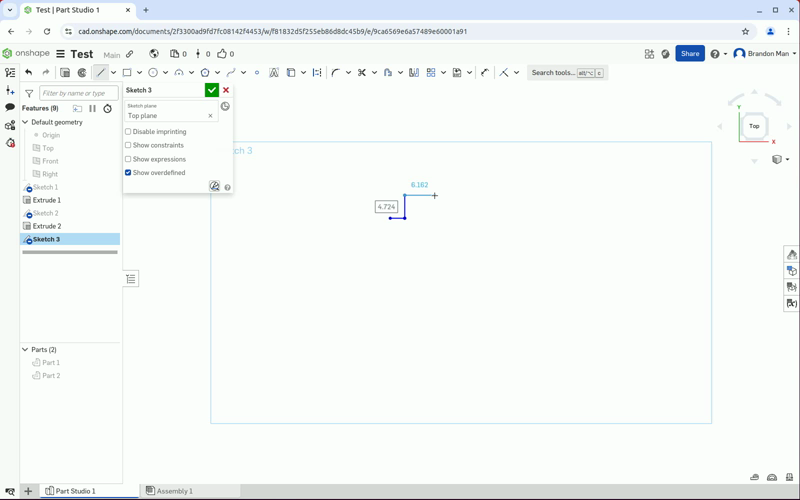
mouse_move(390, 195)
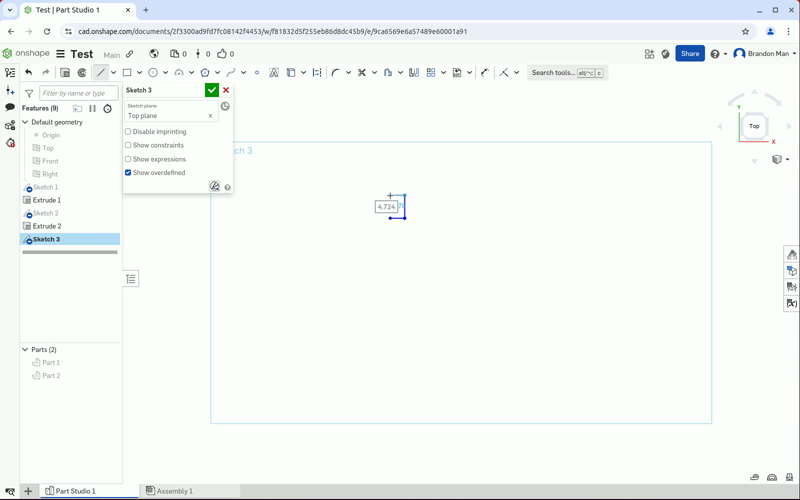
click(390, 195)
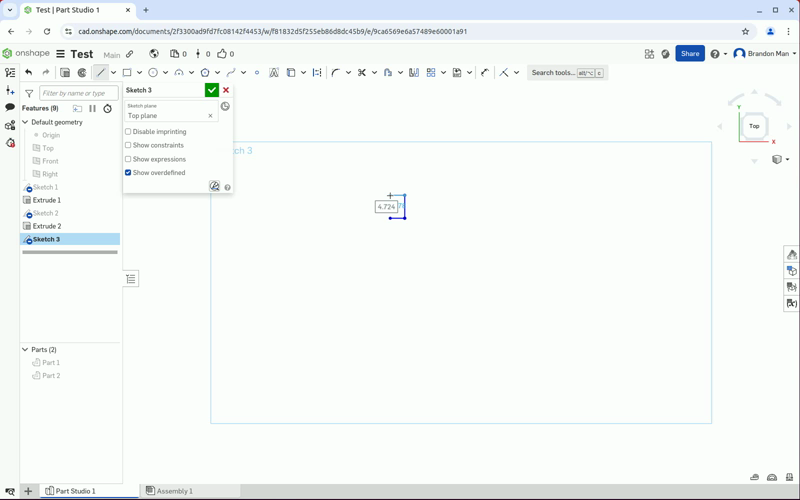
key_up(shift)
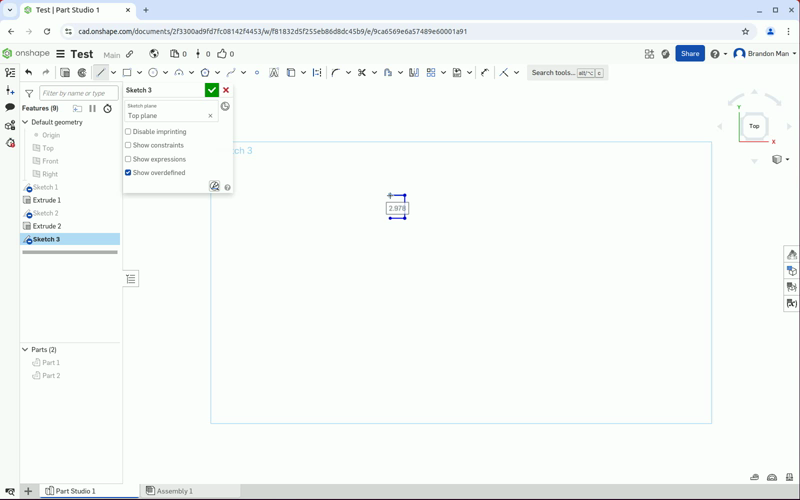
mouse_move(420, 195)
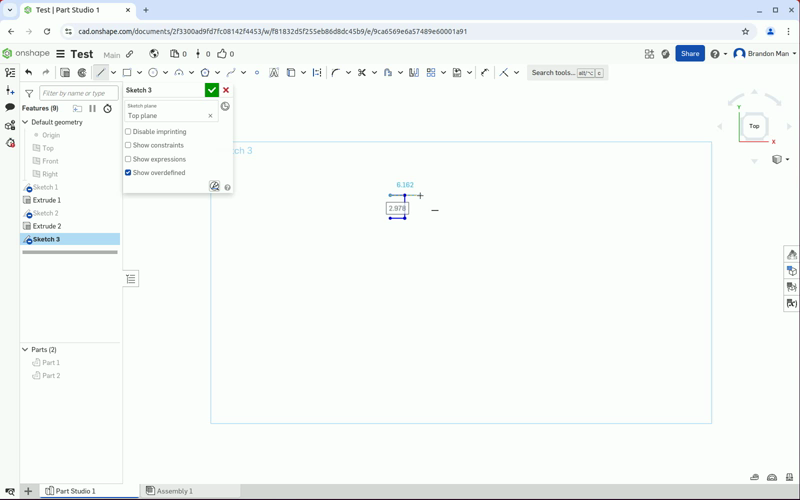
key_down(shift)
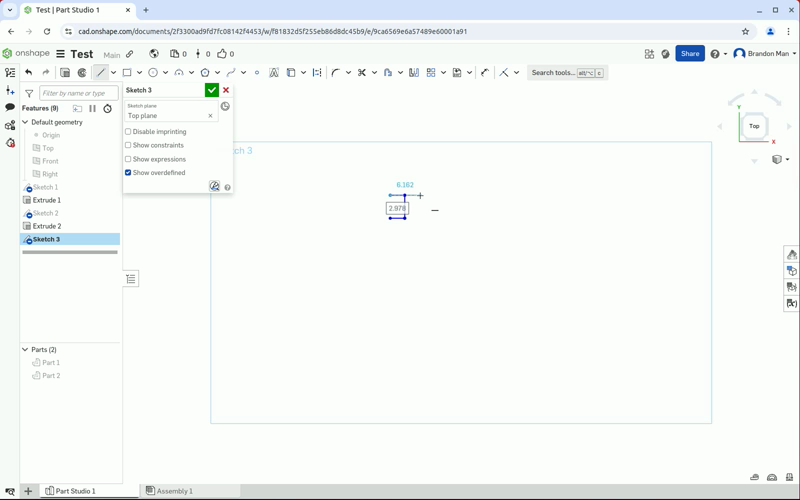
mouse_move(390, 218)
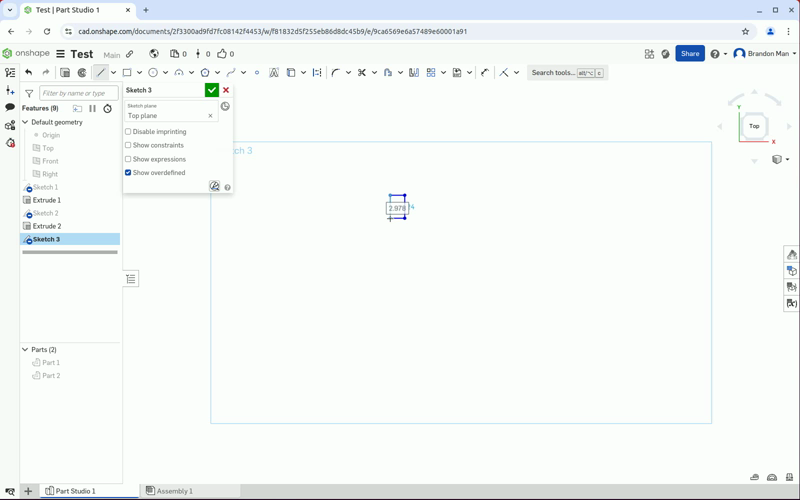
key_up(shift)
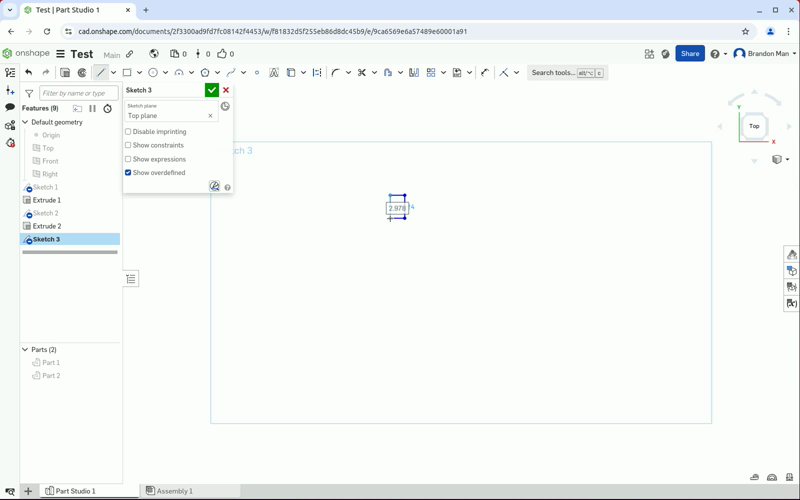
click(390, 218)
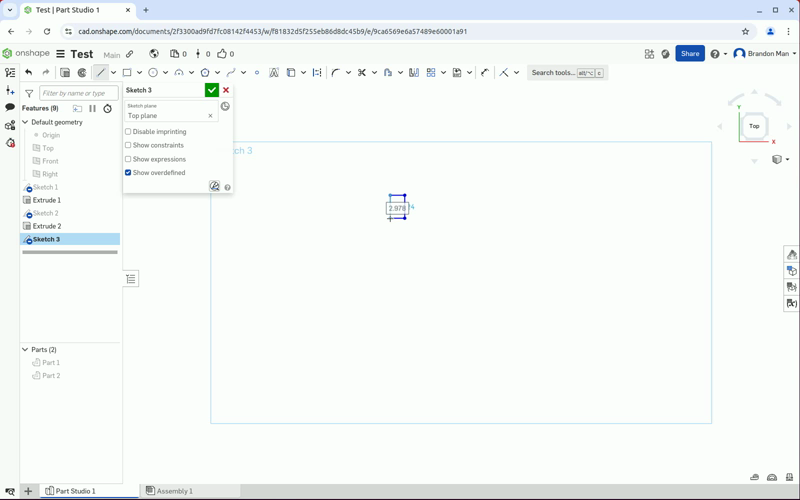
key(esc)
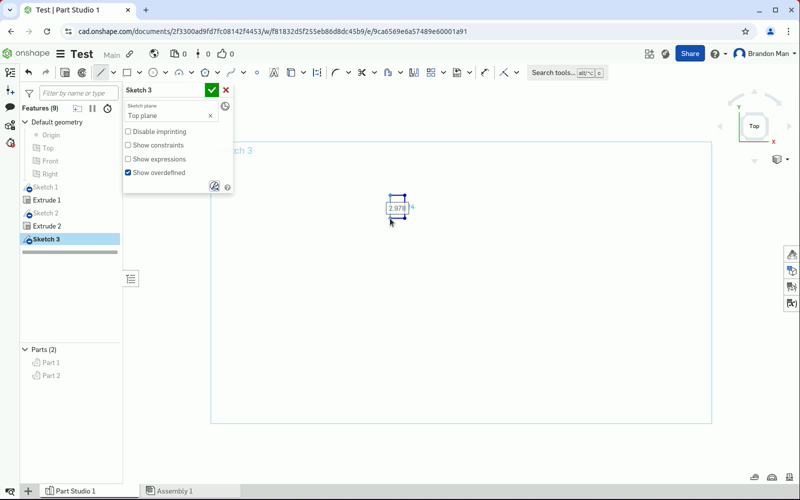
mouse_move(396, 216)
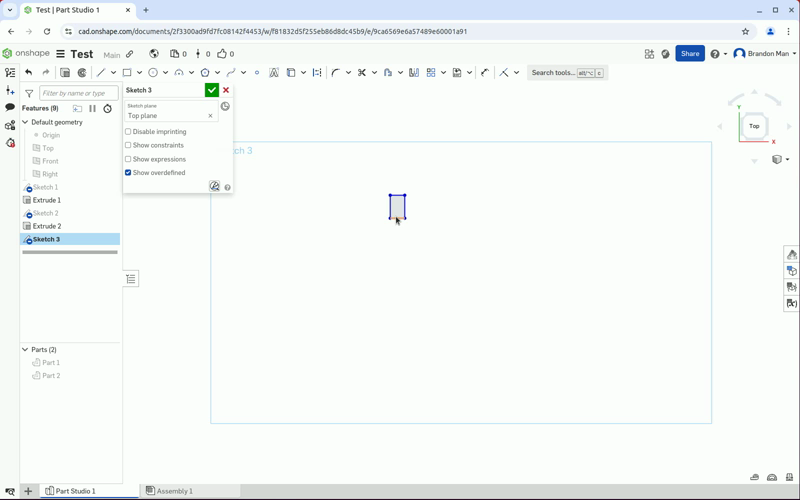
scroll(6)
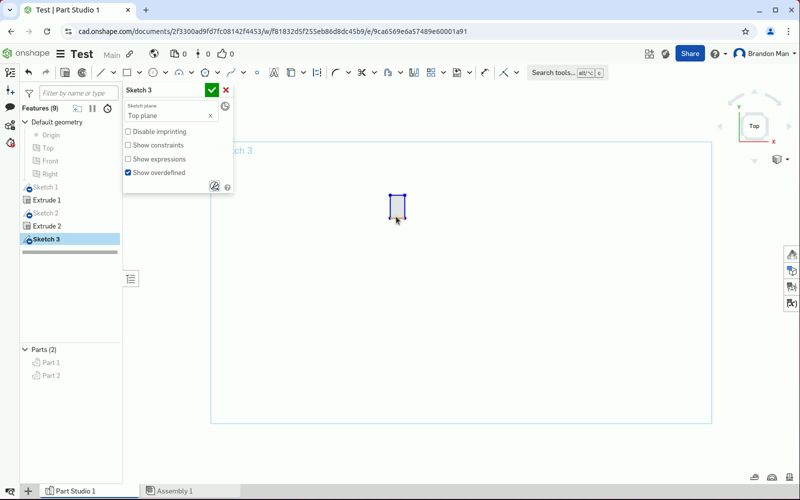
scroll(6)
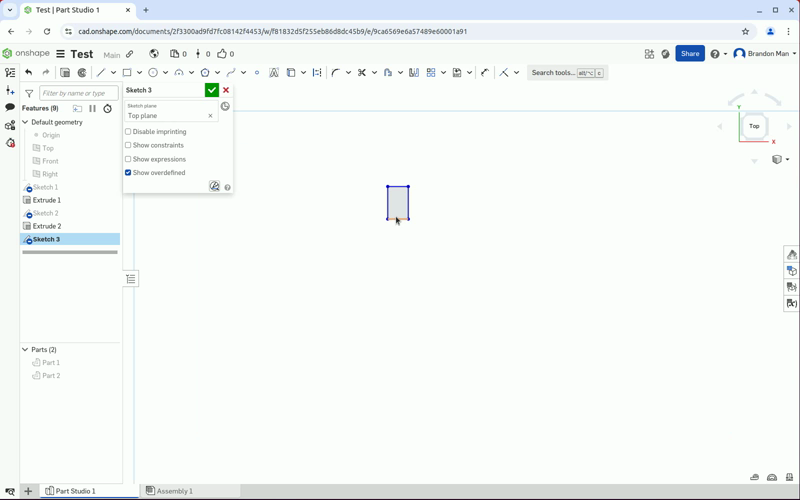
scroll(6)
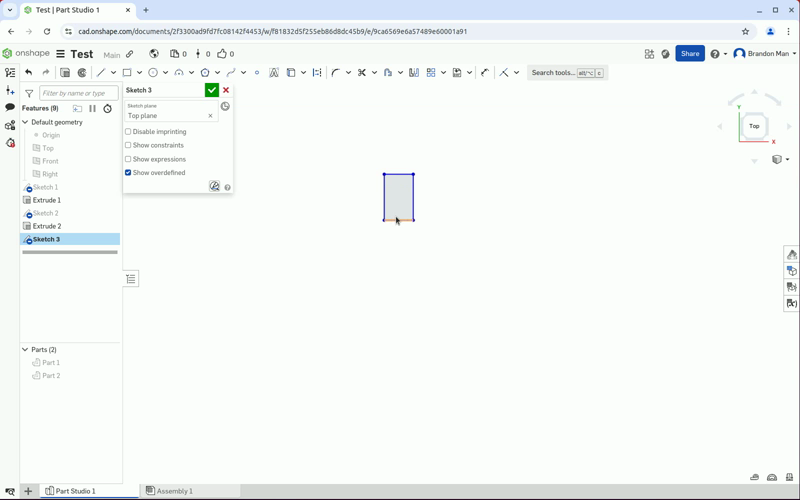
scroll(6)
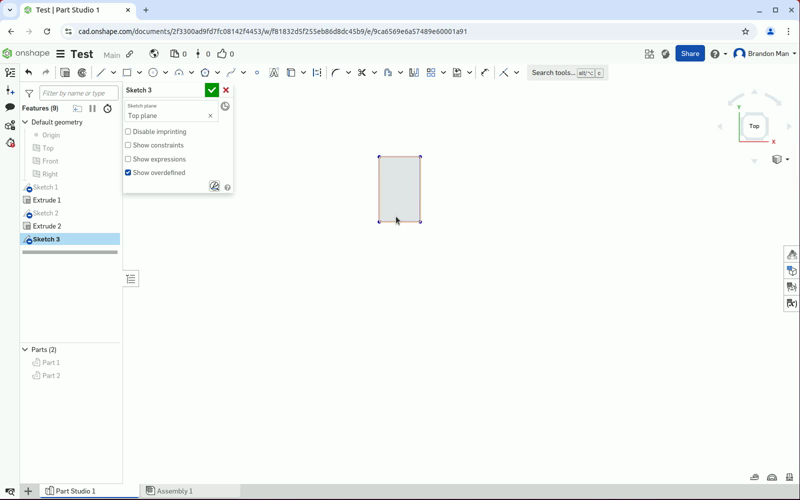
scroll(6)
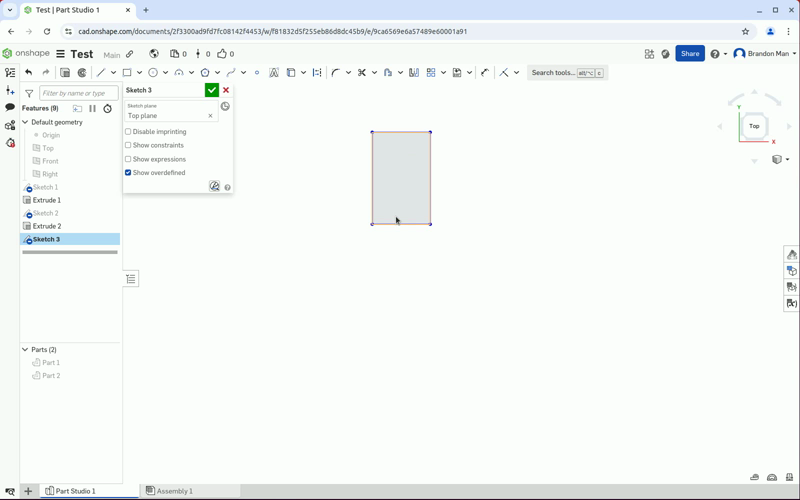
scroll(6)
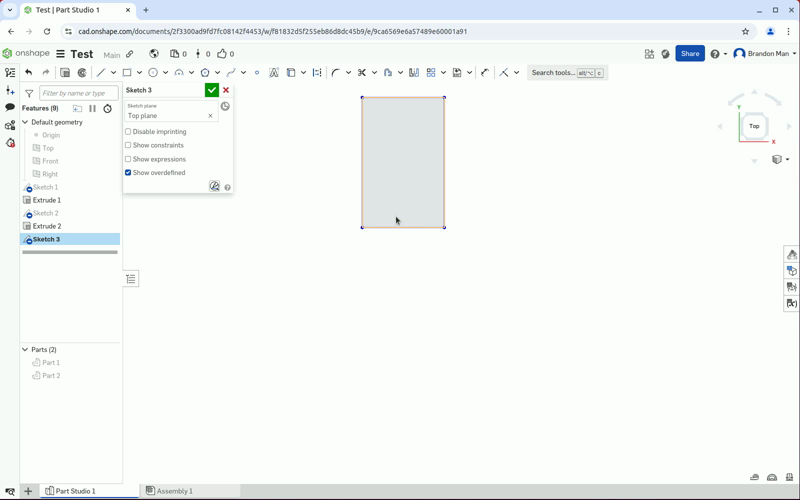
scroll(6)
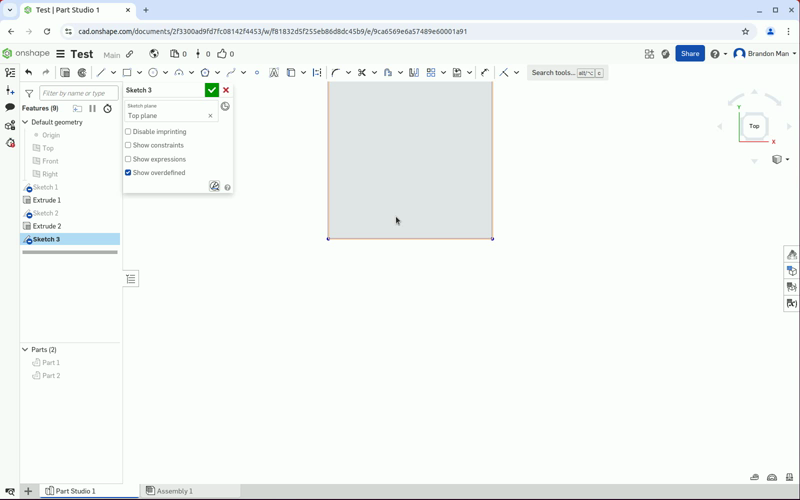
click(396, 216)
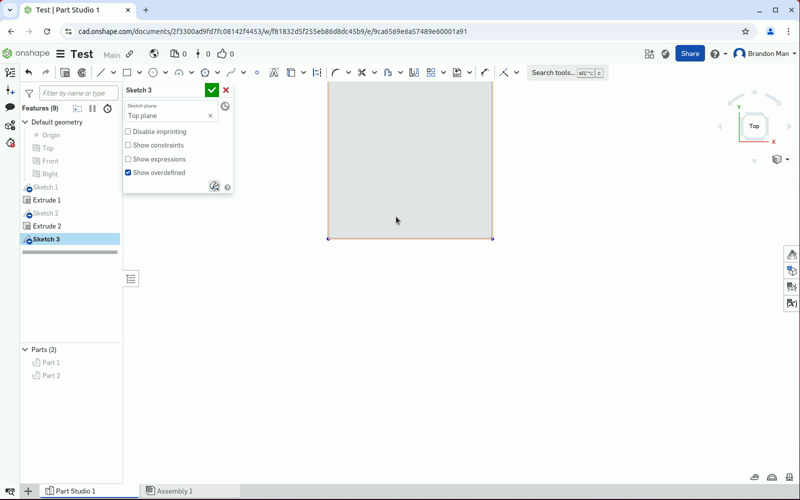
scroll(-6)
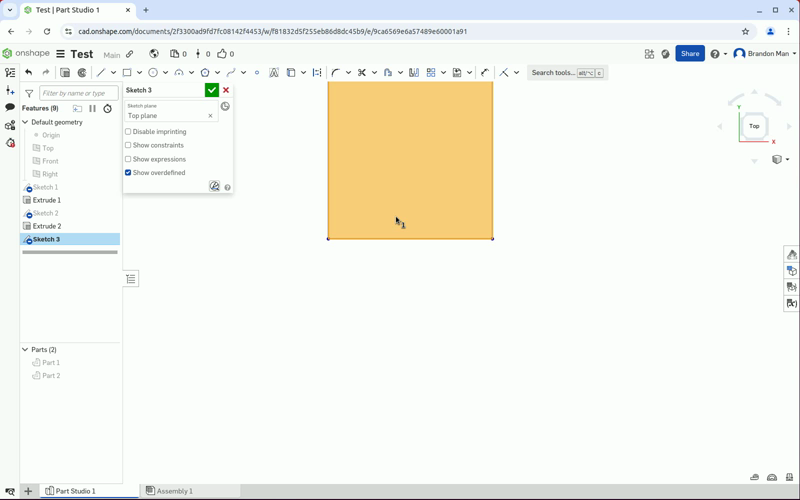
scroll(-6)
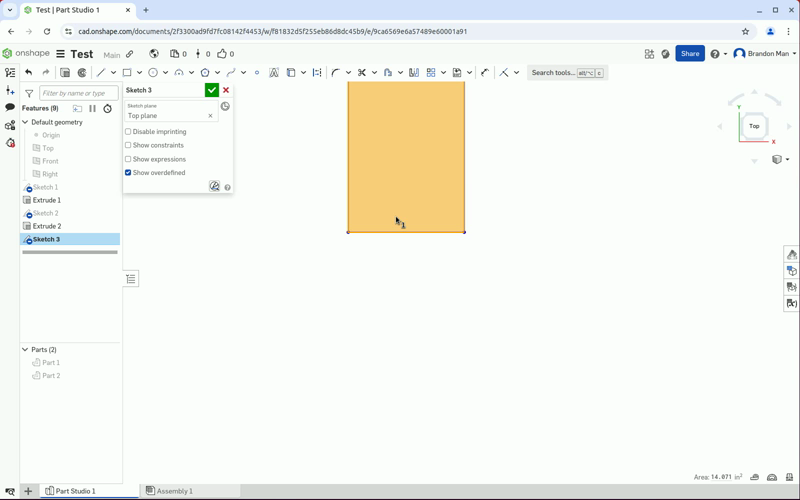
scroll(-6)
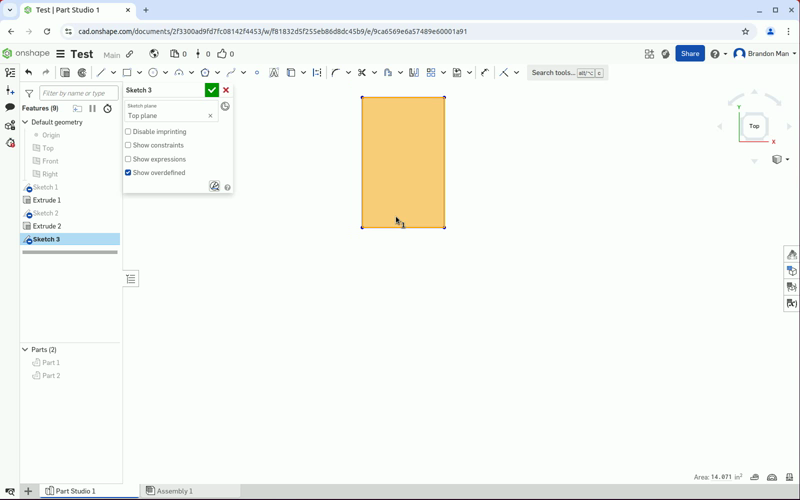
scroll(-6)
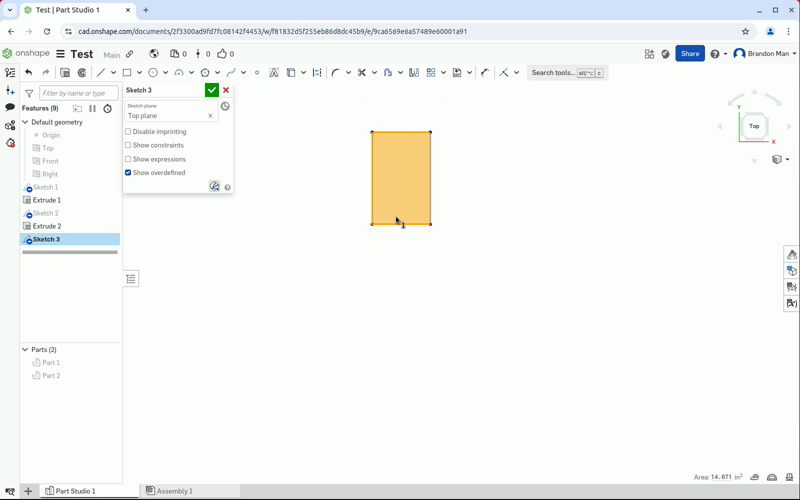
scroll(-6)
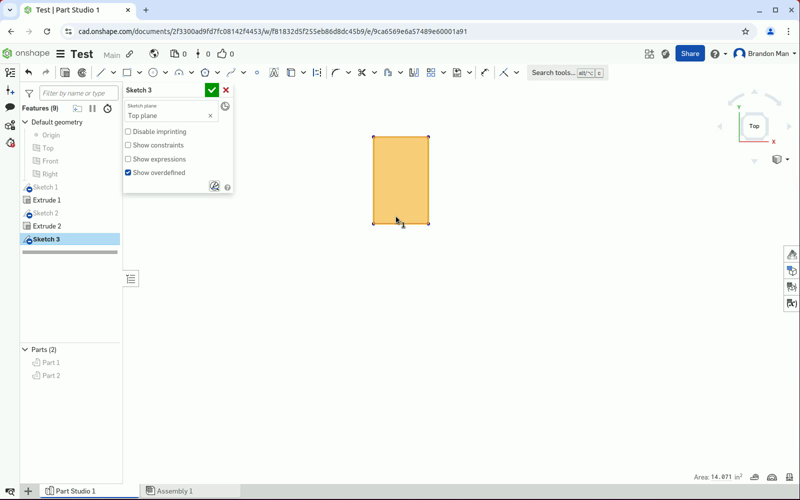
scroll(-6)
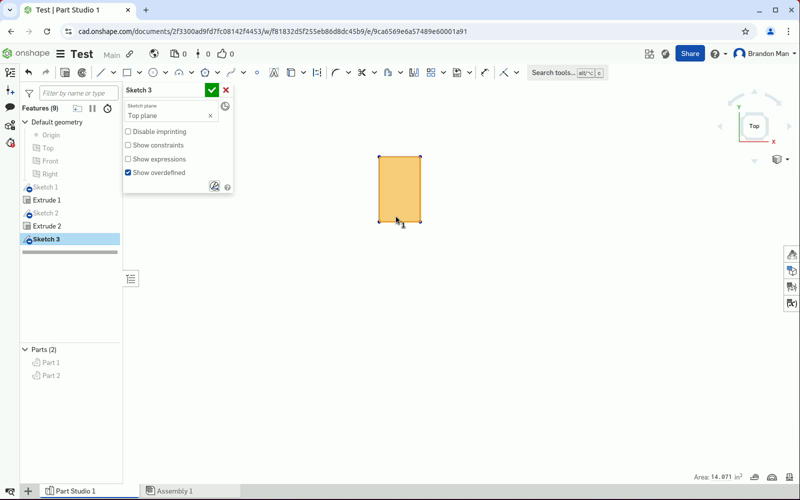
scroll(-6)
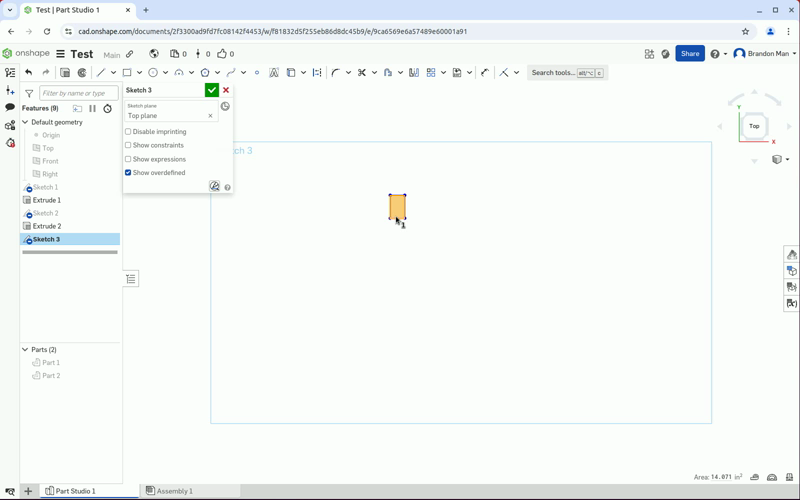
mouse_move(73, 352)
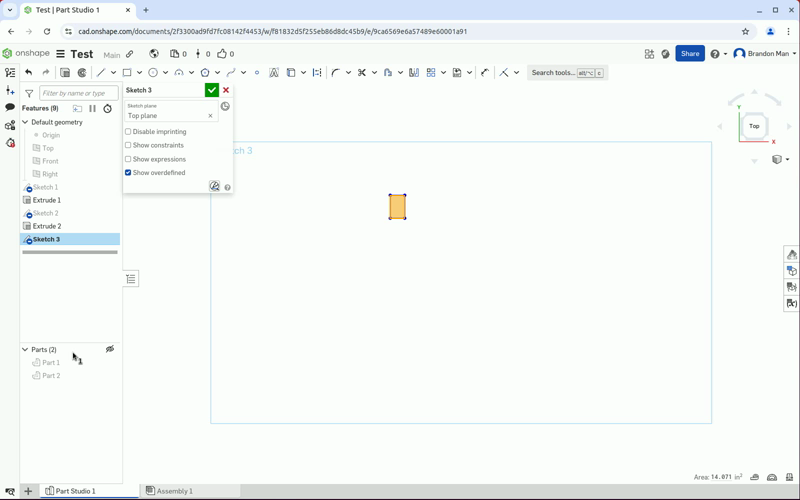
key(shift+y)
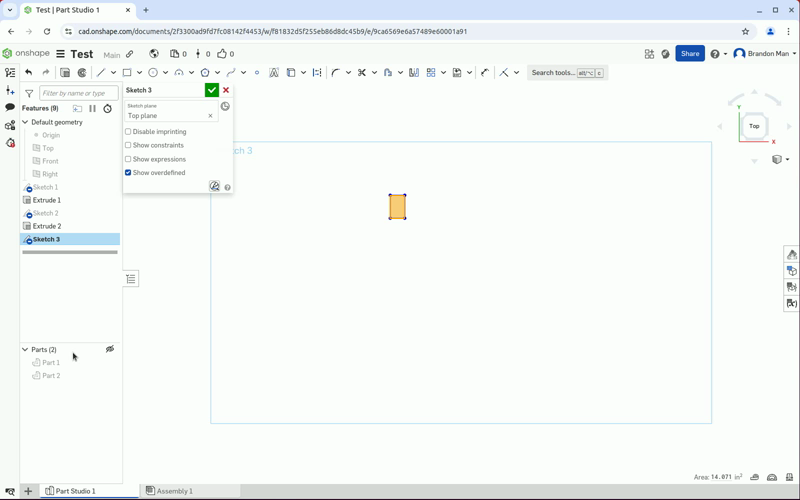
key(shift+e)
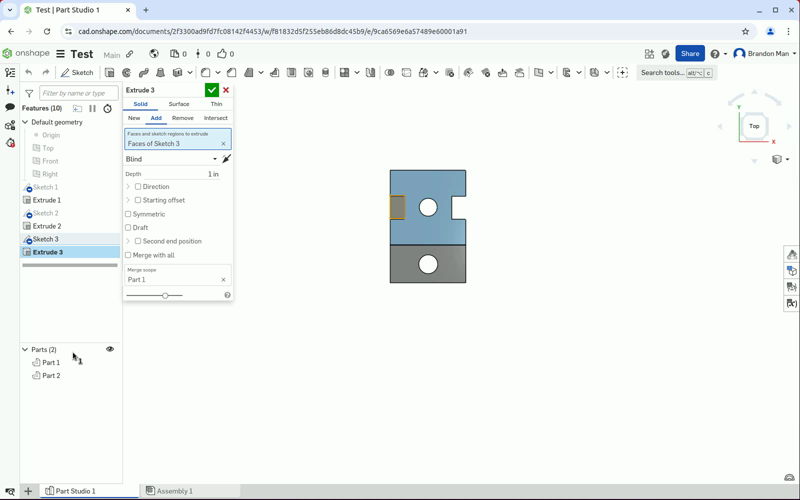
mouse_move(143, 106)
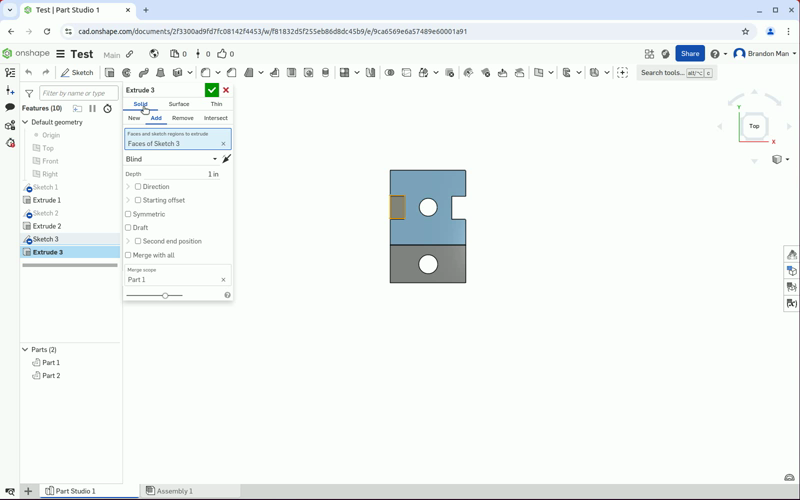
click(143, 106)
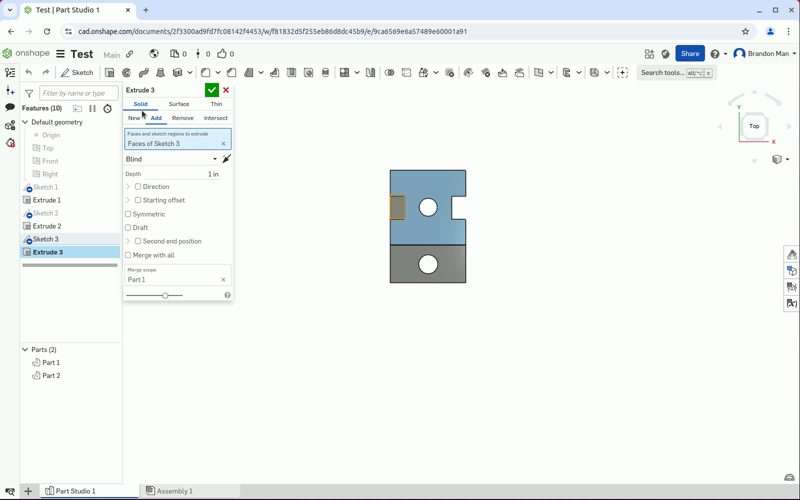
mouse_move(137, 120)
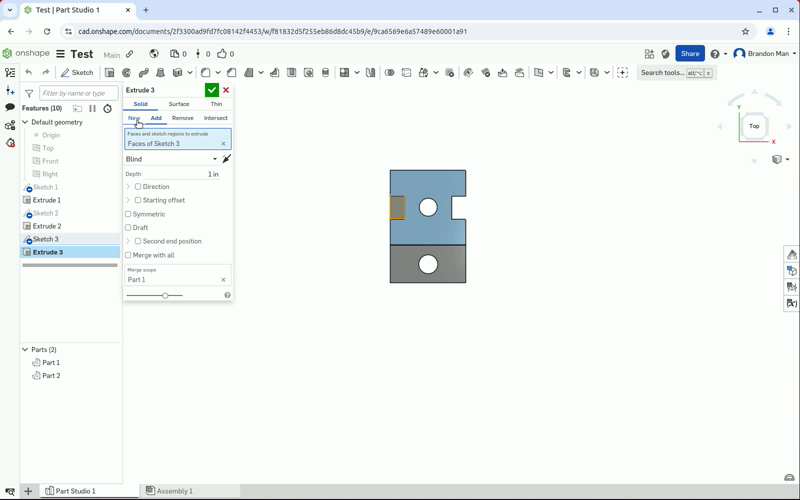
click(137, 120)
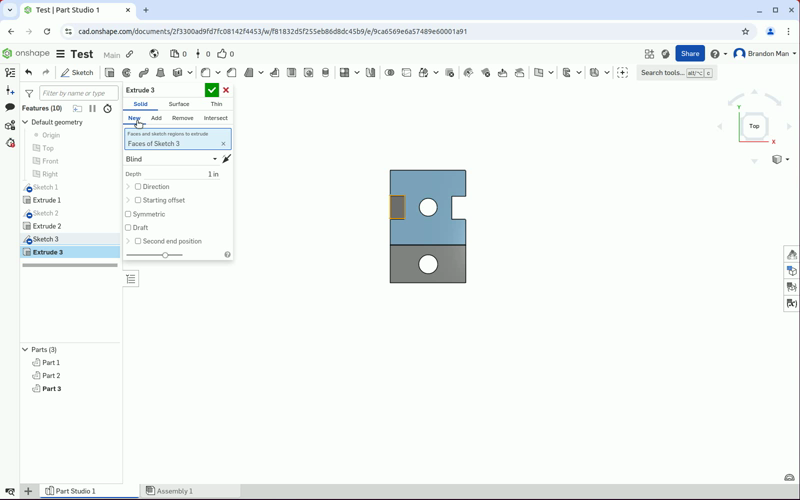
key(tab, 4)
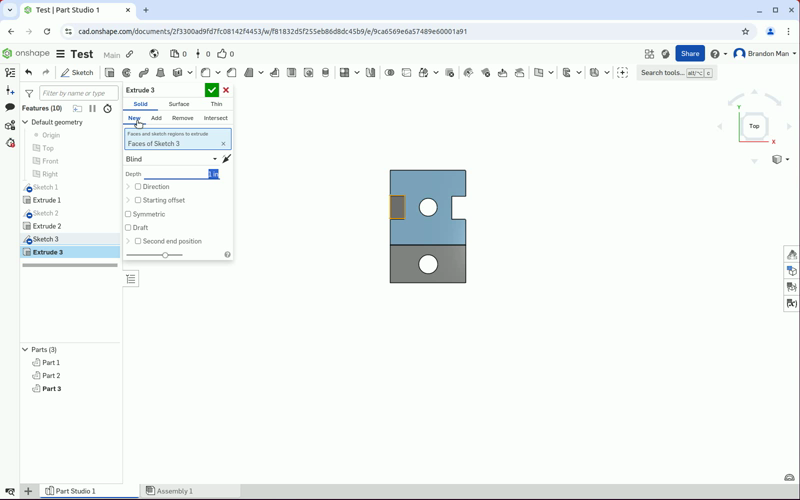
text(7.703)
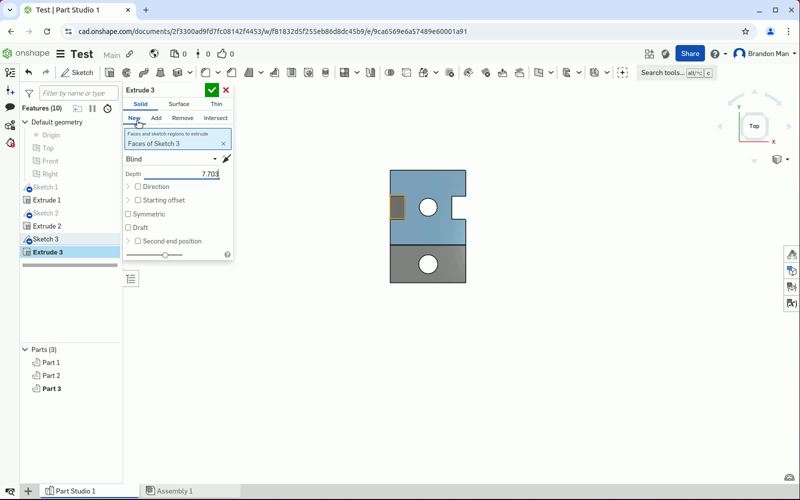
key(enter)
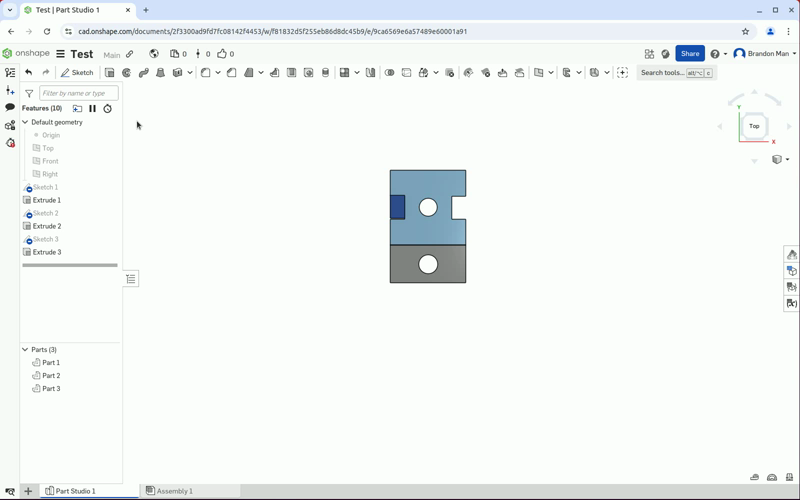
key(shift+h)
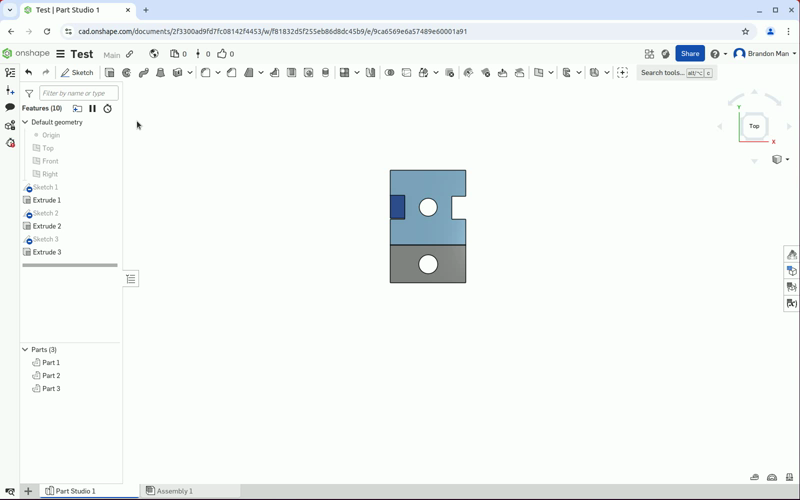
key(shift+h)
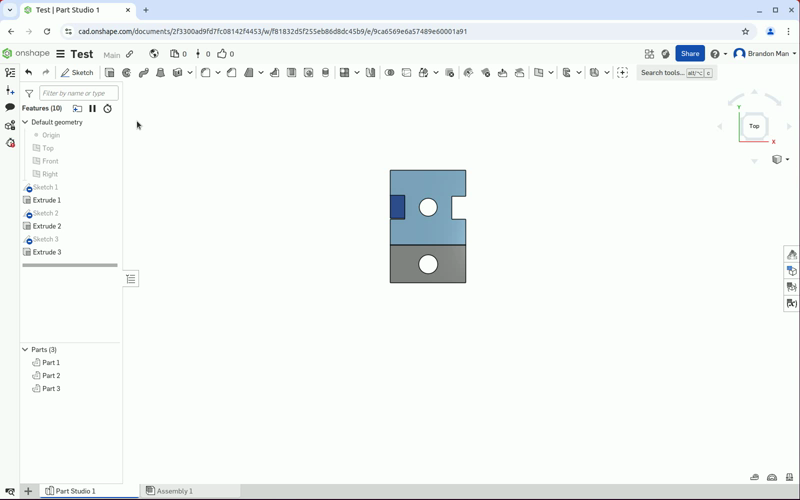
mouse_move(73, 189)
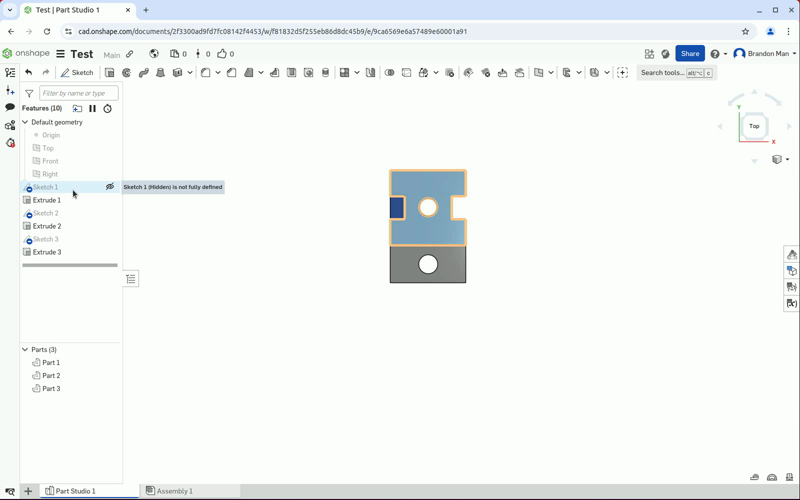
click(73, 189)
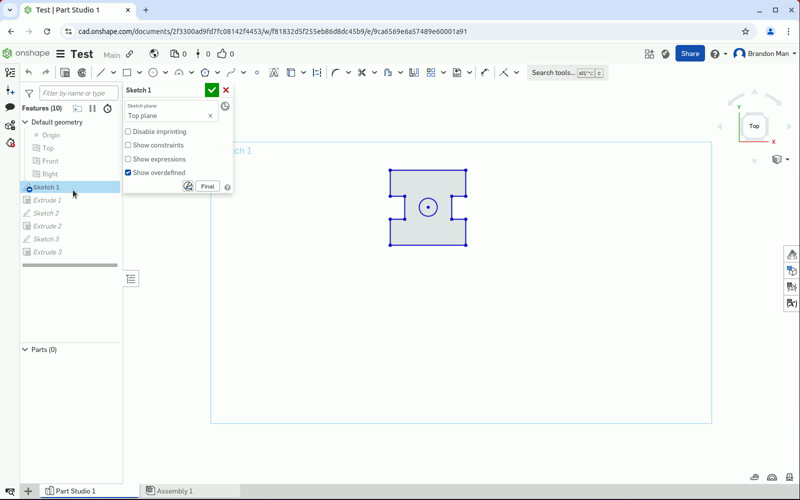
mouse_move(229, 92)
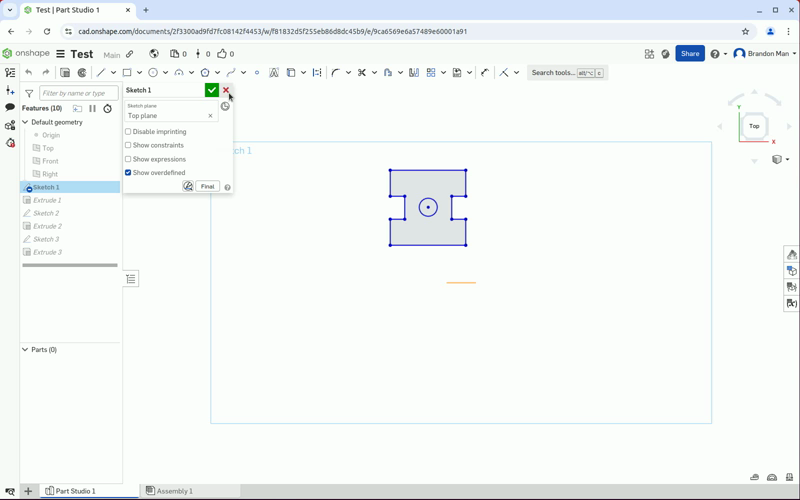
click(229, 92)
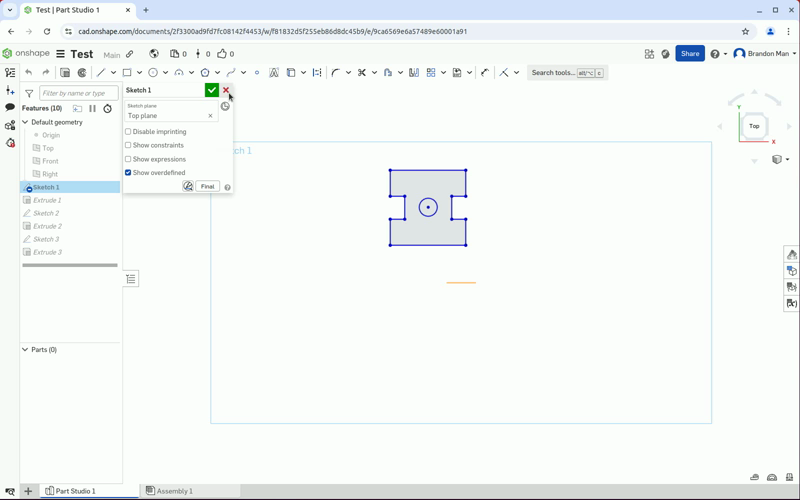
key(shift+s)
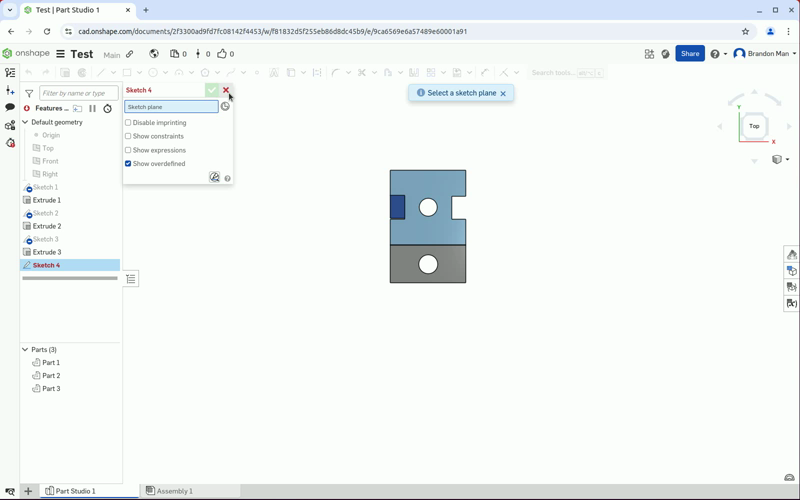
mouse_move(73, 150)
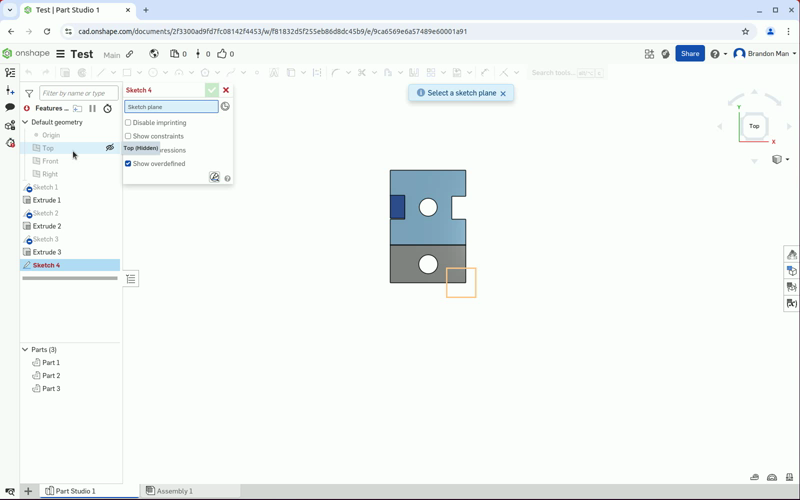
click(73, 150)
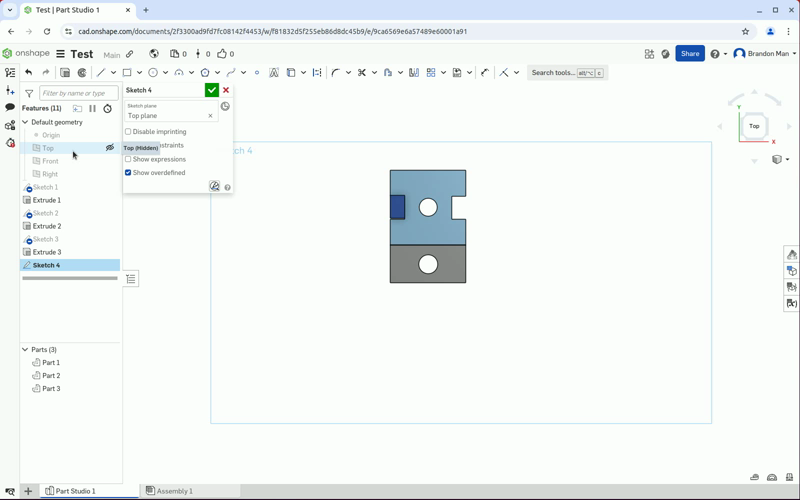
mouse_move(73, 352)
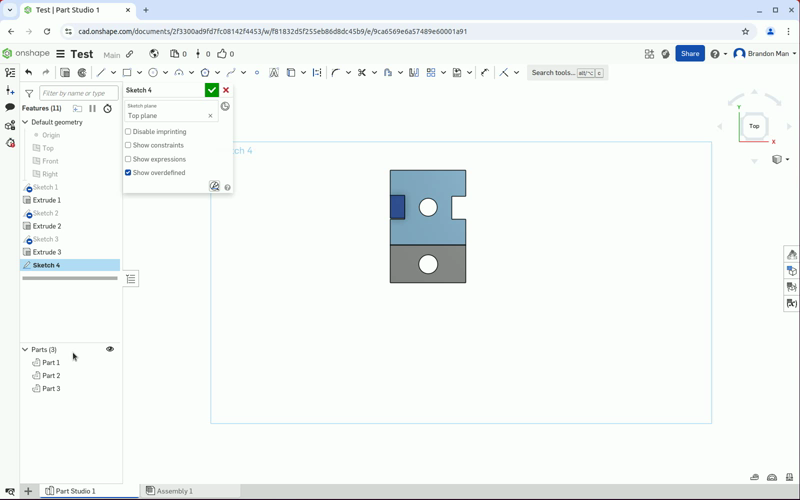
key(y)
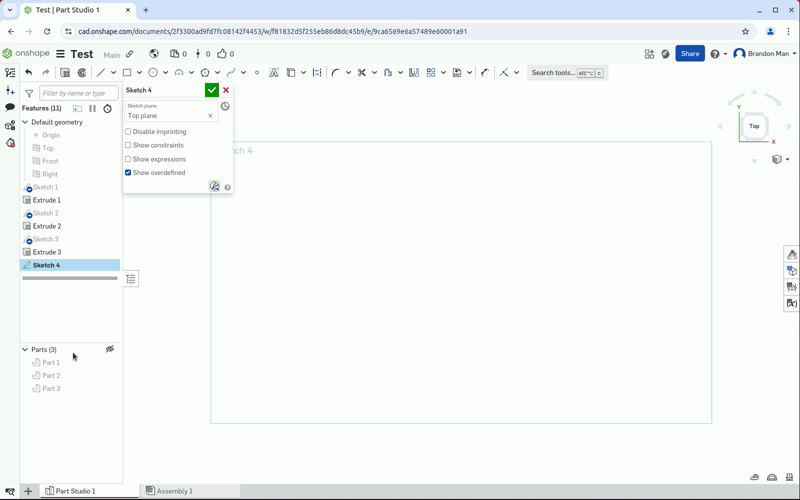
key(l)
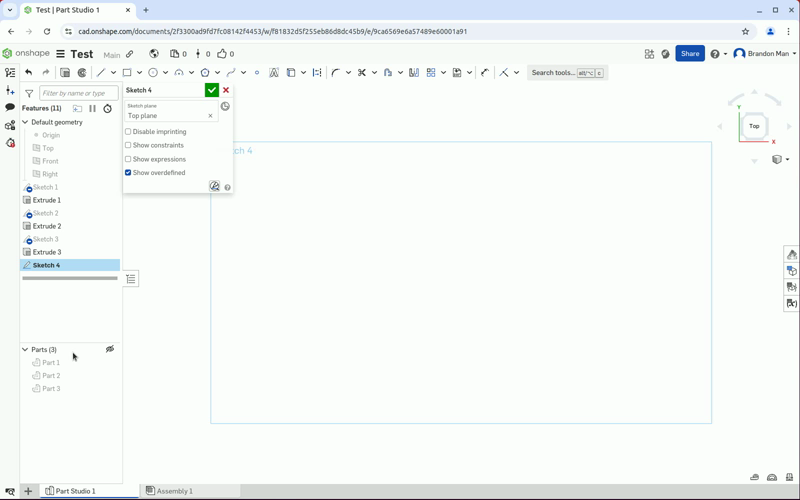
key_down(shift)
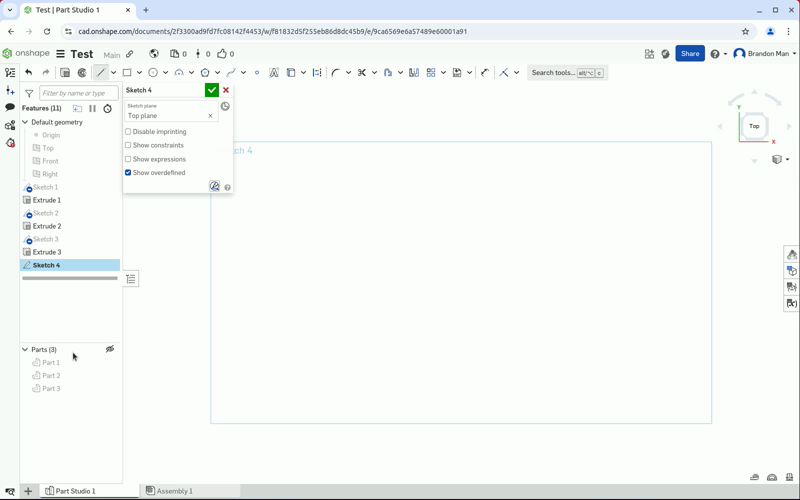
mouse_move(451, 218)
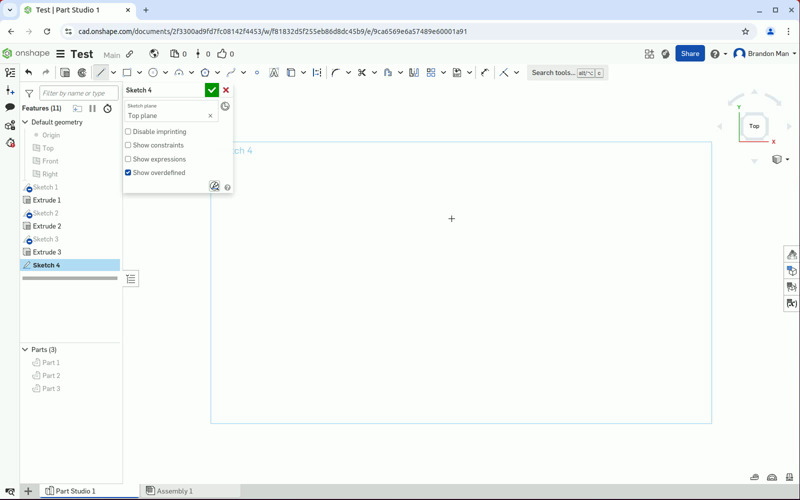
click(451, 218)
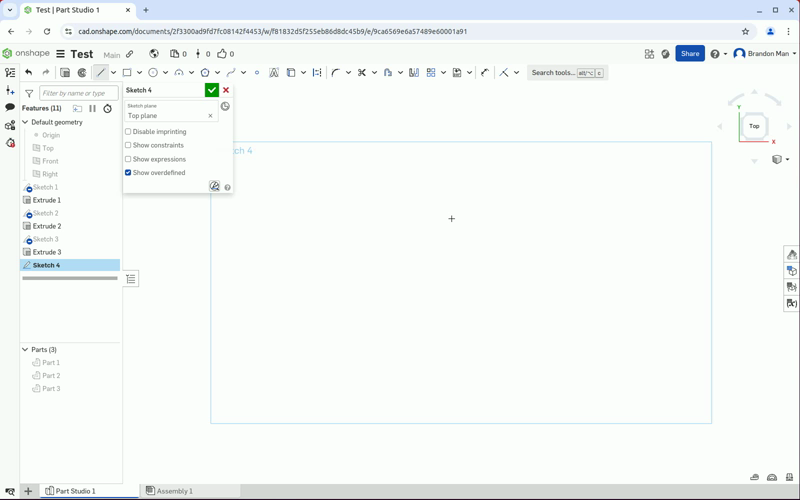
key_up(shift)
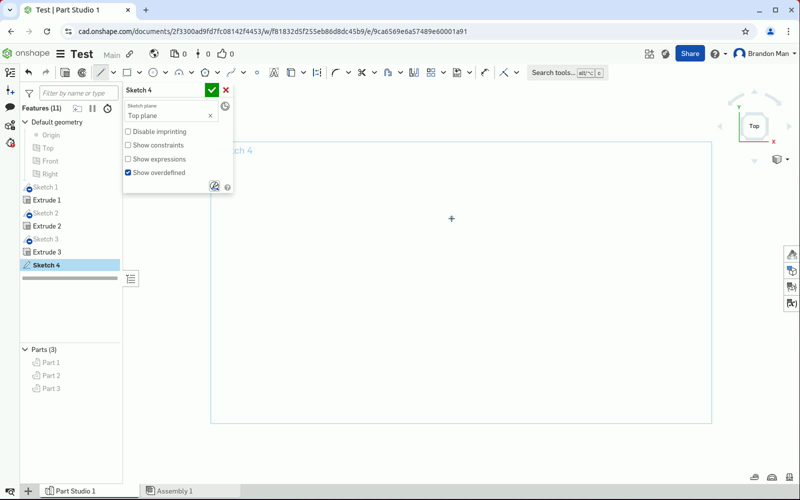
key_down(shift)
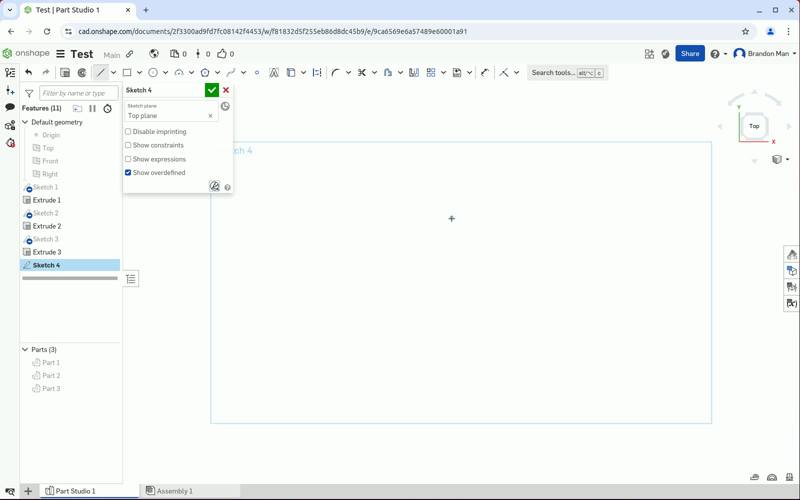
mouse_move(481, 218)
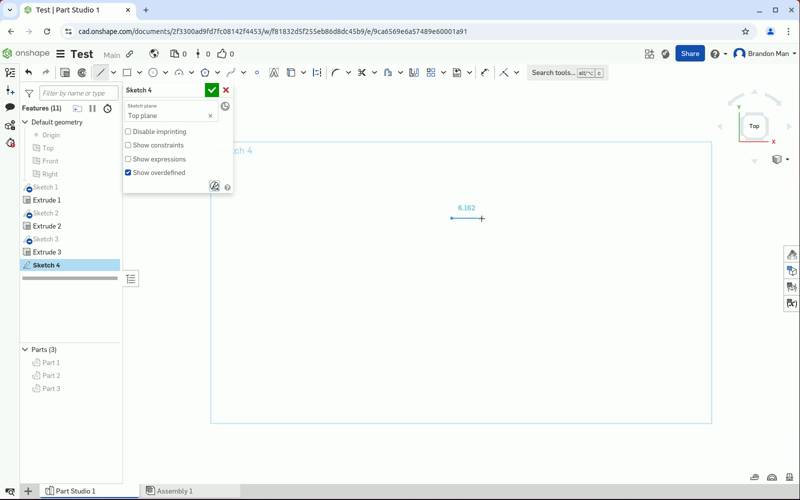
mouse_move(466, 218)
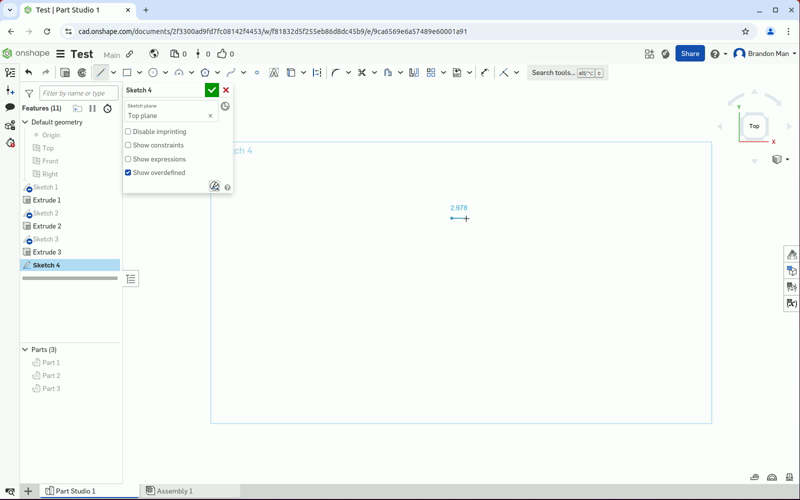
click(466, 218)
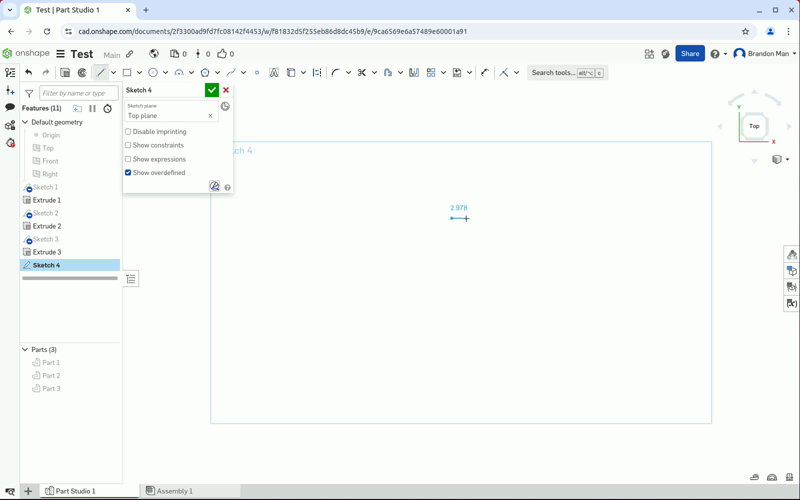
key_up(shift)
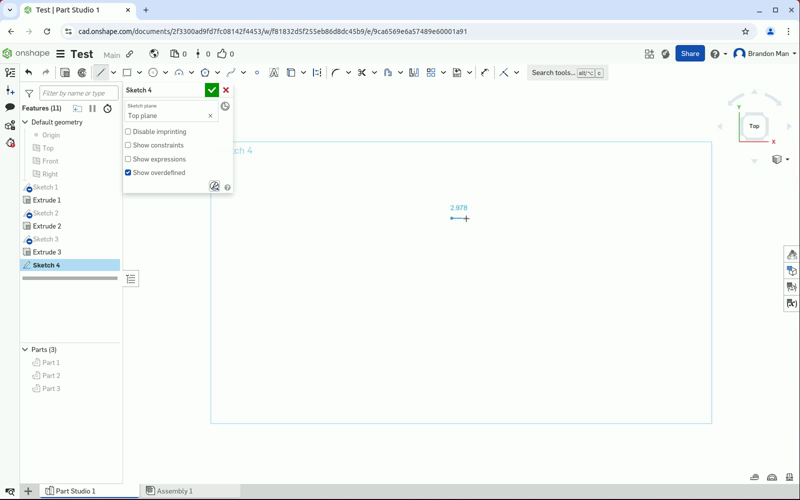
key_down(shift)
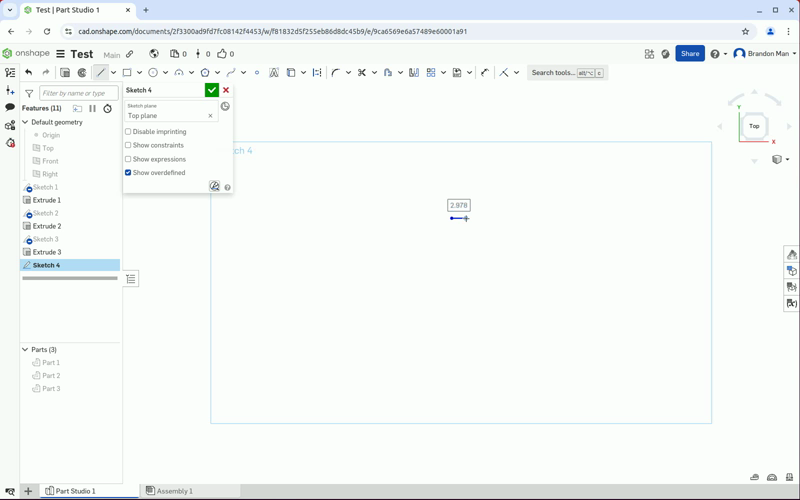
mouse_move(496, 218)
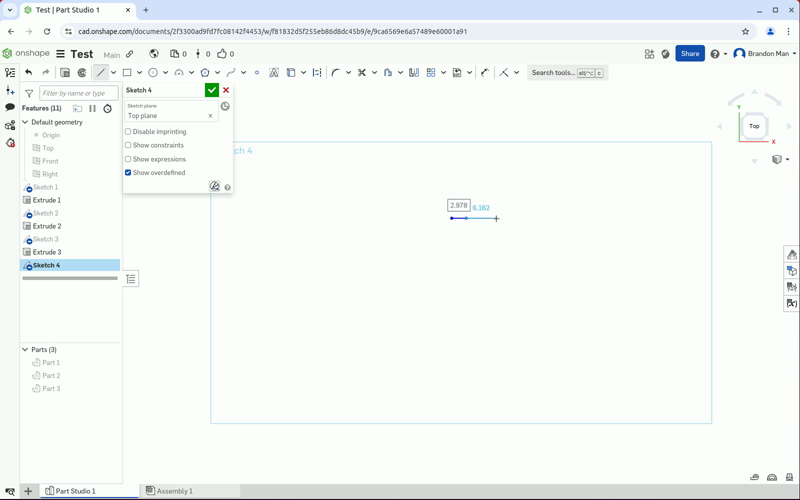
mouse_move(466, 195)
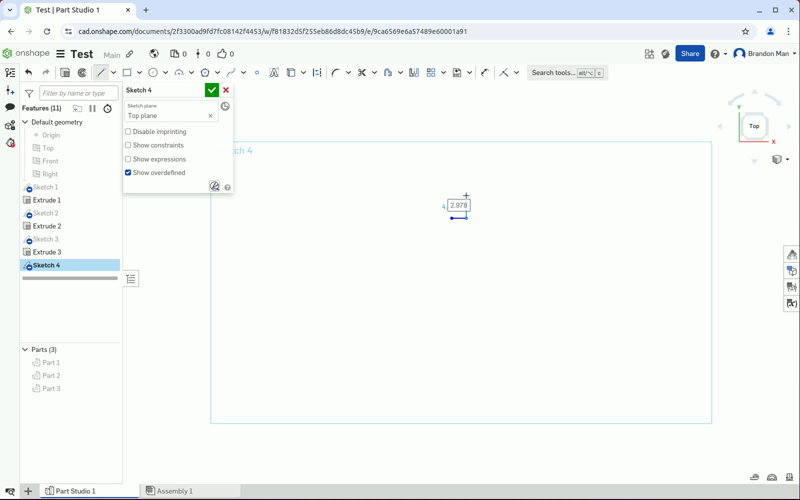
click(466, 195)
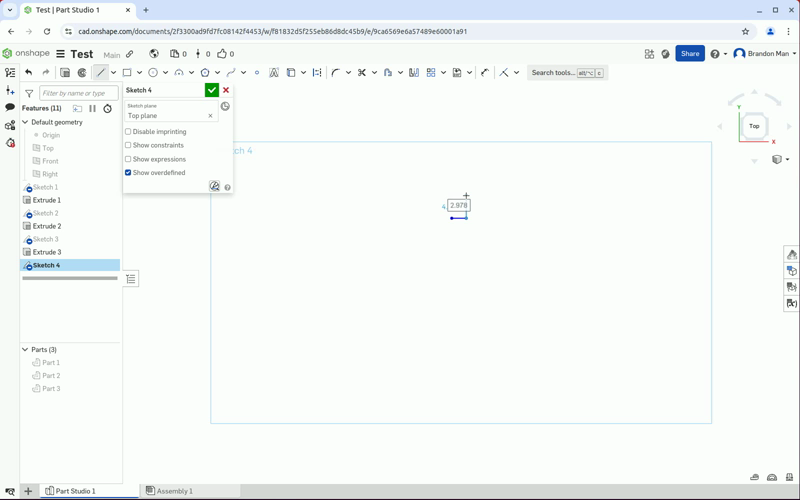
key_up(shift)
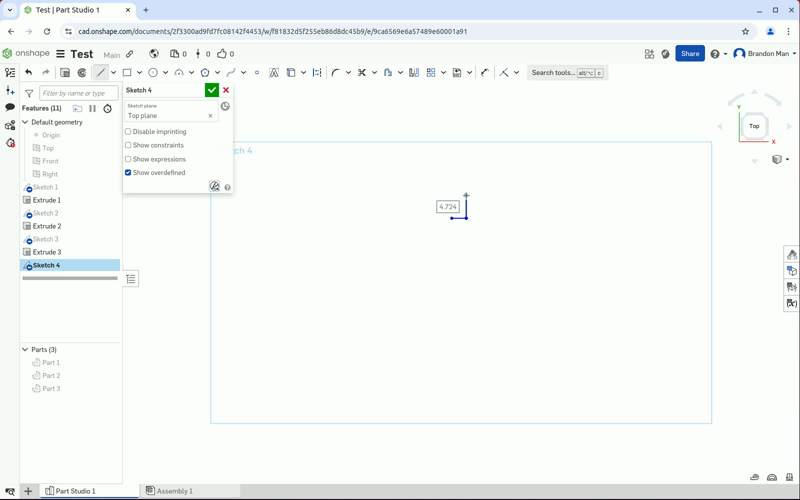
key_down(shift)
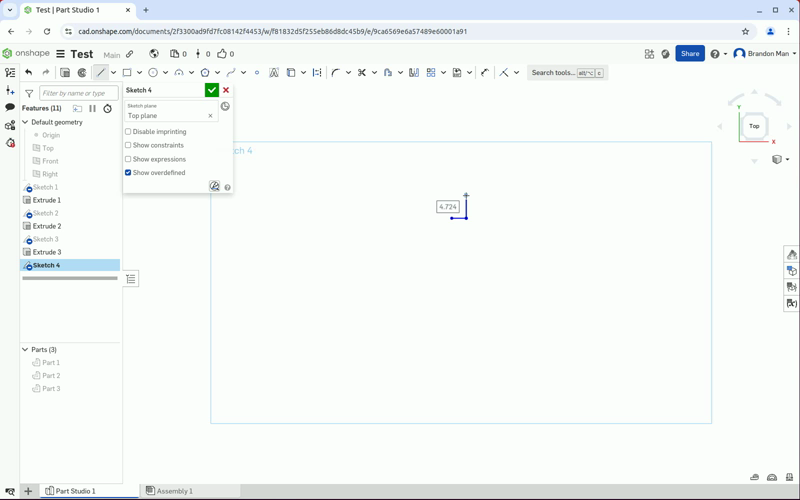
mouse_move(496, 195)
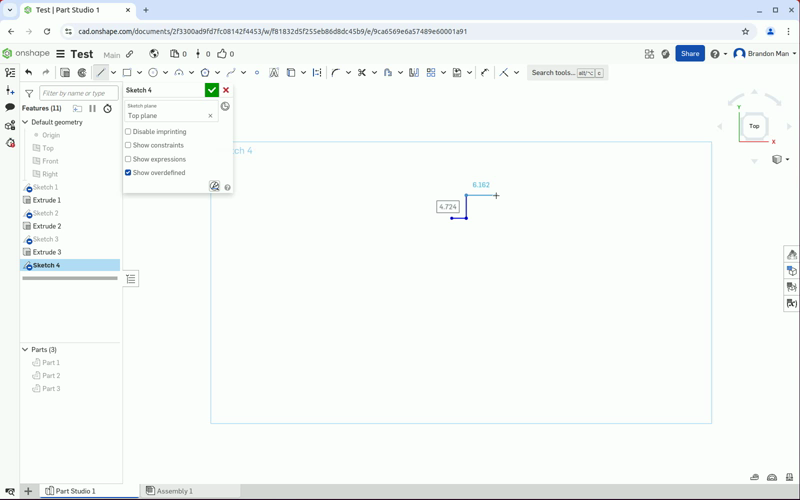
mouse_move(451, 195)
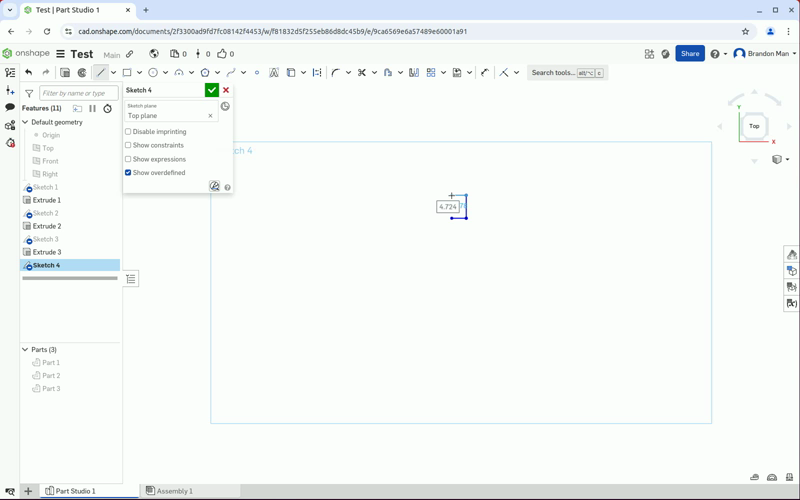
click(451, 195)
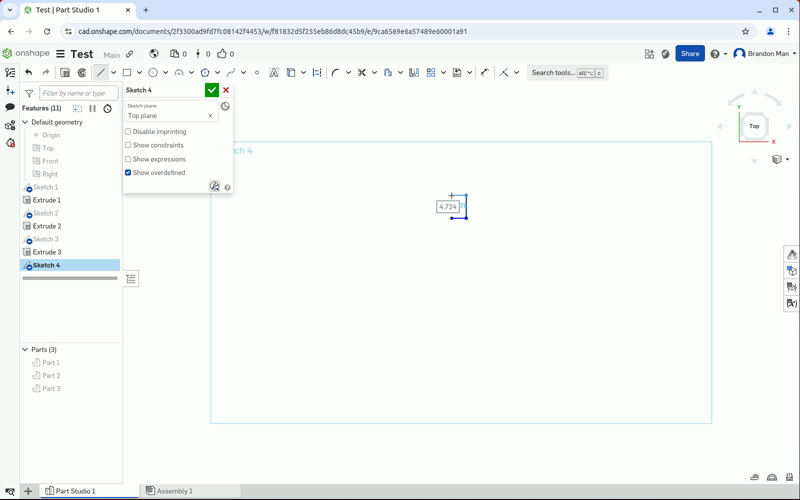
key_up(shift)
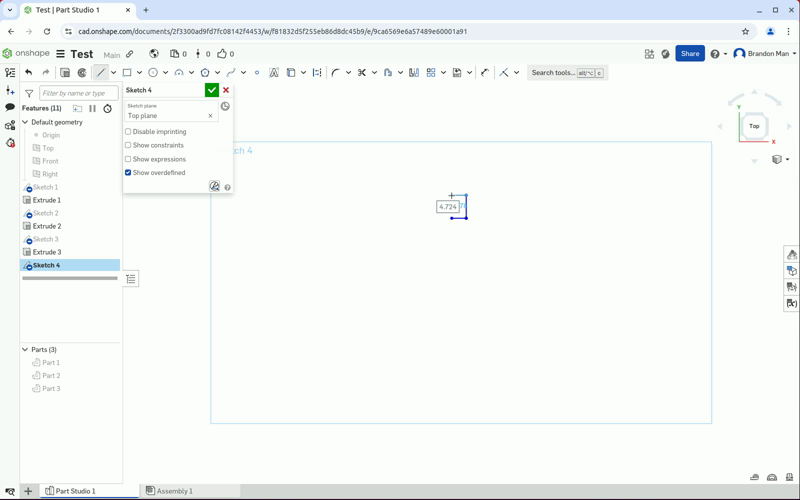
mouse_move(481, 195)
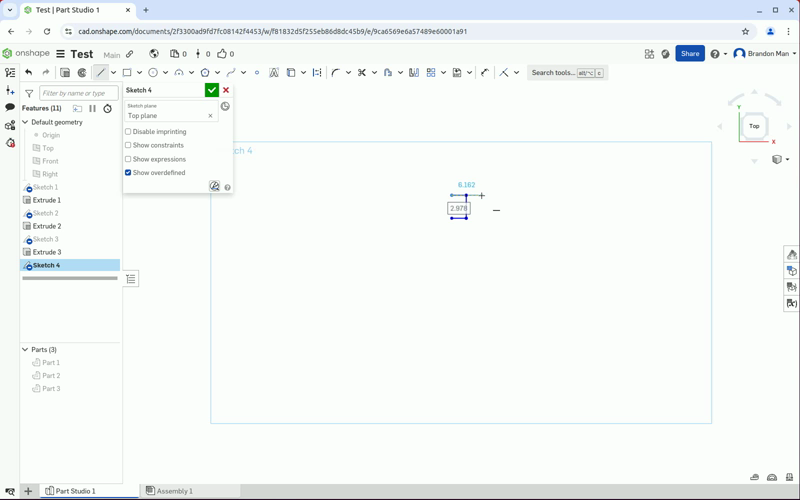
key_down(shift)
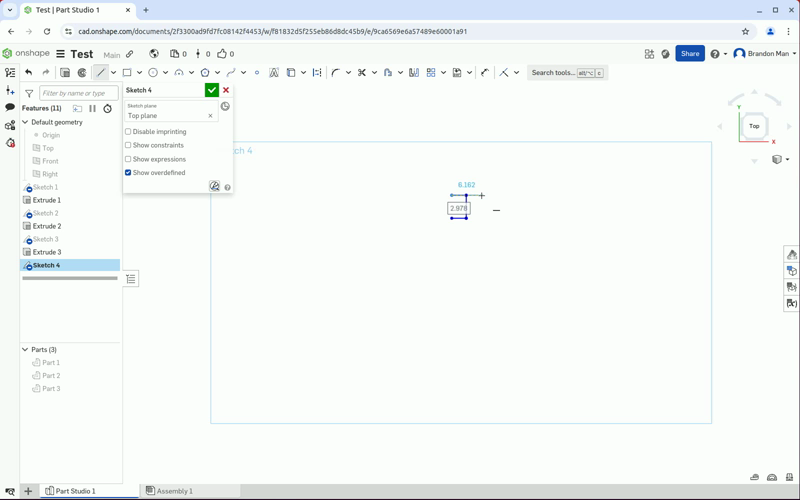
mouse_move(451, 218)
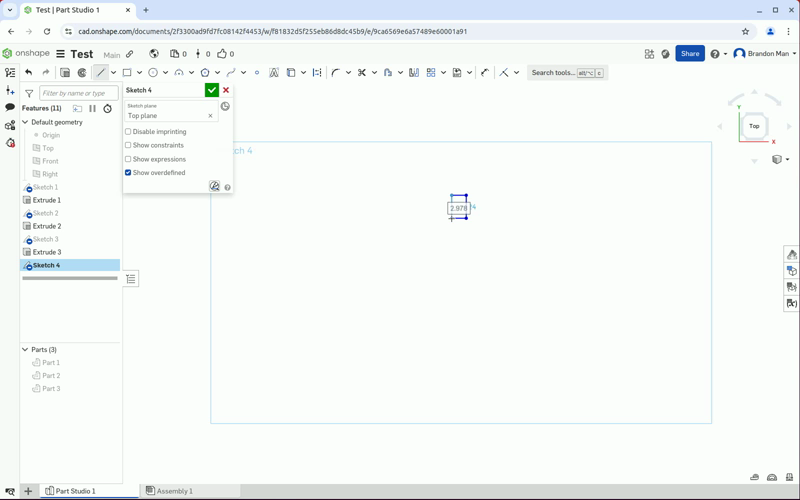
key_up(shift)
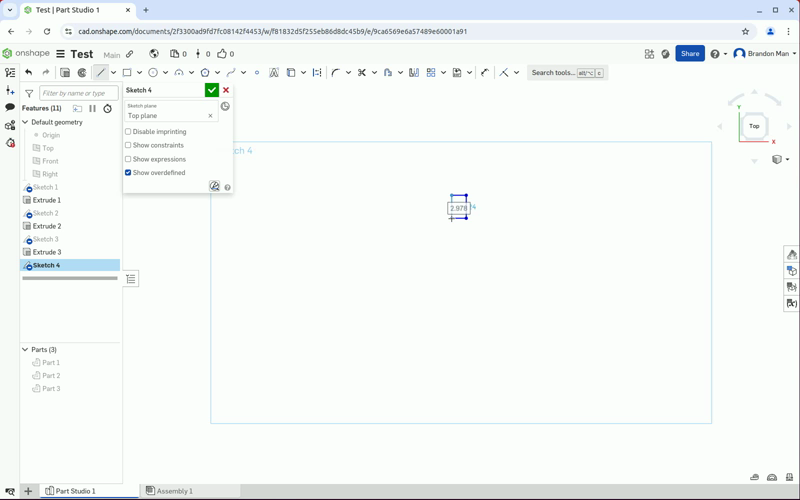
click(451, 218)
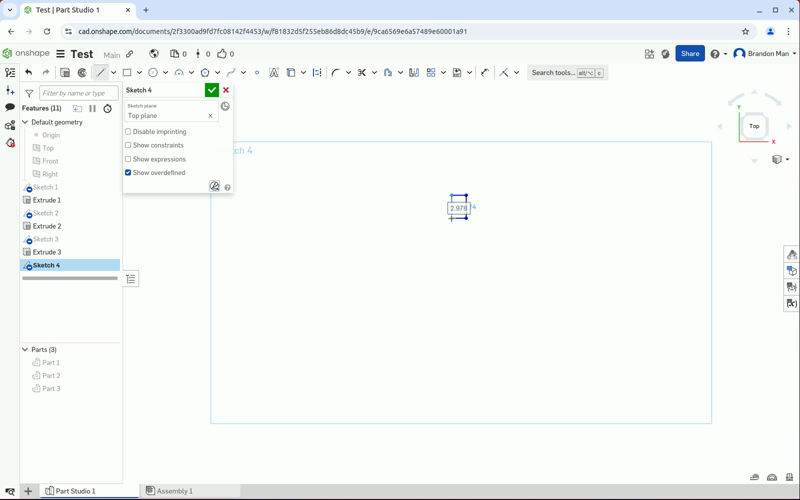
key(esc)
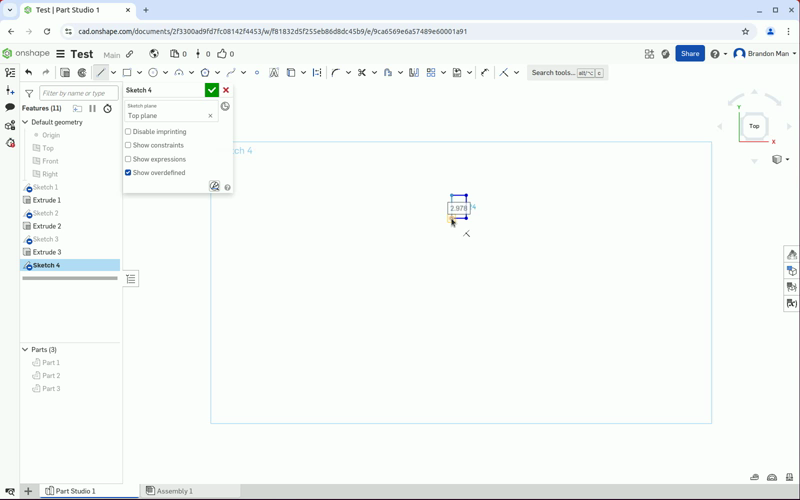
mouse_move(465, 208)
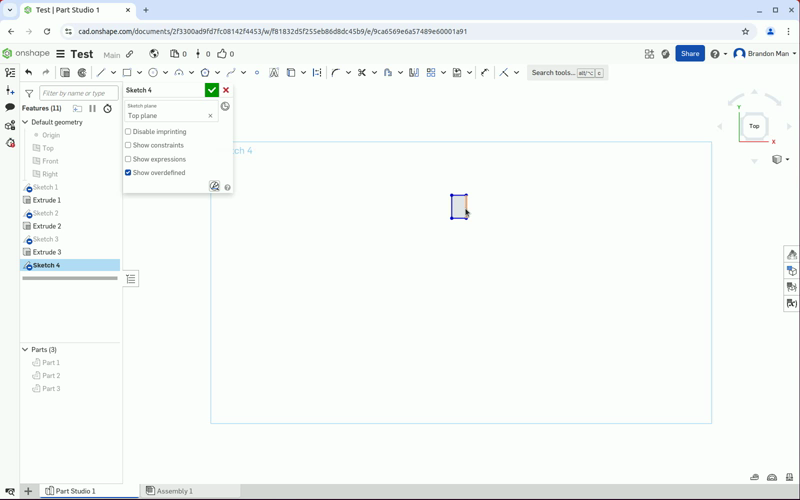
scroll(6)
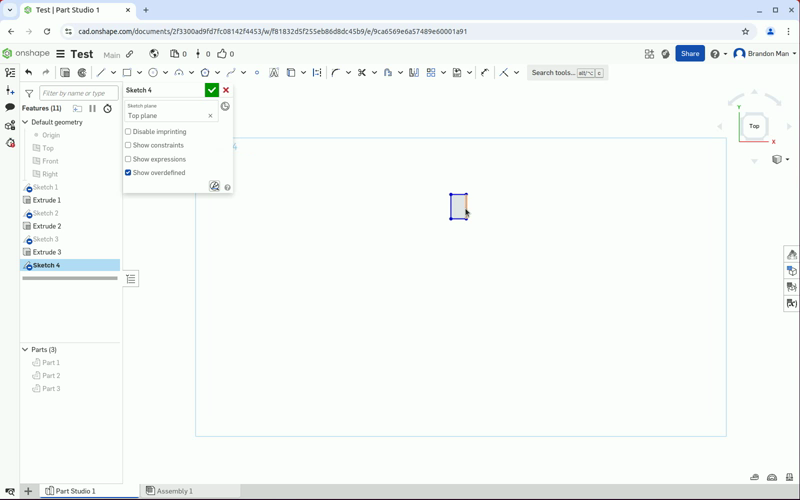
scroll(6)
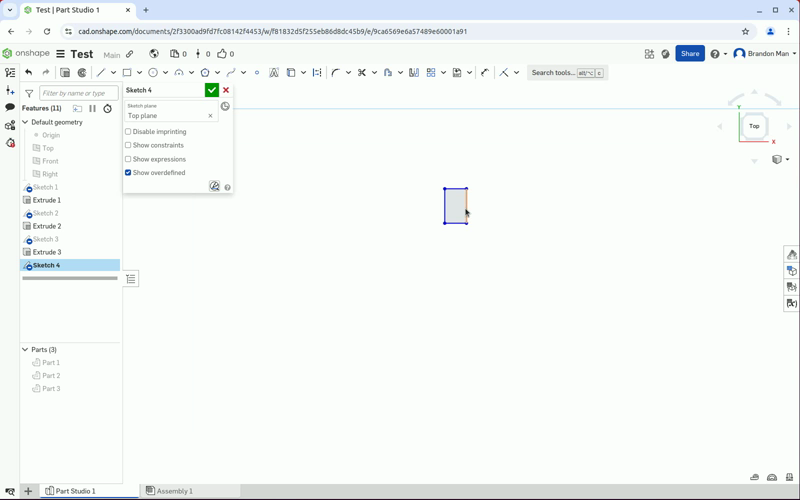
scroll(6)
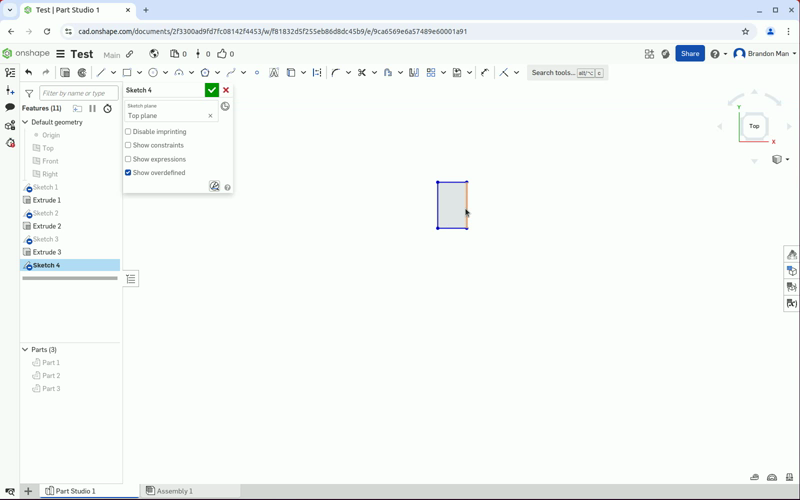
scroll(6)
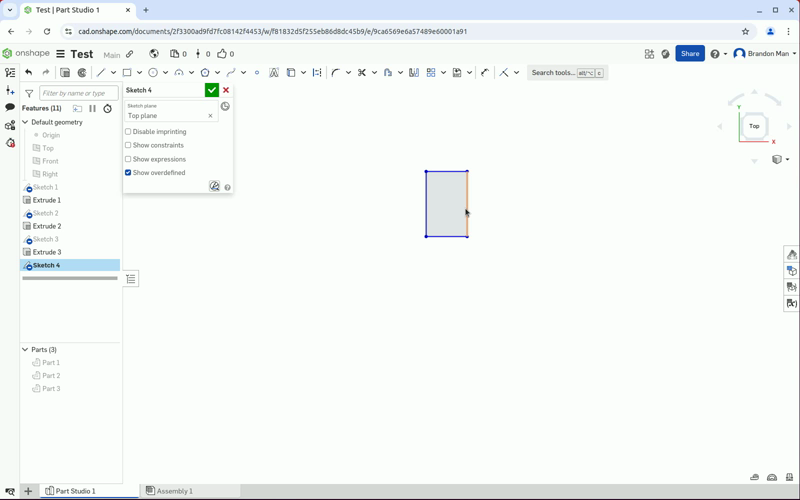
scroll(6)
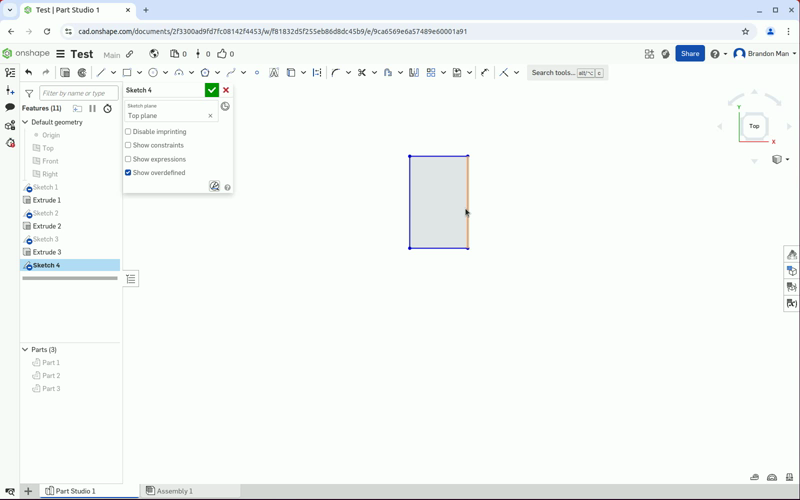
scroll(6)
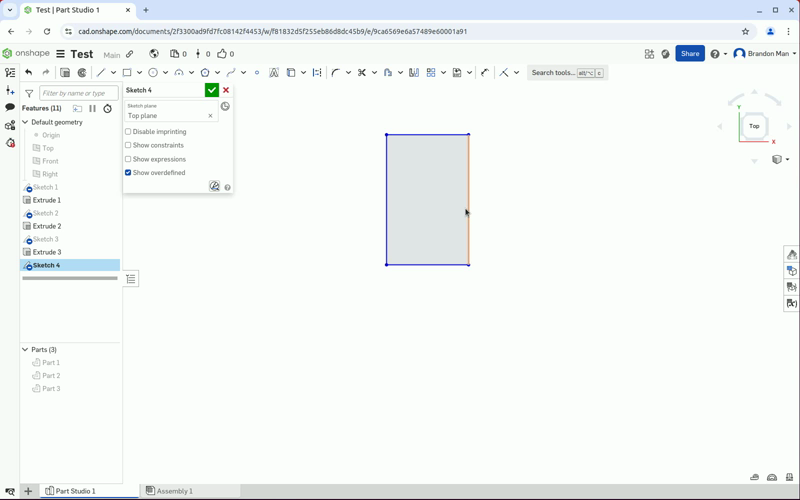
scroll(6)
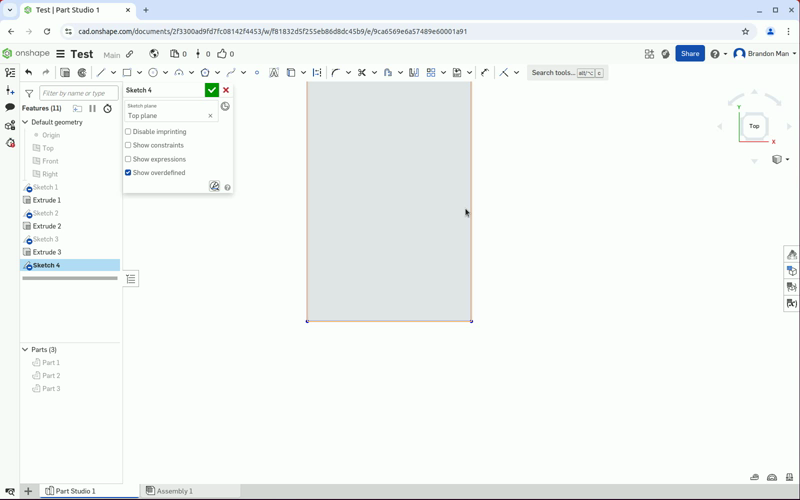
click(465, 208)
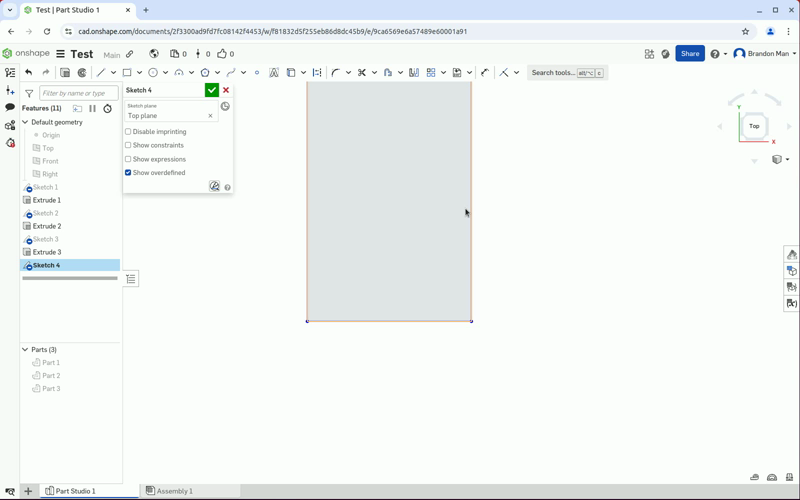
scroll(-6)
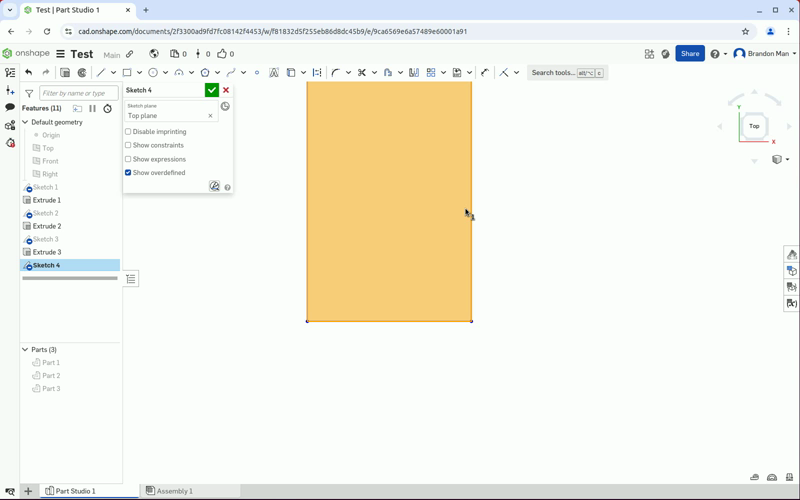
scroll(-6)
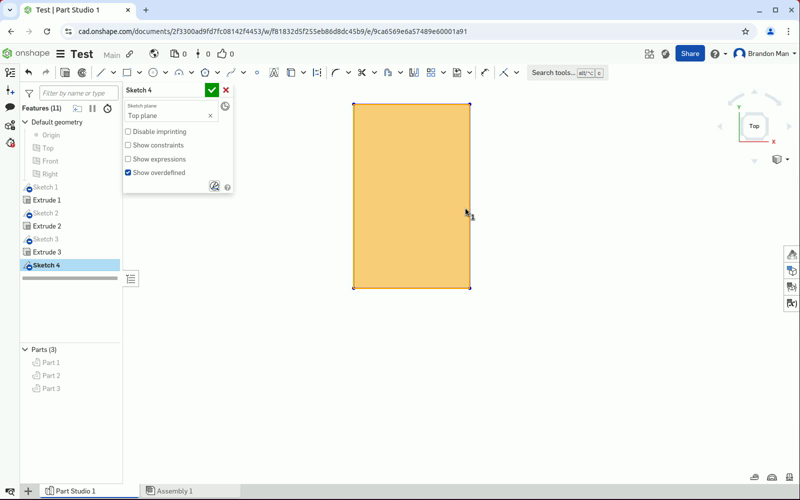
scroll(-6)
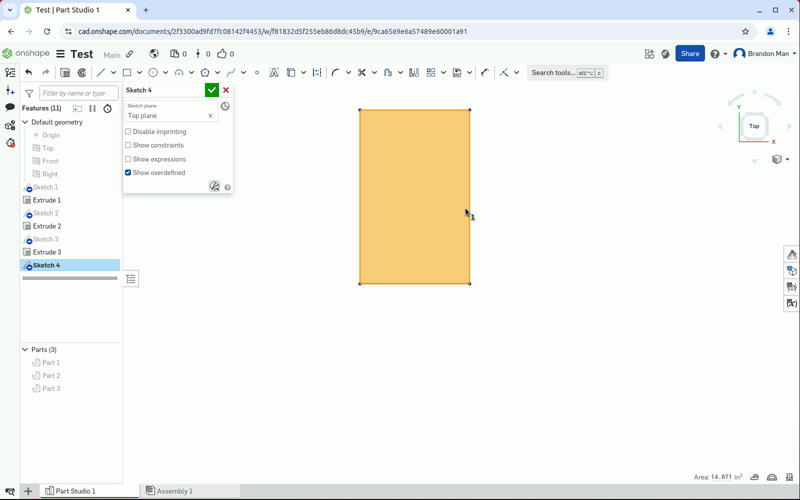
scroll(-6)
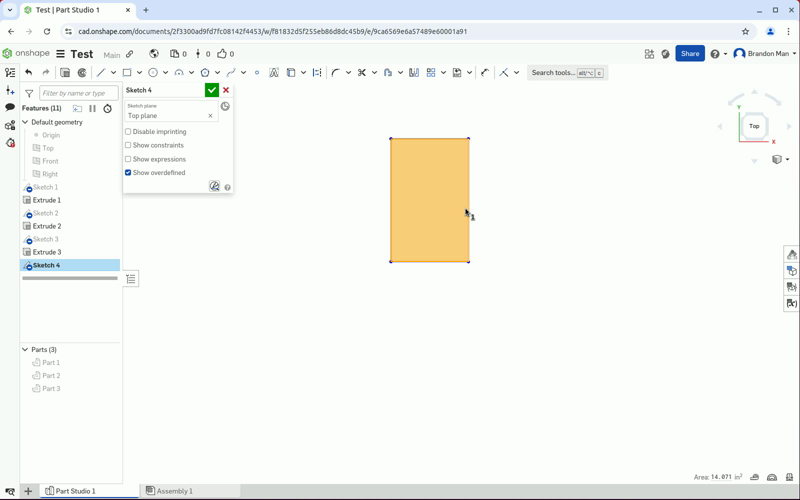
scroll(-6)
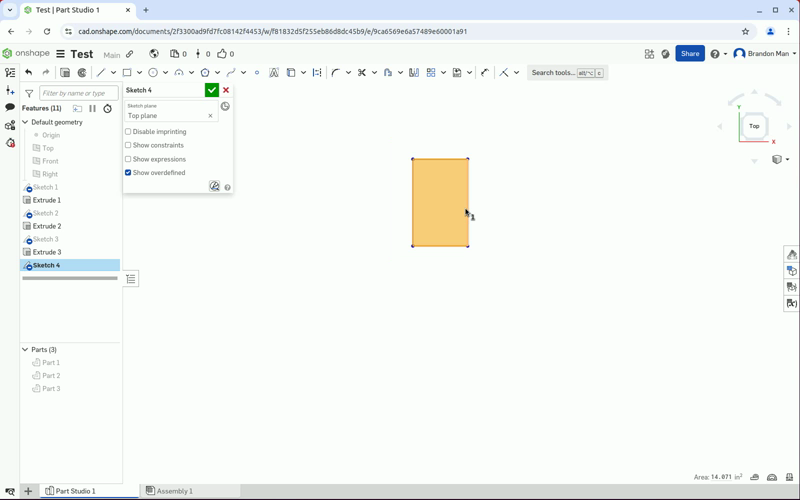
scroll(-6)
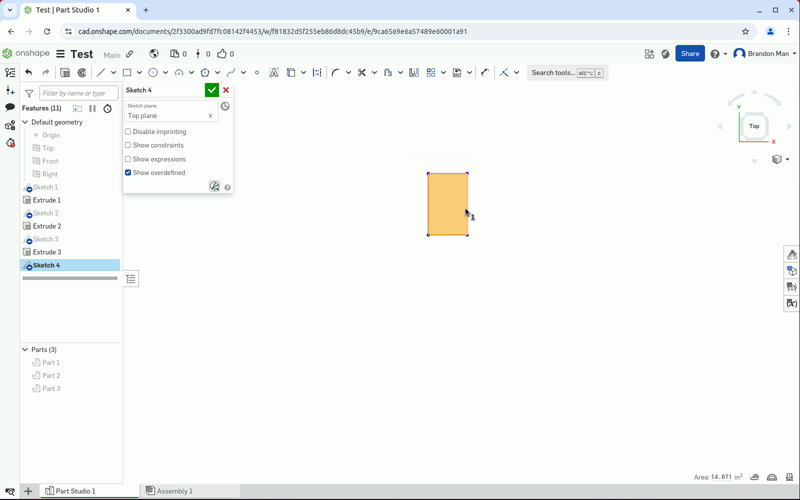
scroll(-6)
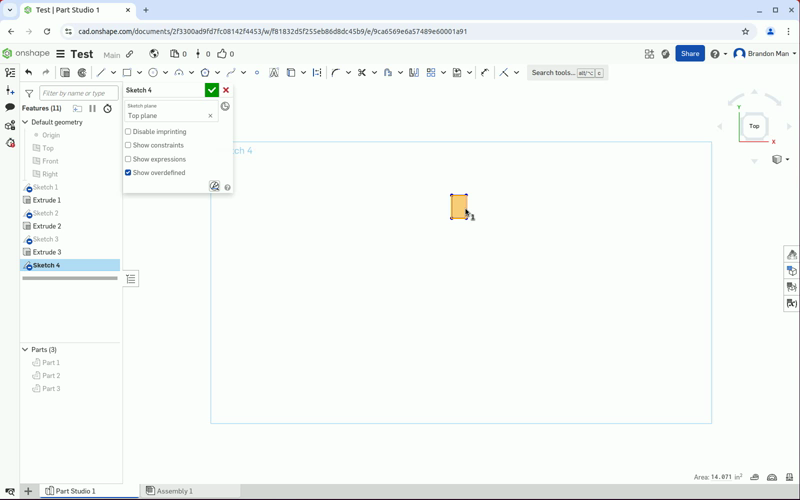
mouse_move(73, 352)
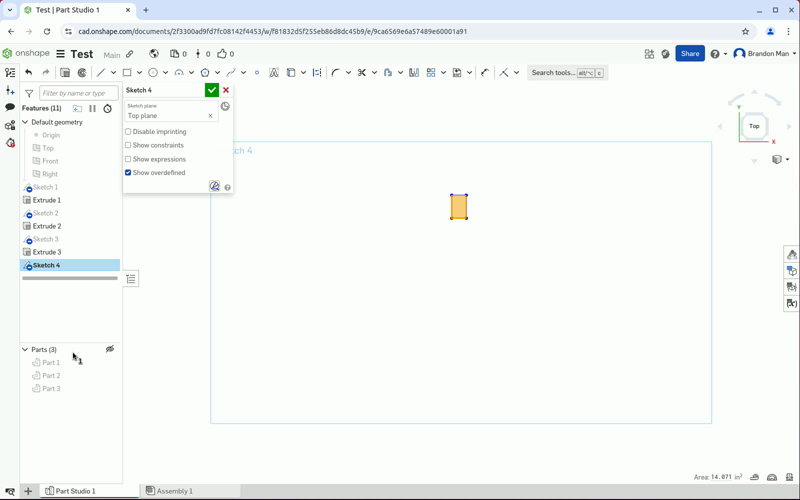
key(shift+y)
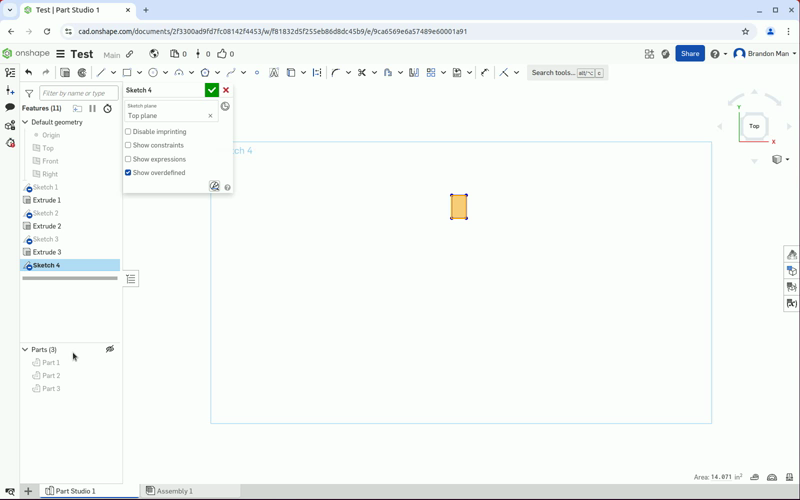
key(shift+e)
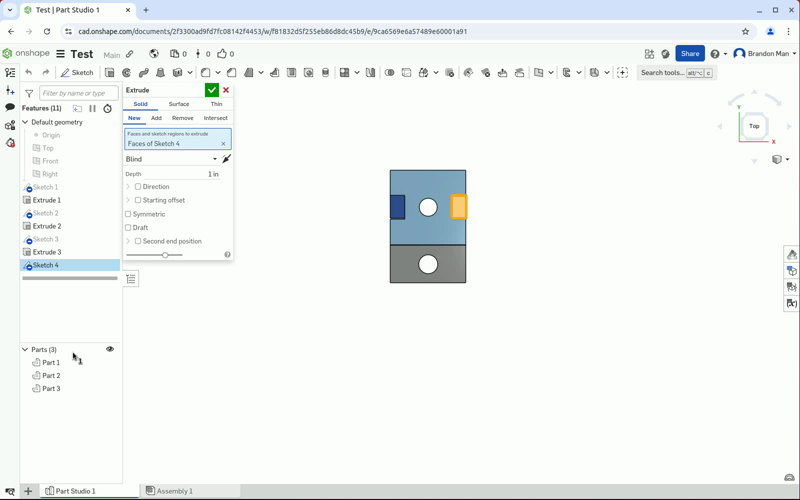
mouse_move(143, 106)
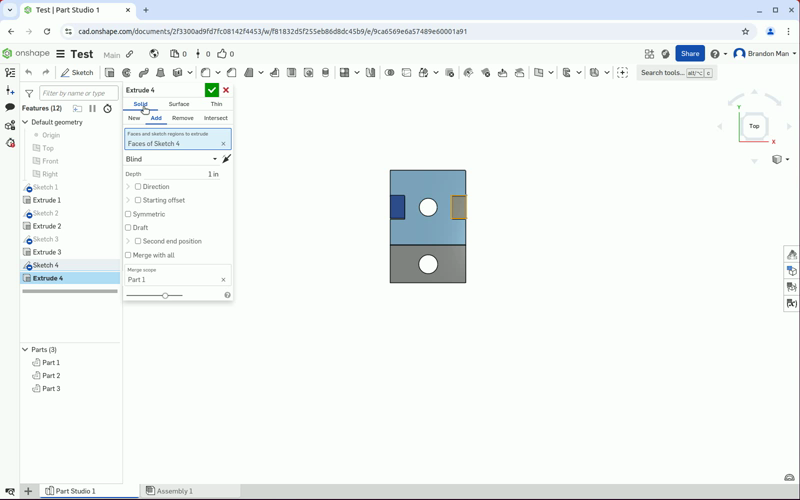
click(143, 106)
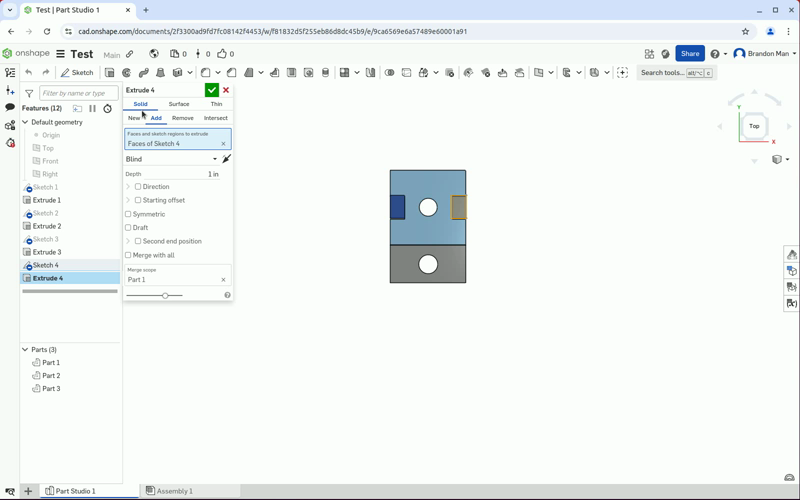
mouse_move(137, 120)
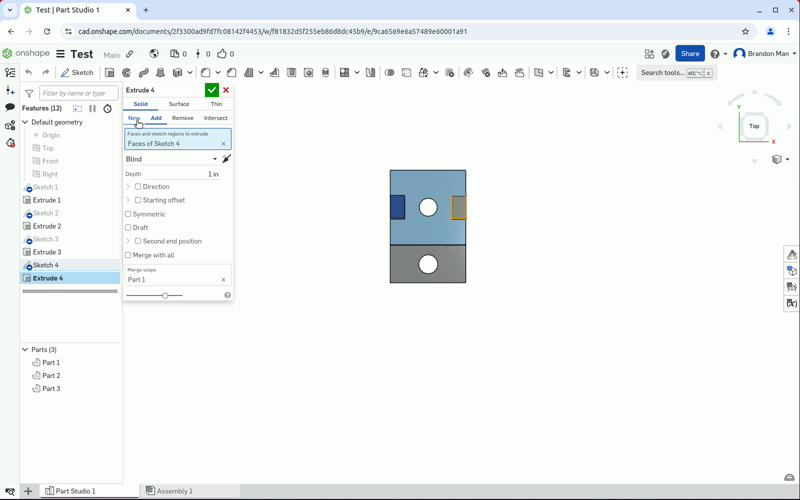
click(137, 120)
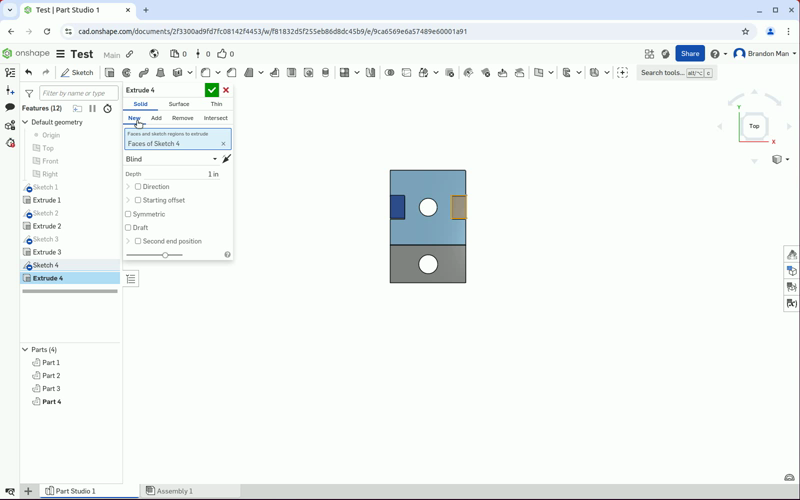
key(tab, 4)
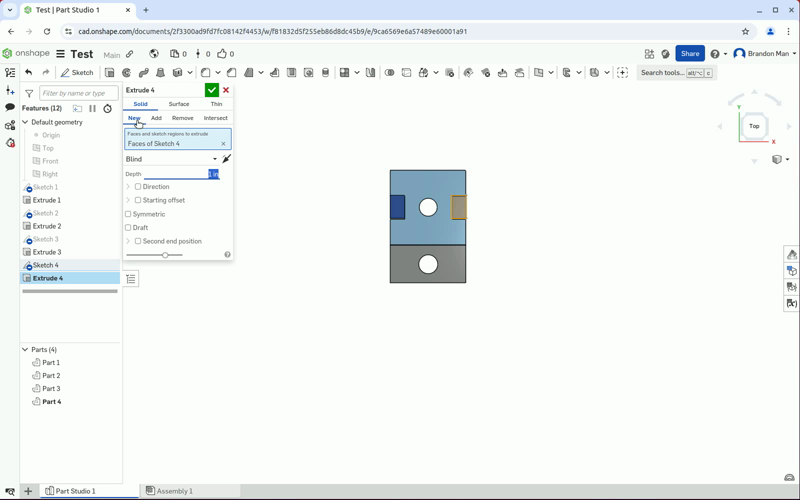
text(7.703)
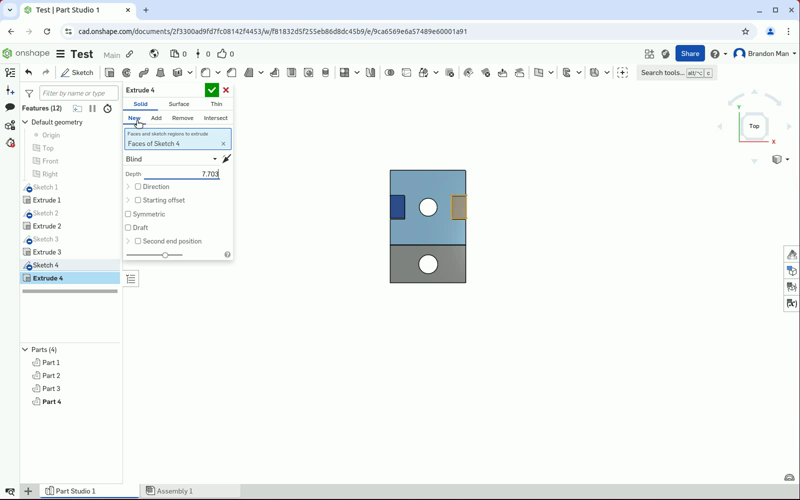
key(enter)
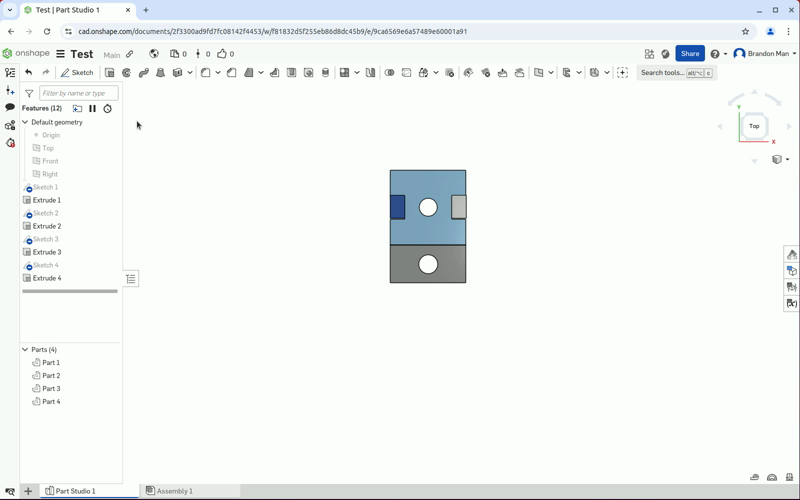
key(shift+h)
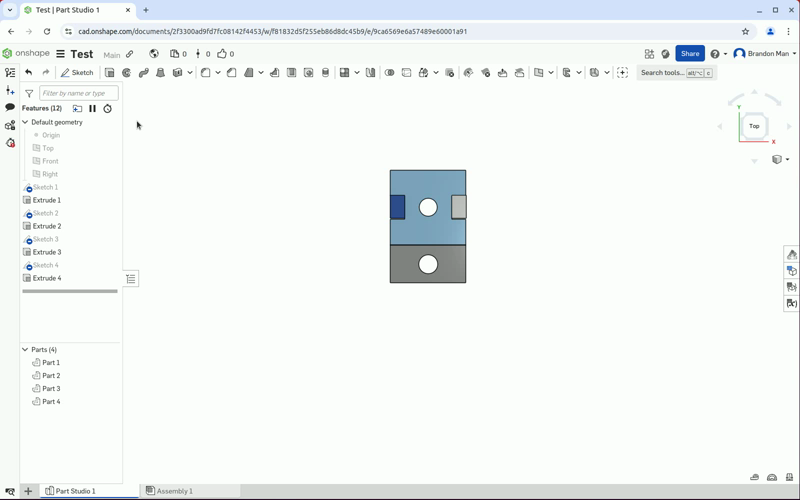
key(shift+h)
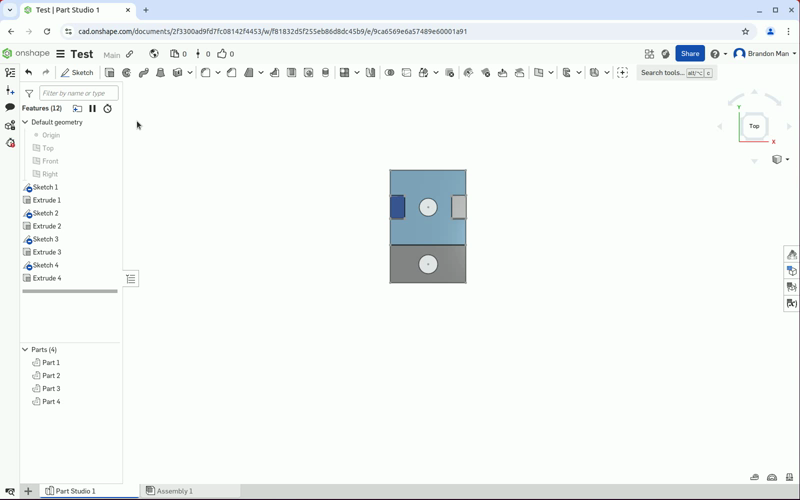
key(shift+7)
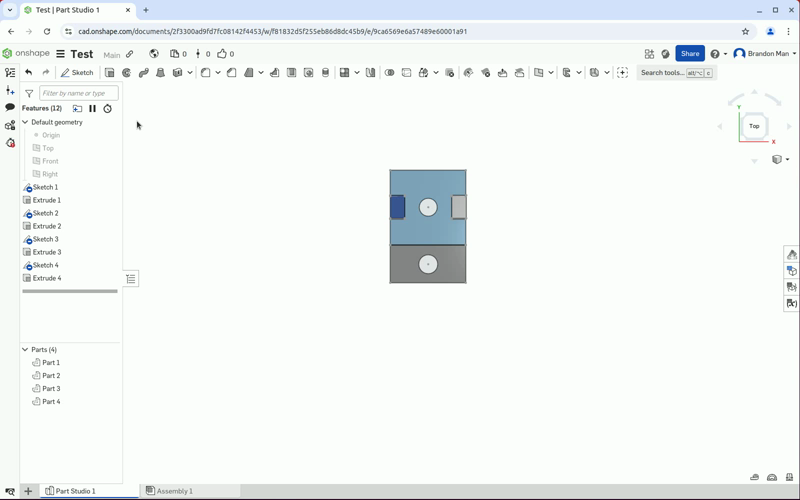
key(up, 3)
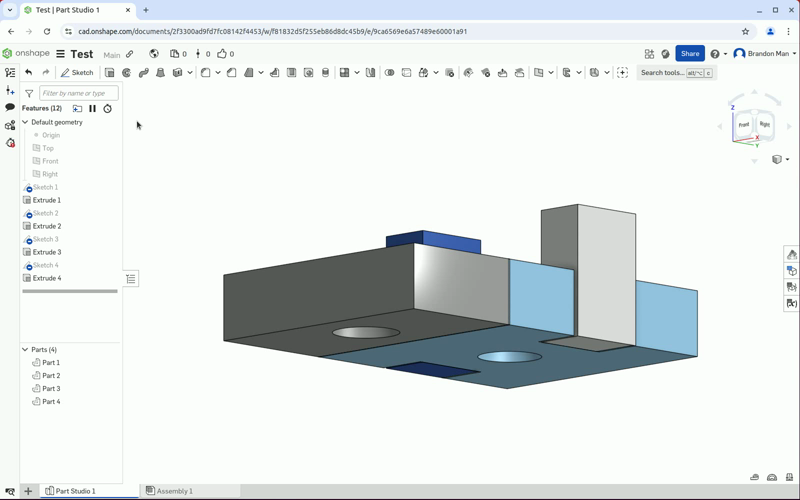
key(left, 3)
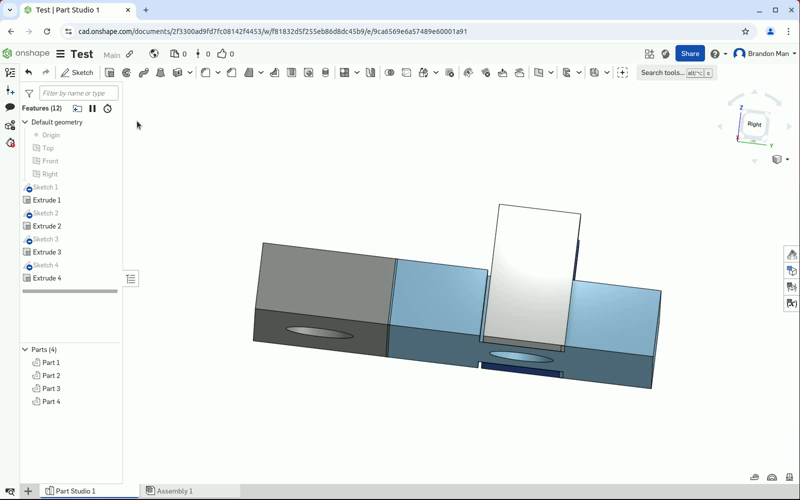
key(right, 3)
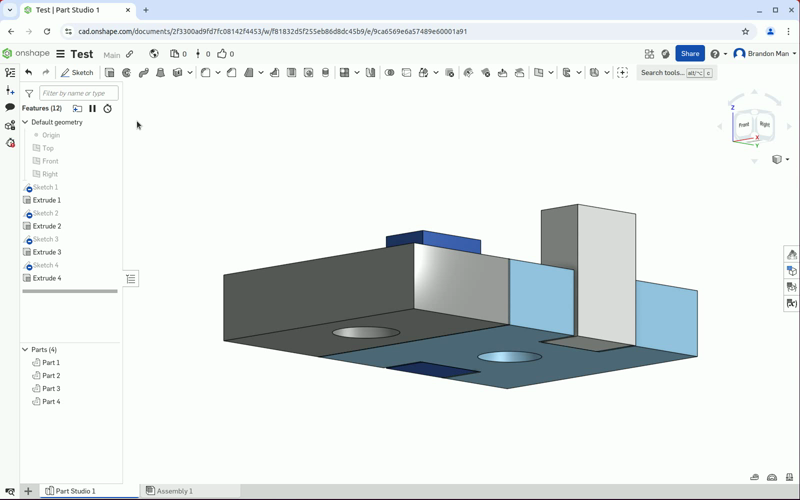
key(down, 3)
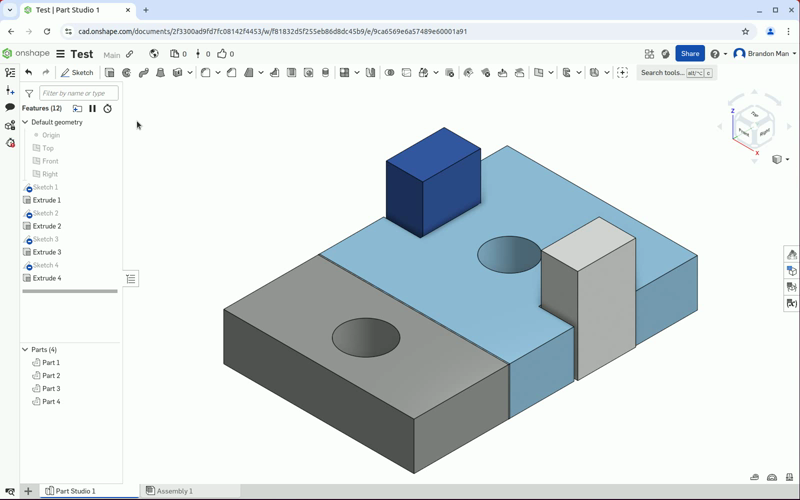
mouse_move(73, 189)
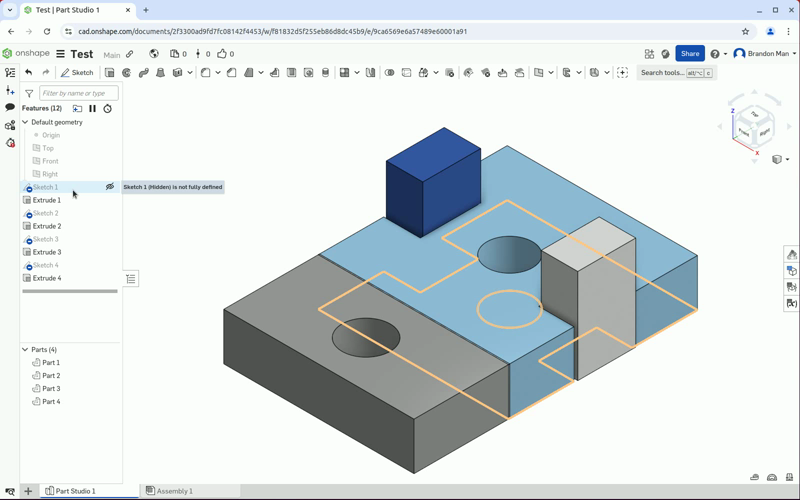
click(73, 189)